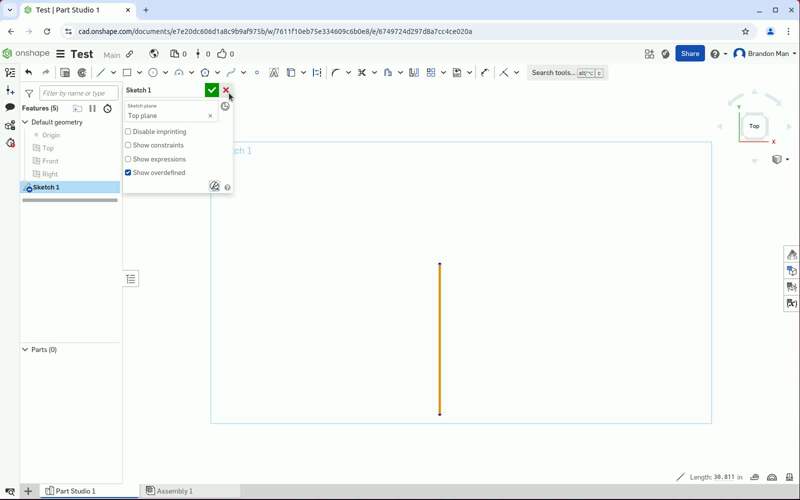
key(shift+h)
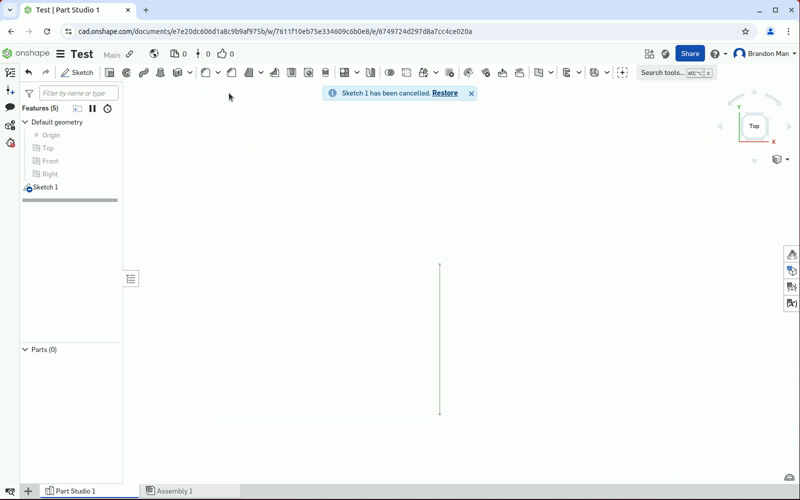
key(shift+s)
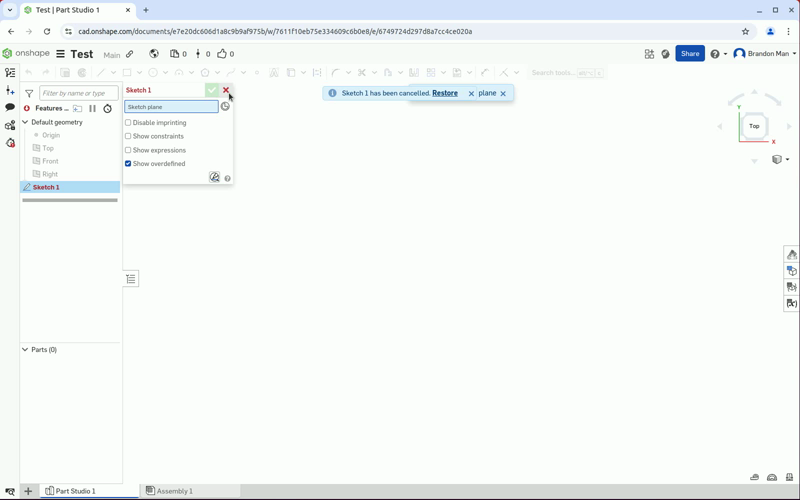
mouse_move(73, 150)
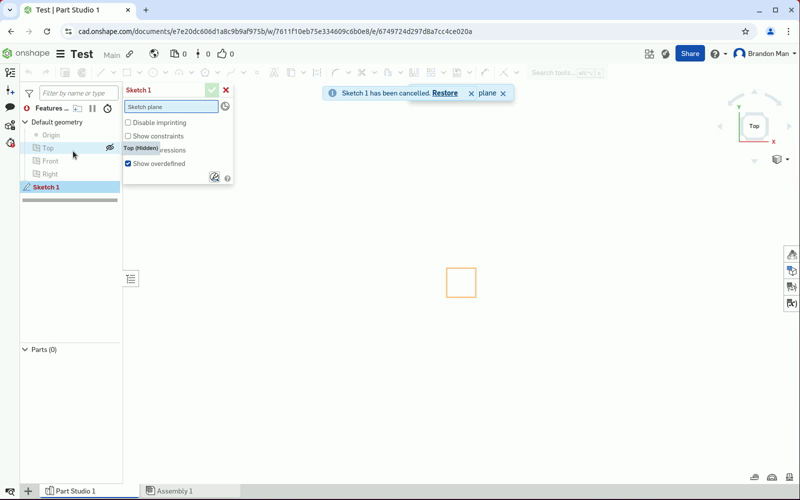
click(73, 150)
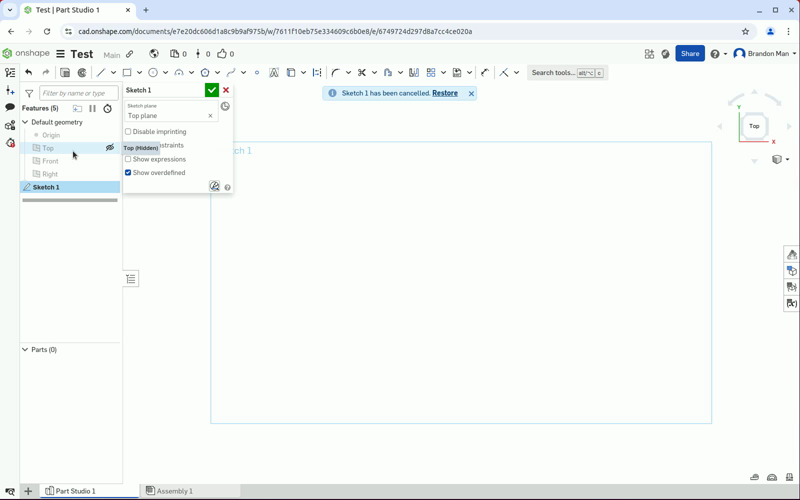
mouse_move(73, 352)
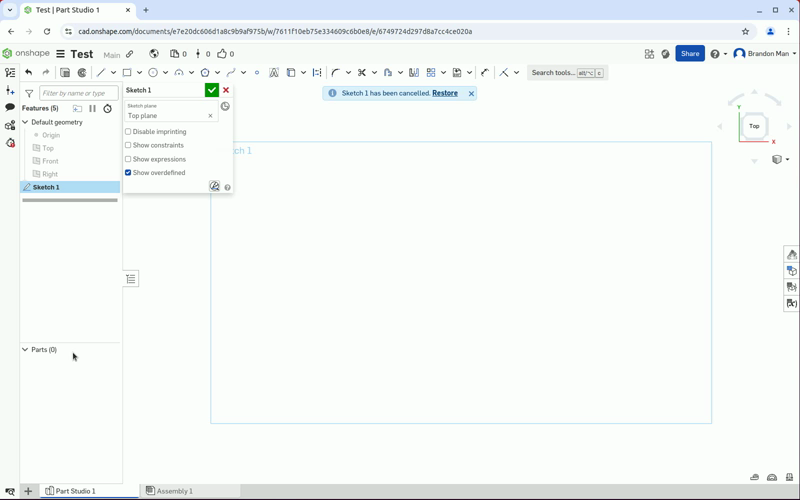
key(y)
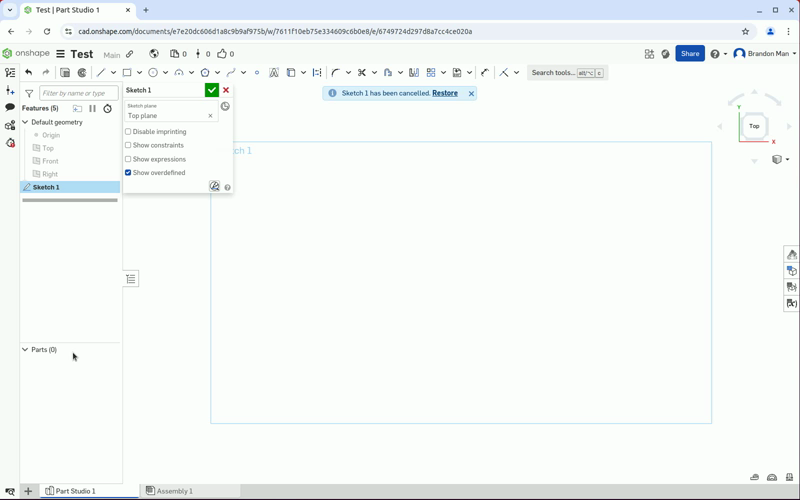
key(l)
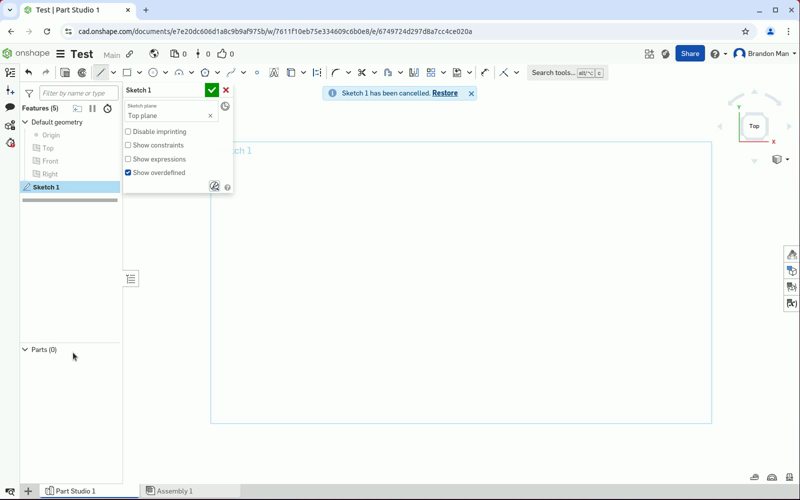
key_down(shift)
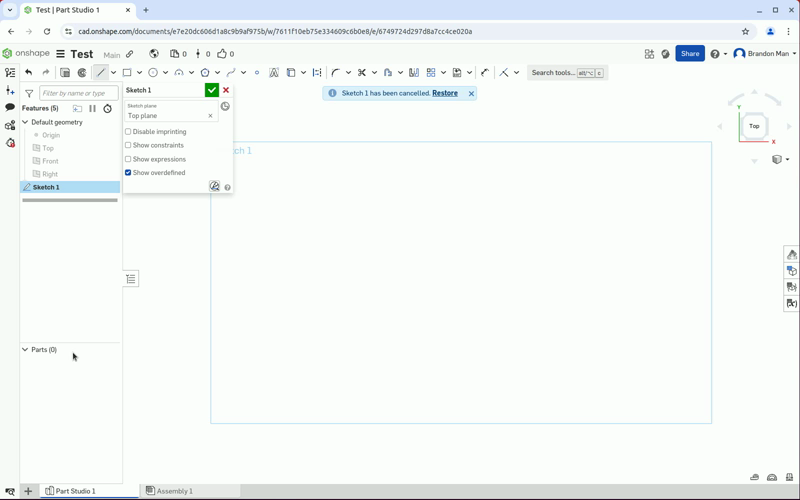
mouse_move(348, 334)
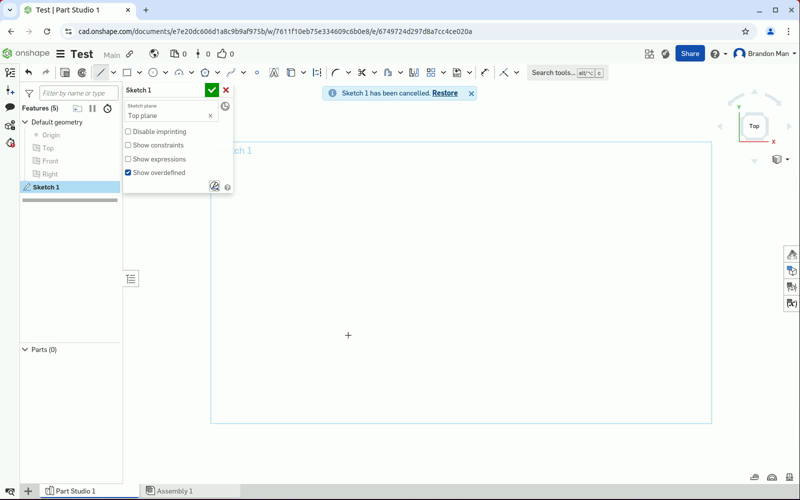
click(348, 334)
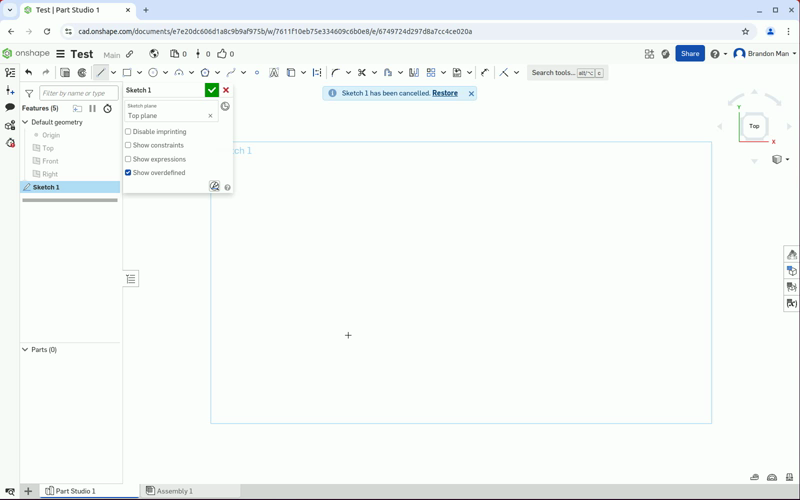
key_up(shift)
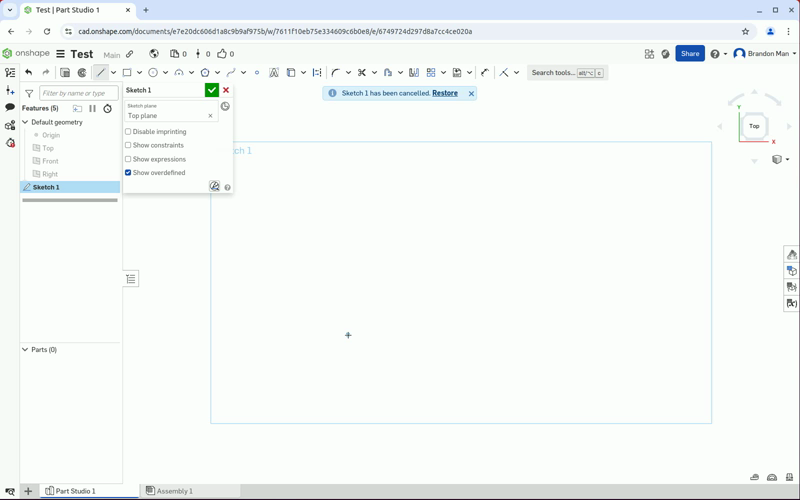
key_down(shift)
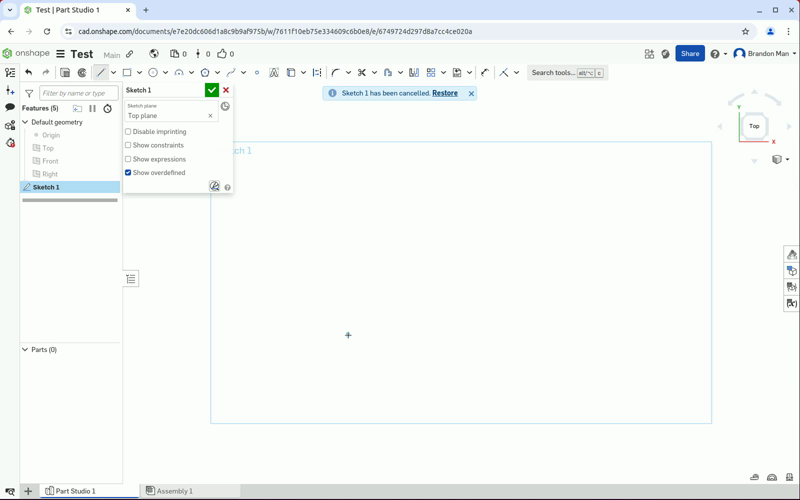
mouse_move(572, 334)
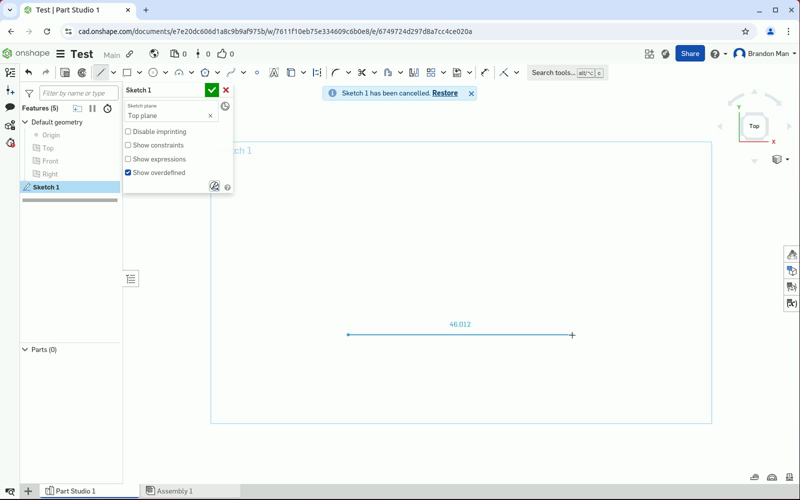
click(572, 334)
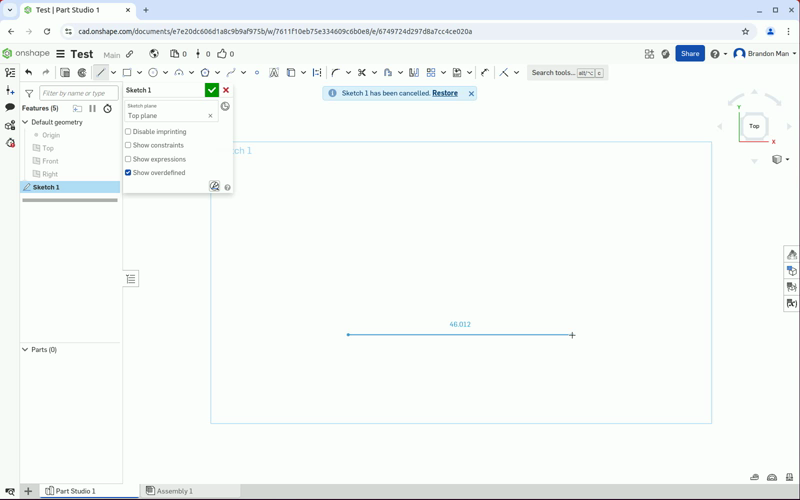
key_up(shift)
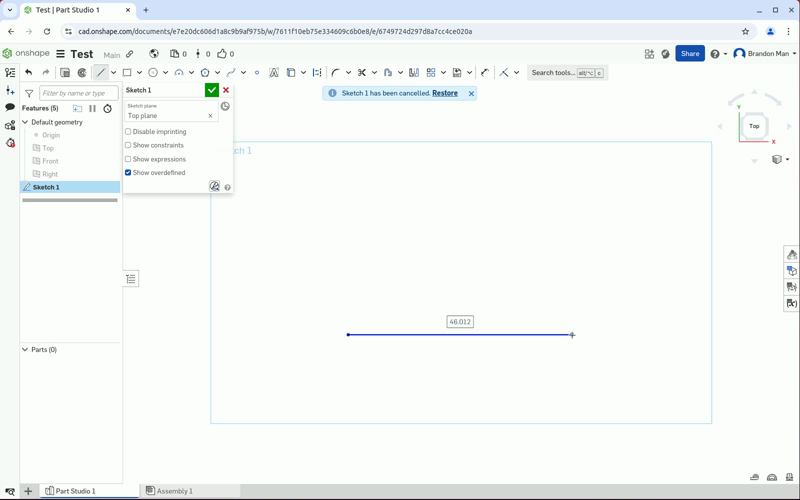
key_down(shift)
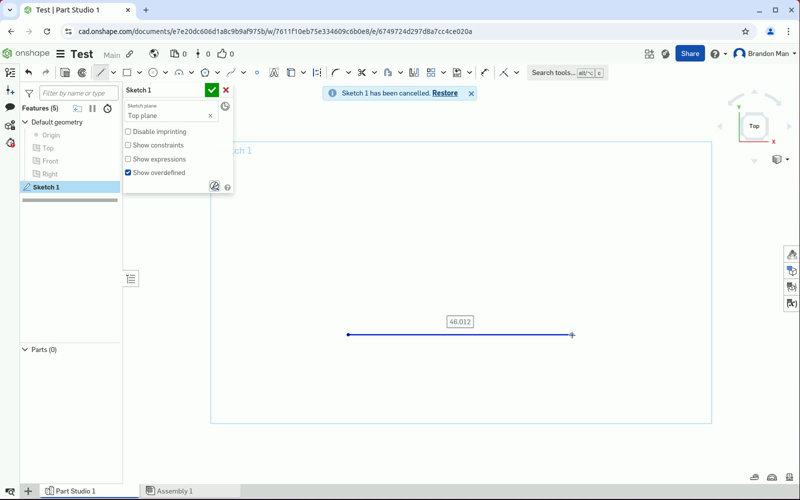
mouse_move(572, 230)
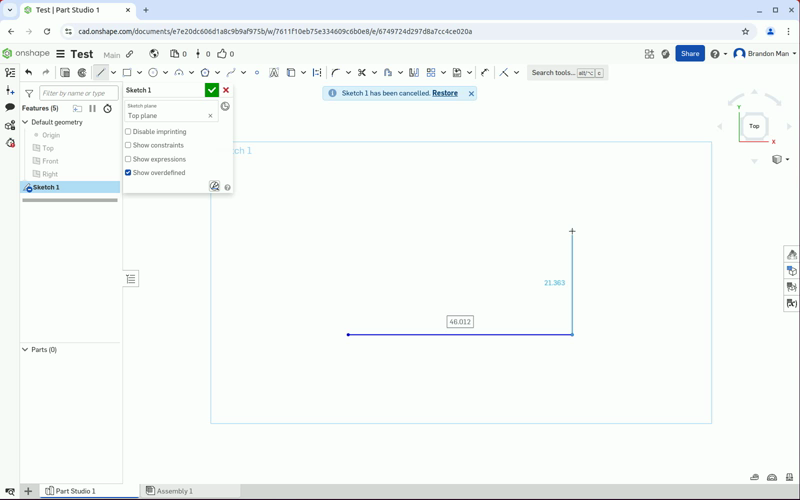
click(572, 230)
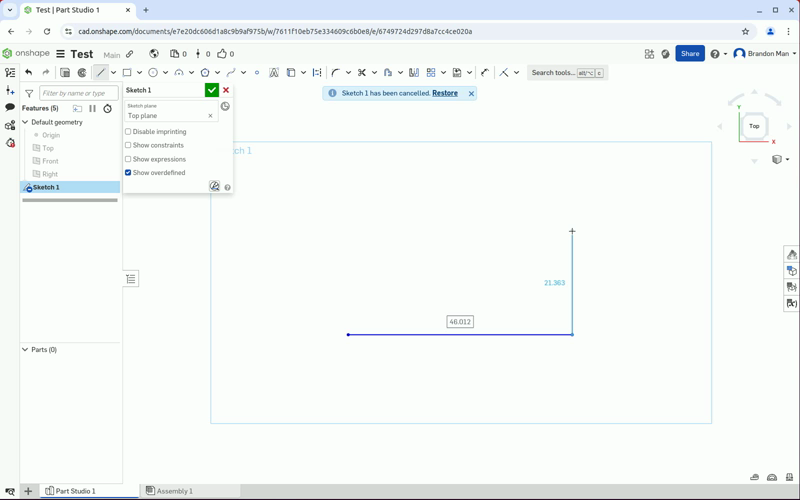
key_up(shift)
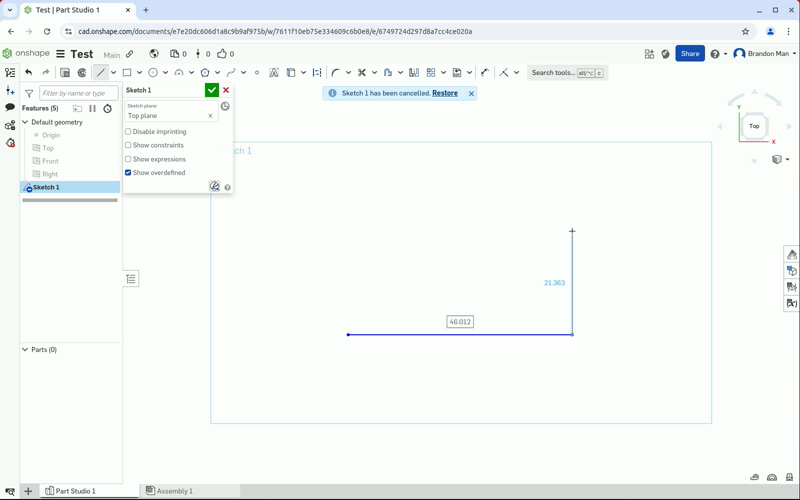
key_down(shift)
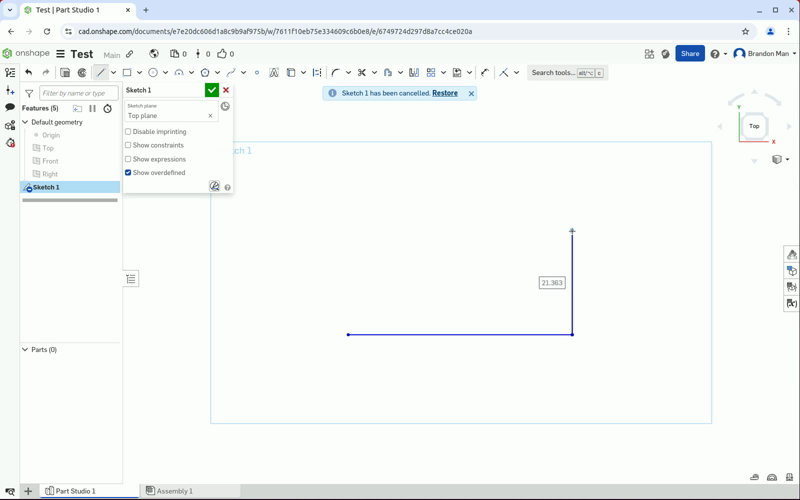
mouse_move(348, 230)
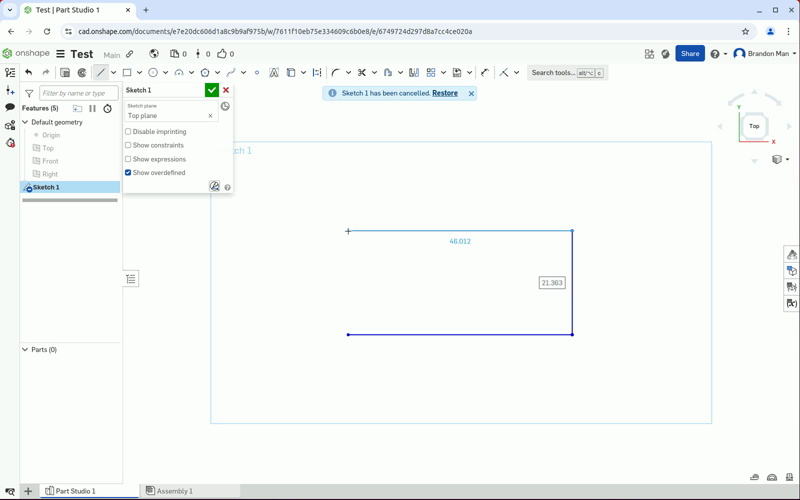
click(348, 230)
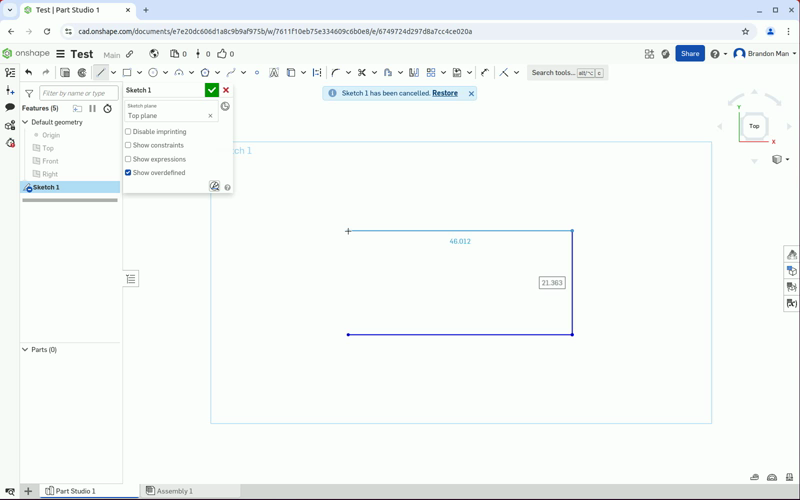
key_up(shift)
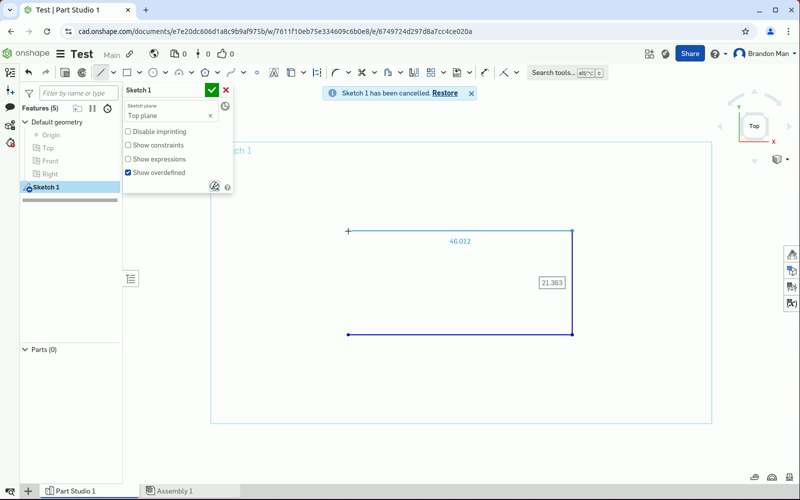
key_down(shift)
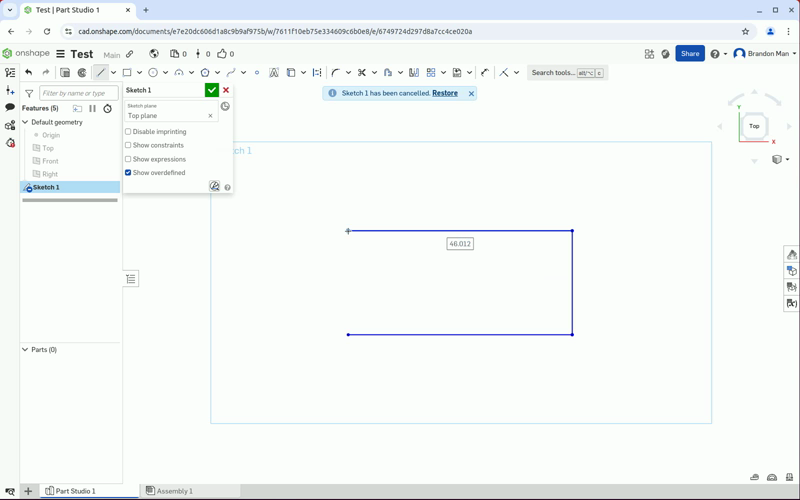
mouse_move(348, 334)
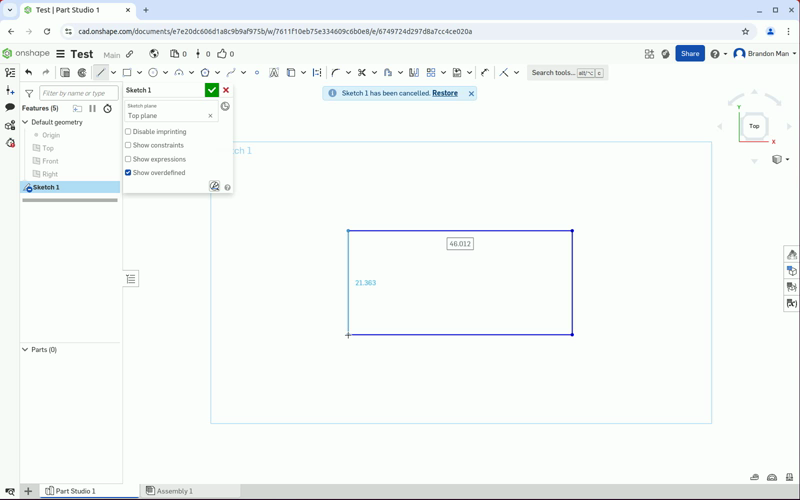
key_up(shift)
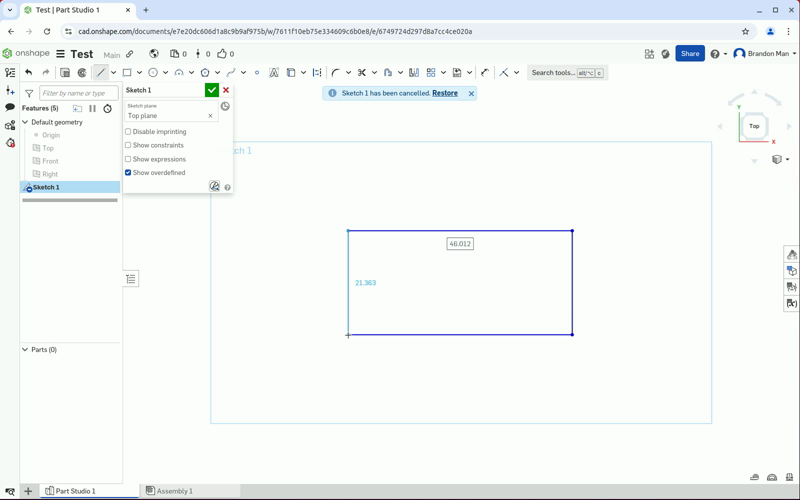
click(348, 334)
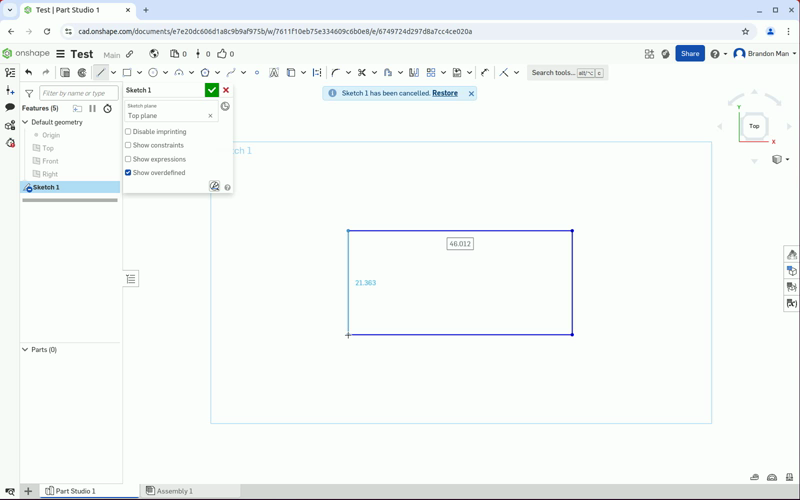
key(esc)
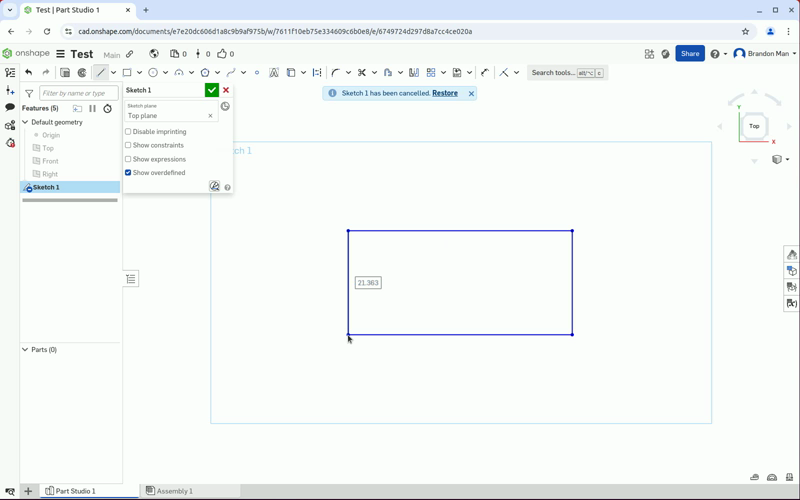
key(c)
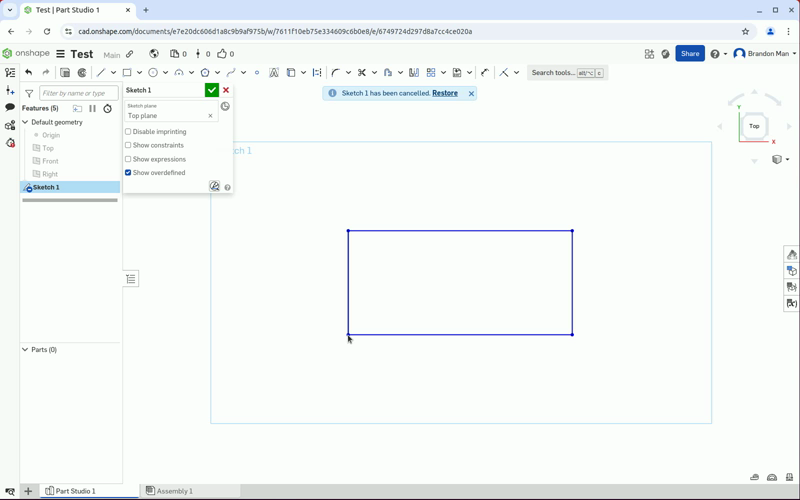
key_down(shift)
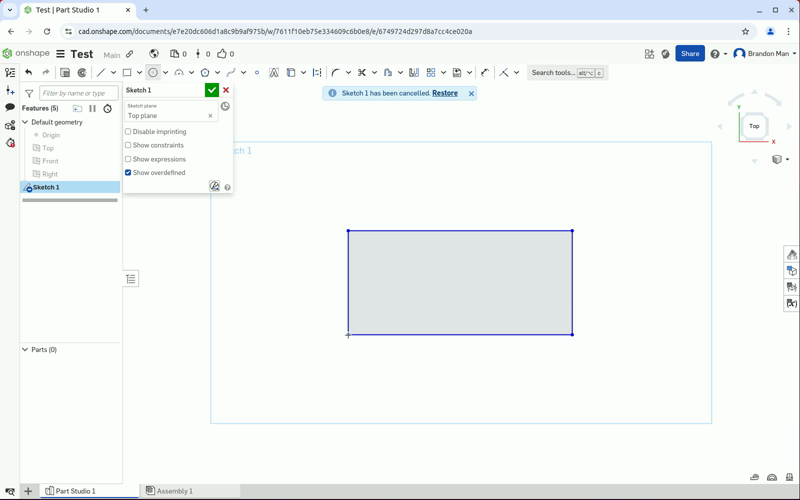
mouse_move(381, 310)
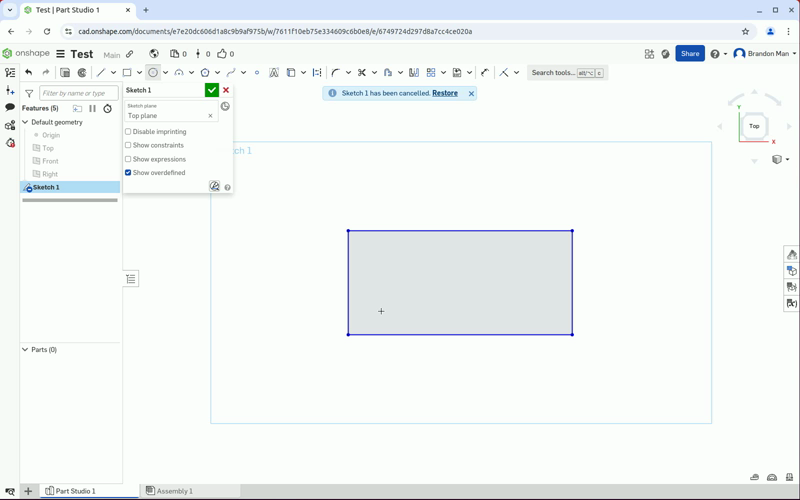
click(381, 310)
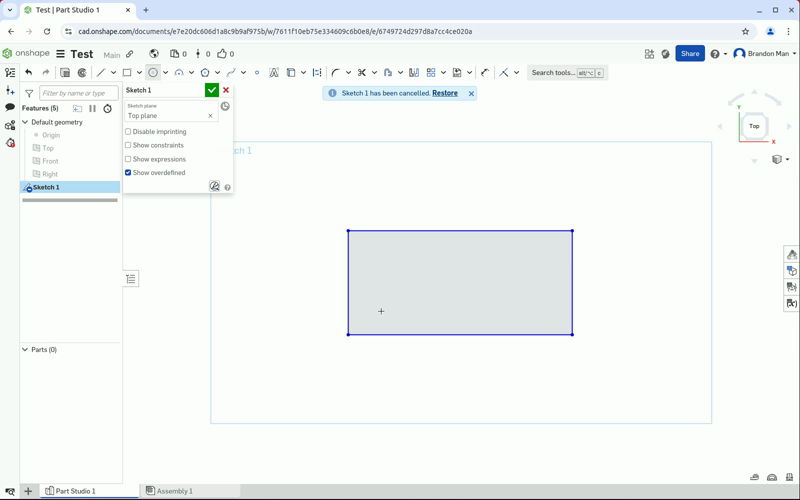
key_up(shift)
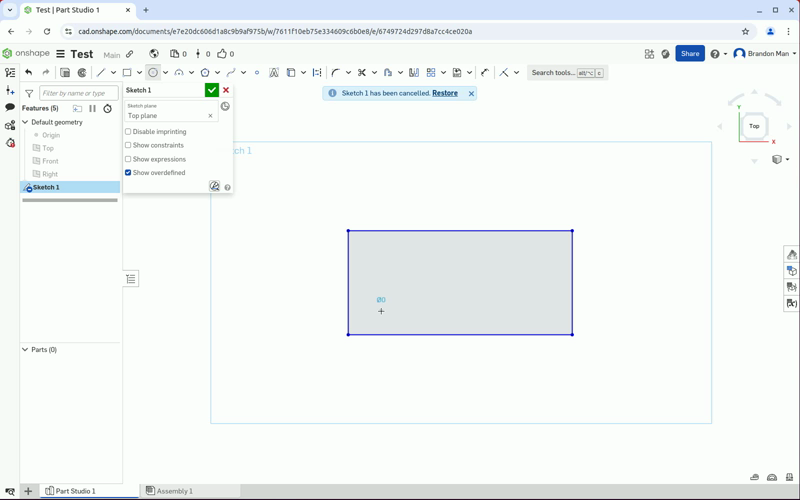
mouse_move(388, 310)
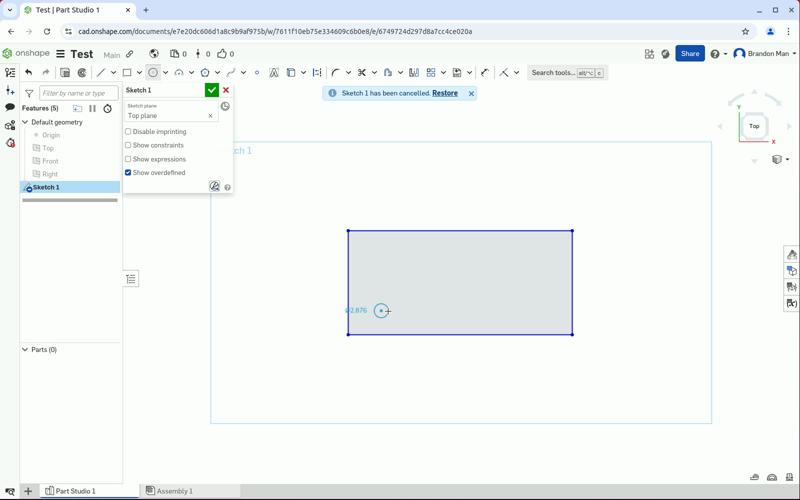
click(388, 310)
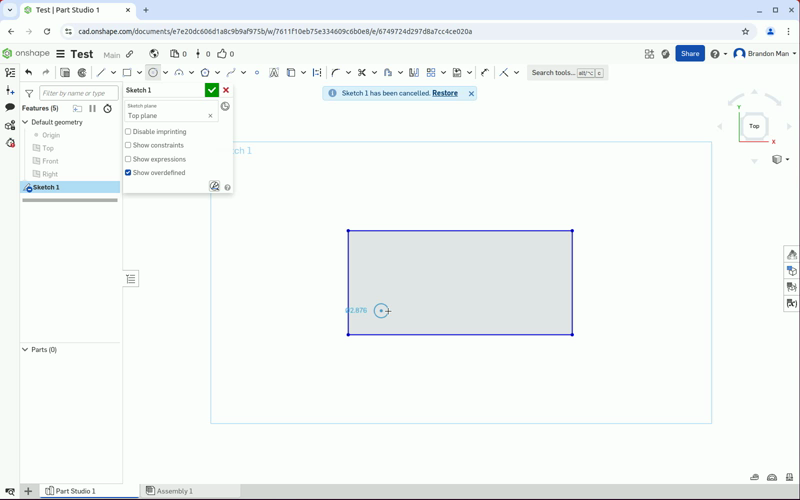
key(esc)
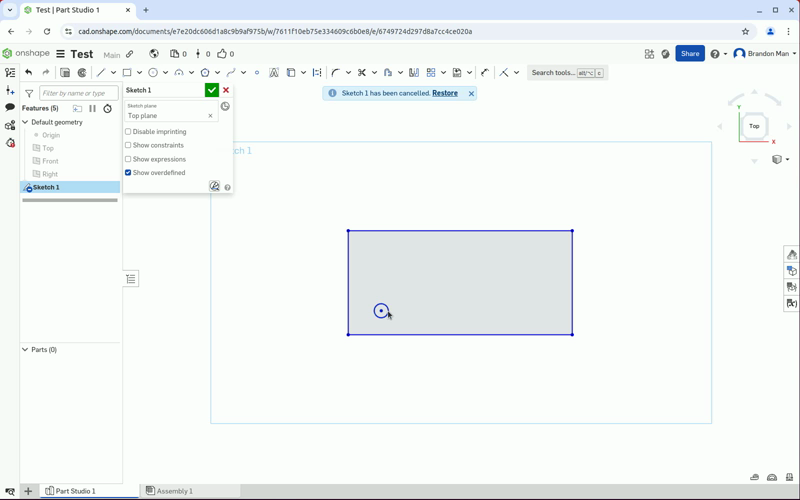
key(c)
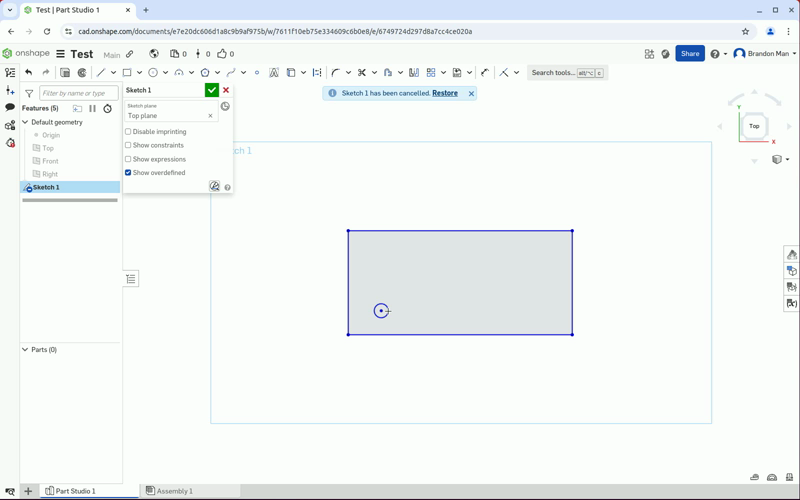
key_down(shift)
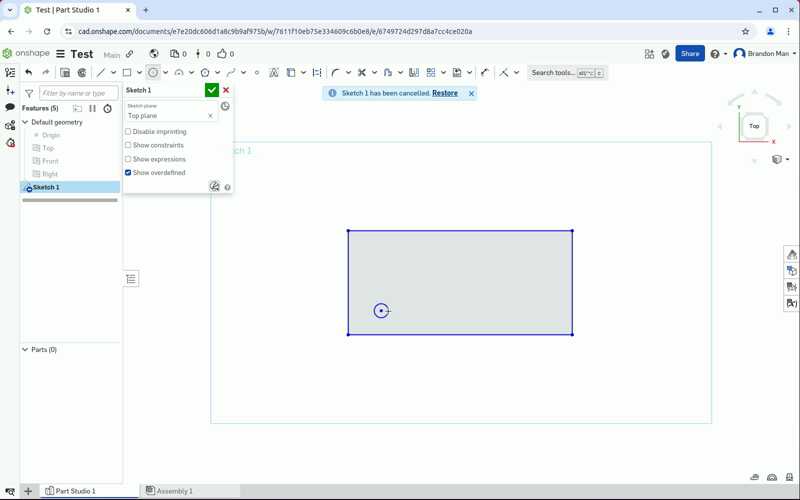
mouse_move(381, 254)
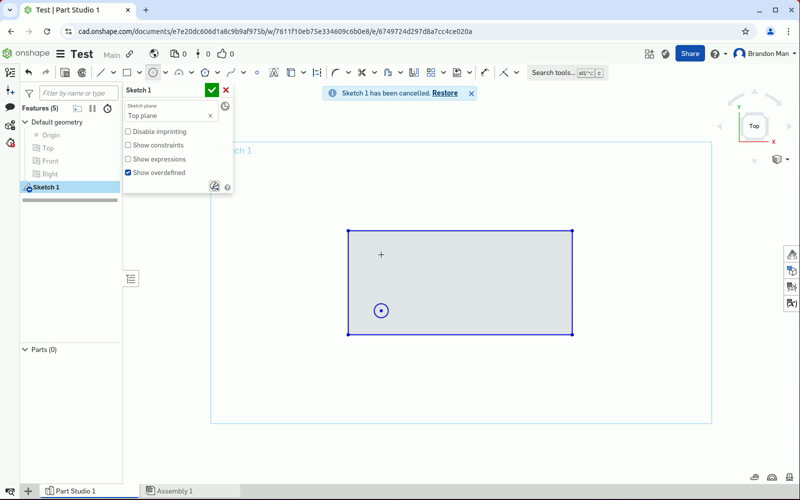
click(381, 254)
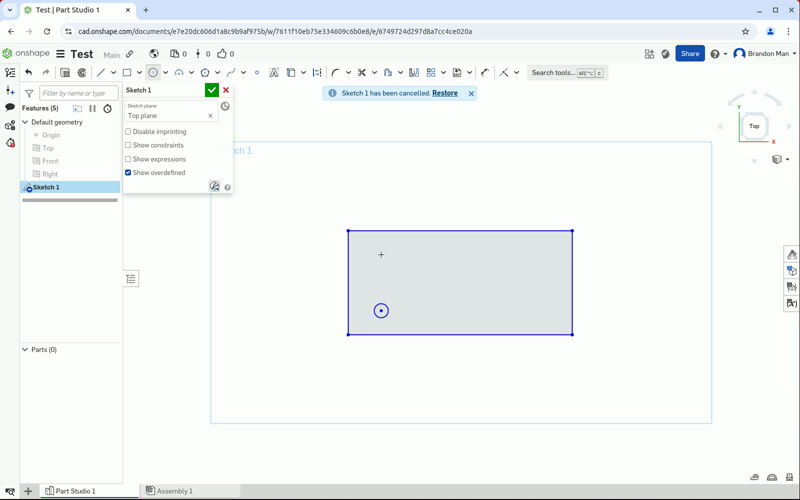
key_up(shift)
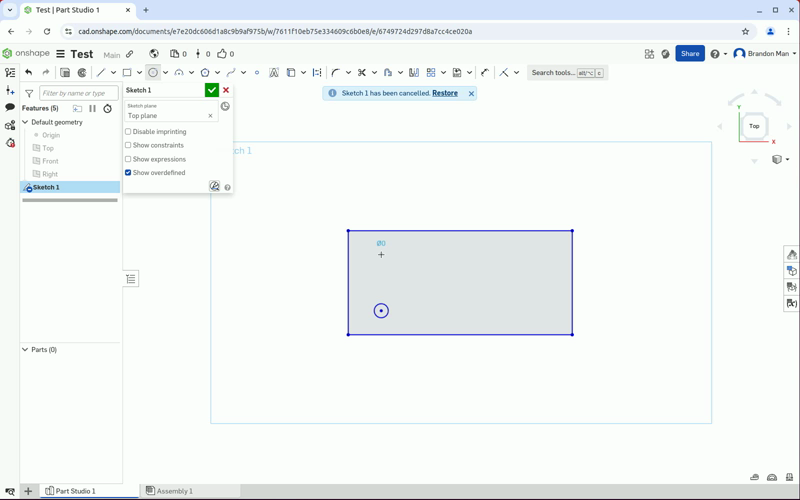
mouse_move(388, 254)
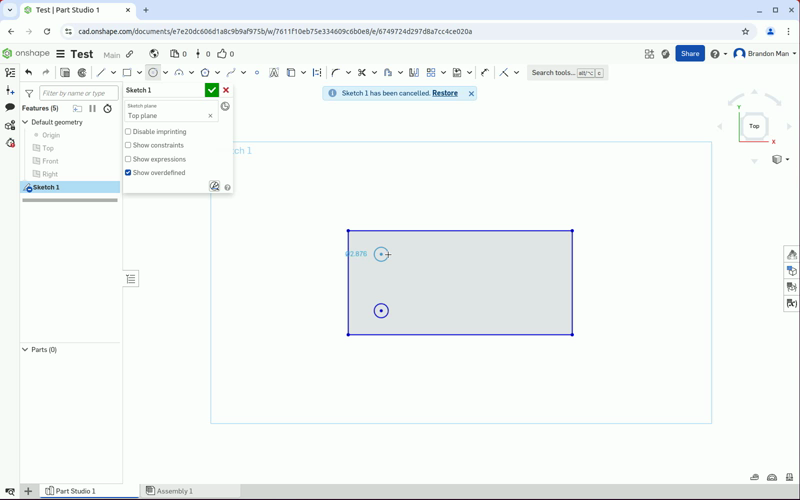
click(388, 254)
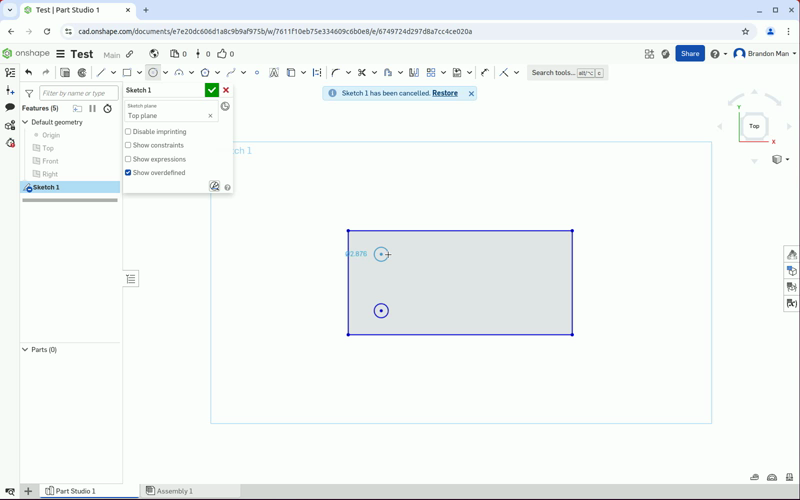
key(esc)
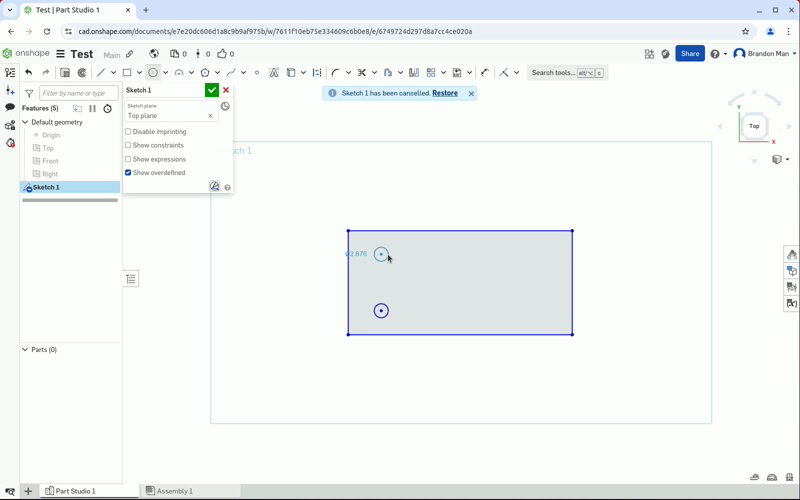
key(c)
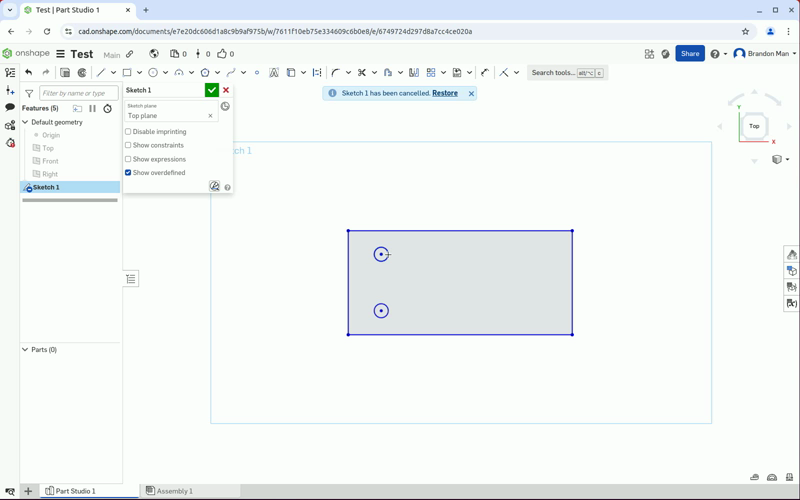
key_down(shift)
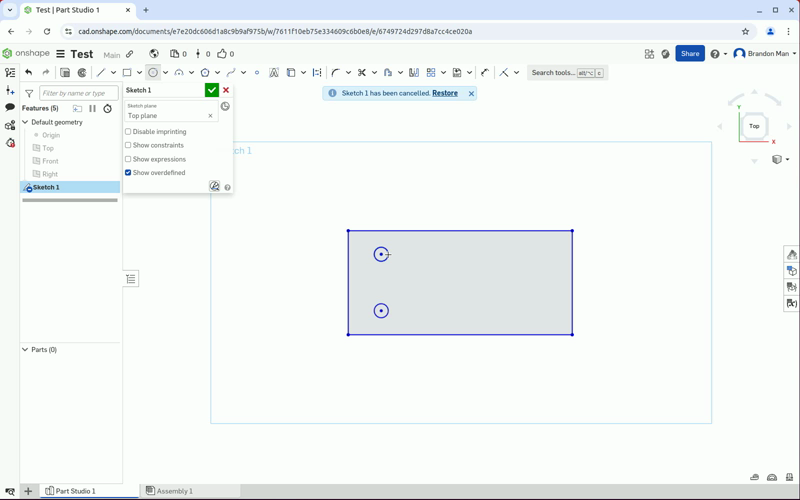
mouse_move(539, 310)
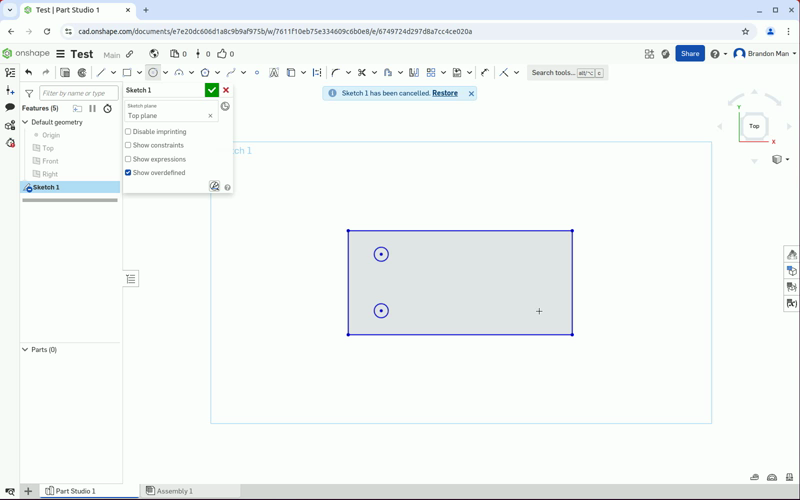
click(539, 310)
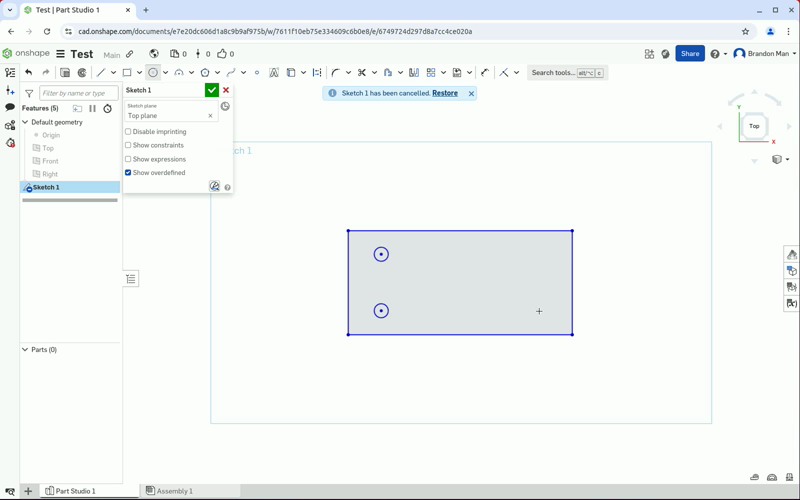
key_up(shift)
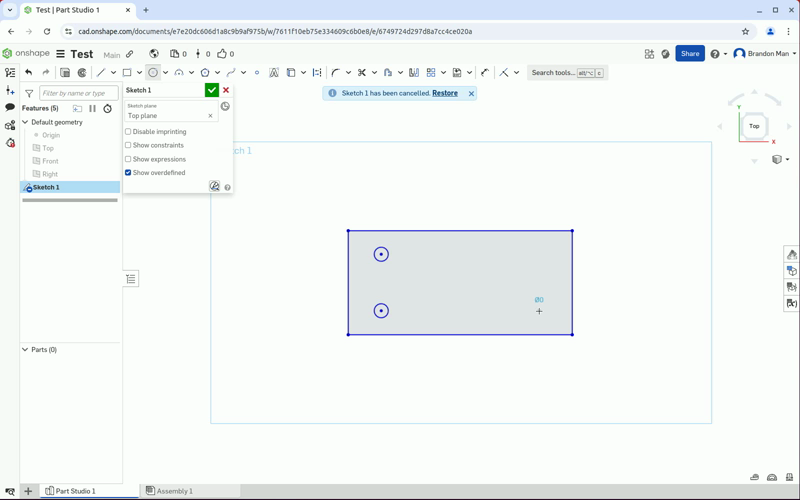
mouse_move(546, 310)
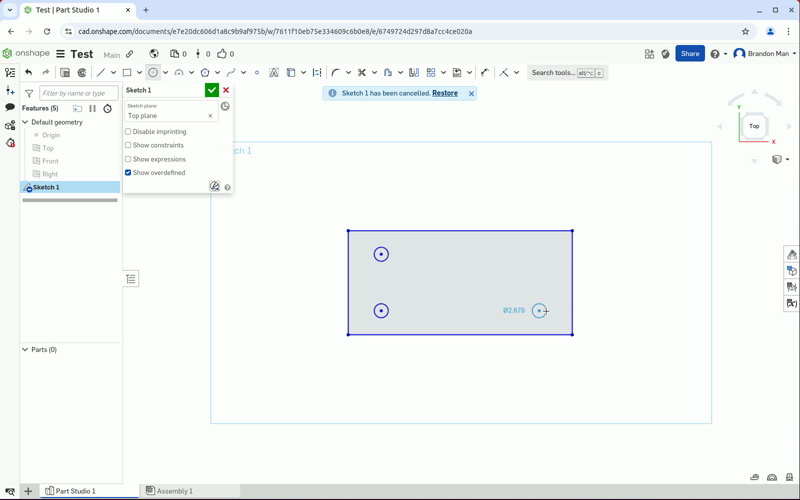
click(546, 310)
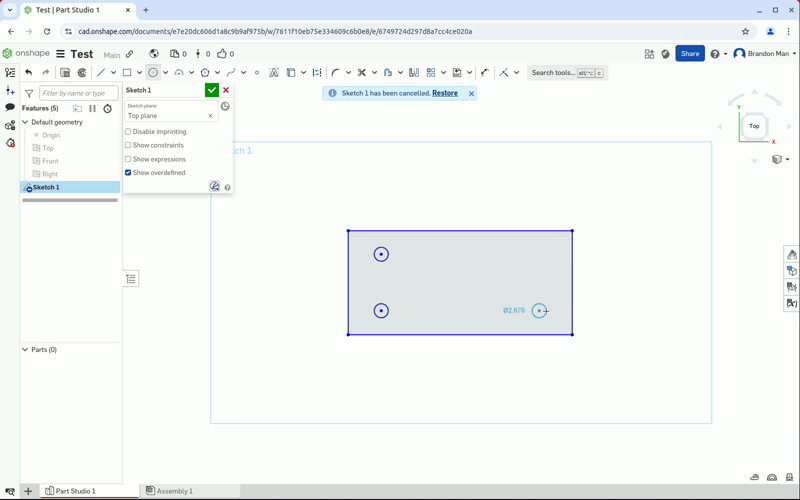
key(esc)
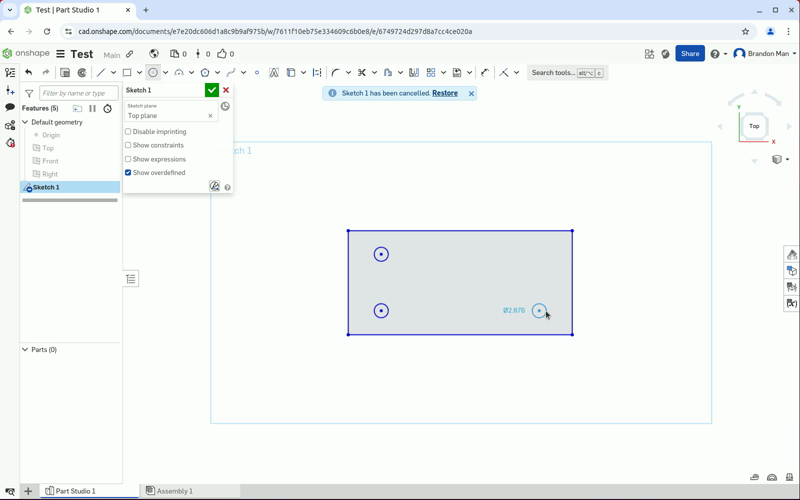
key(c)
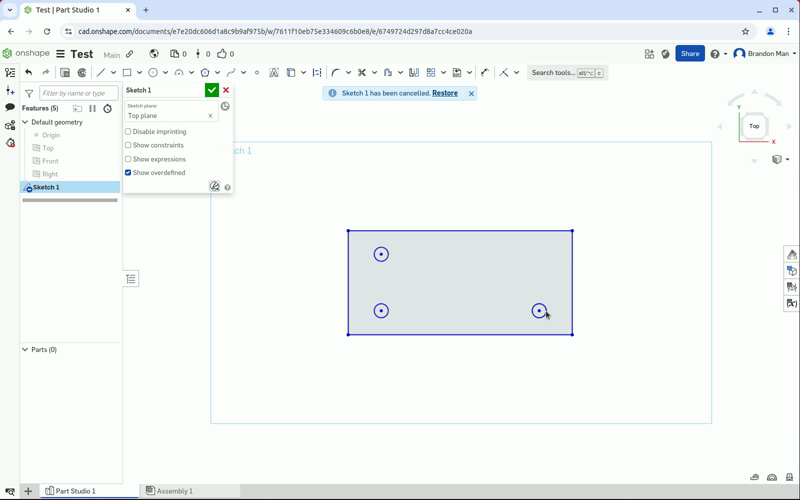
key_down(shift)
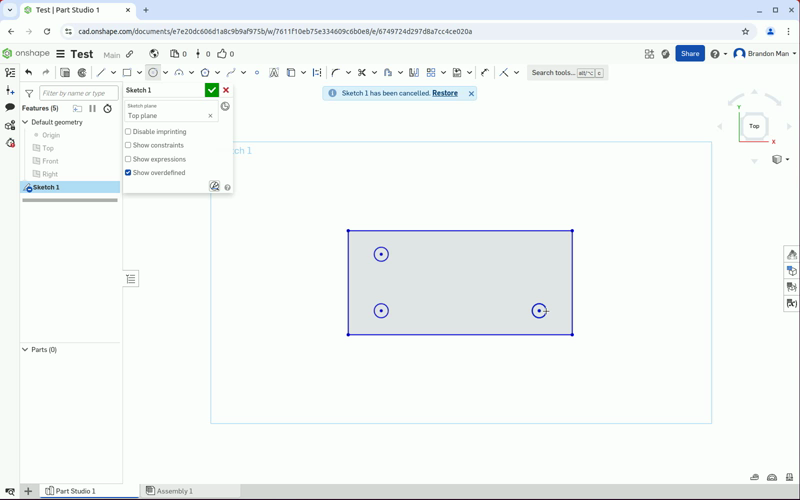
mouse_move(539, 254)
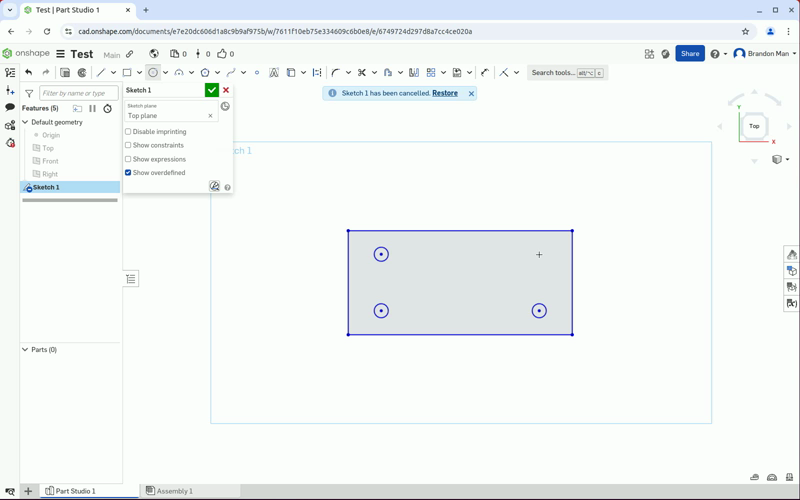
click(539, 254)
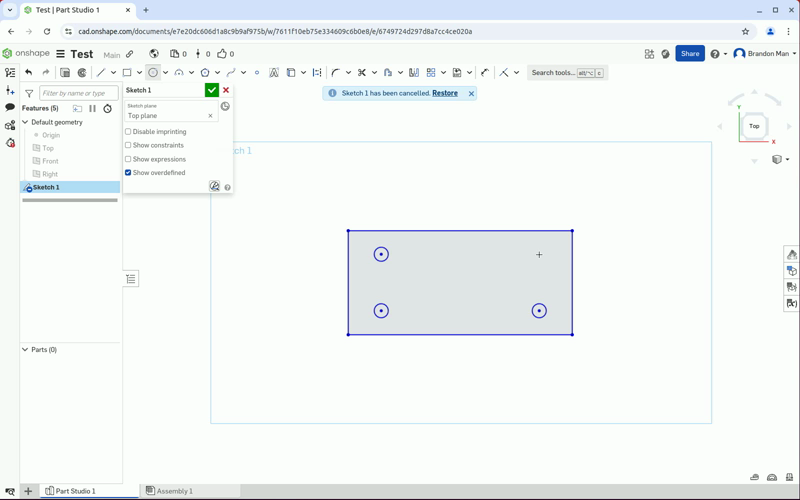
key_up(shift)
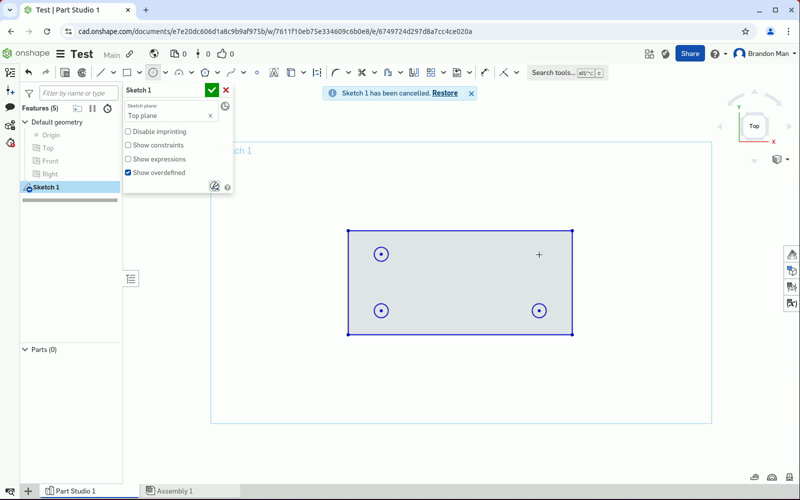
mouse_move(546, 254)
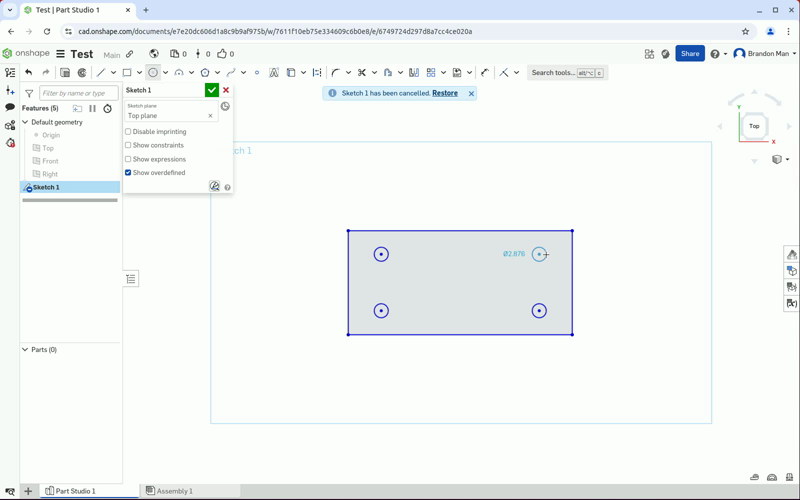
click(546, 254)
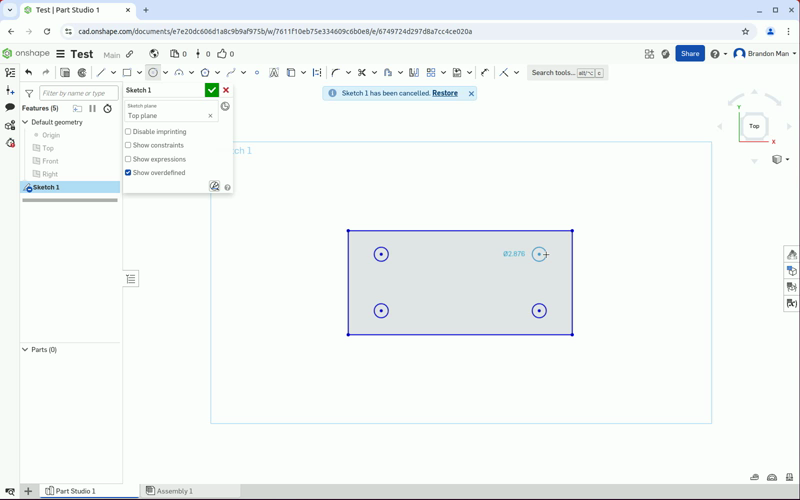
key(esc)
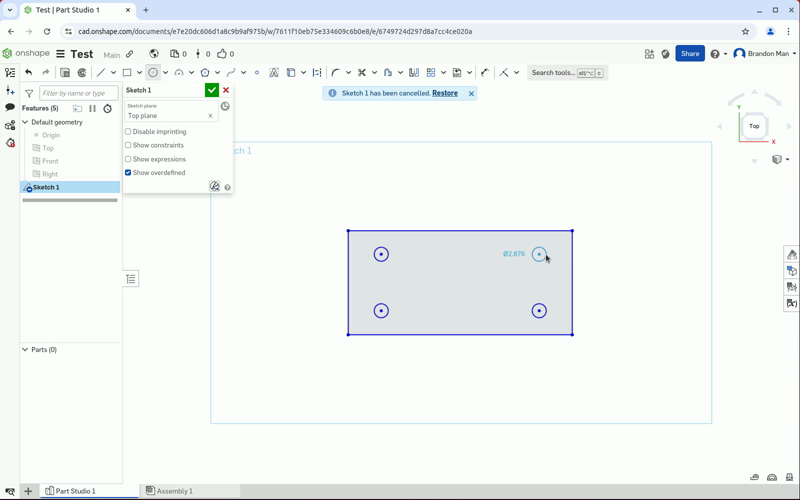
mouse_move(480, 312)
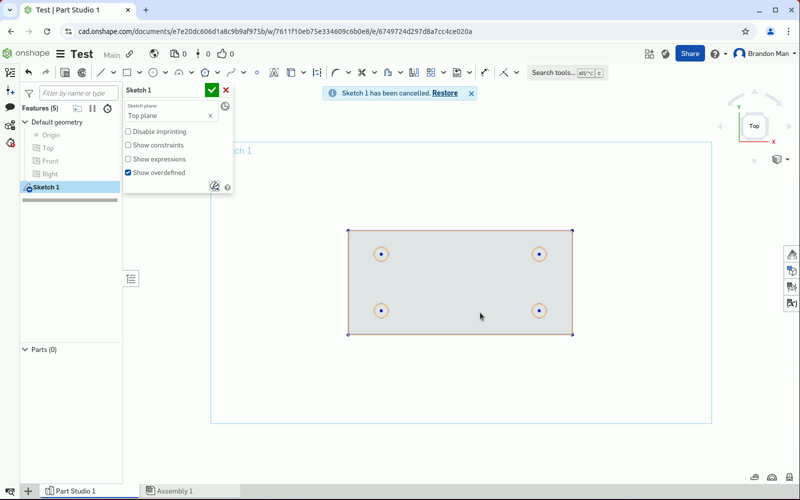
click(480, 312)
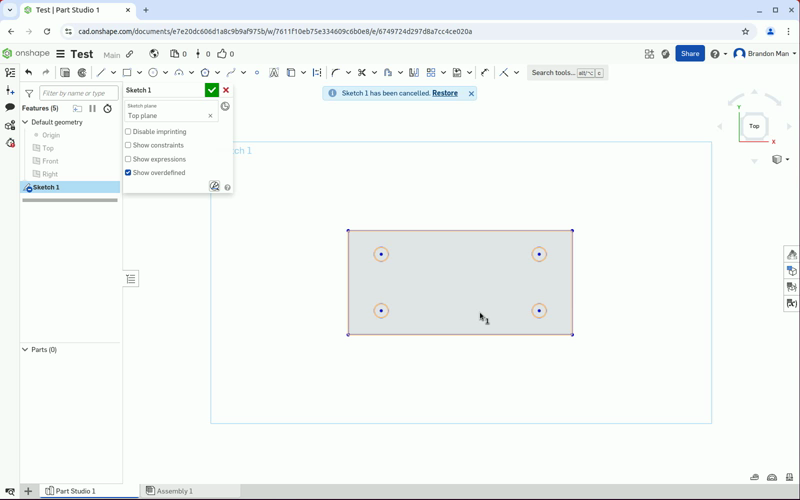
mouse_move(73, 352)
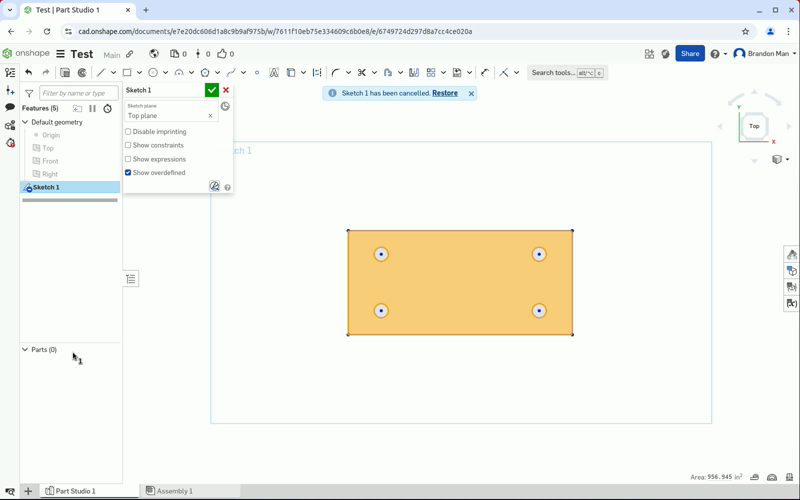
key(shift+y)
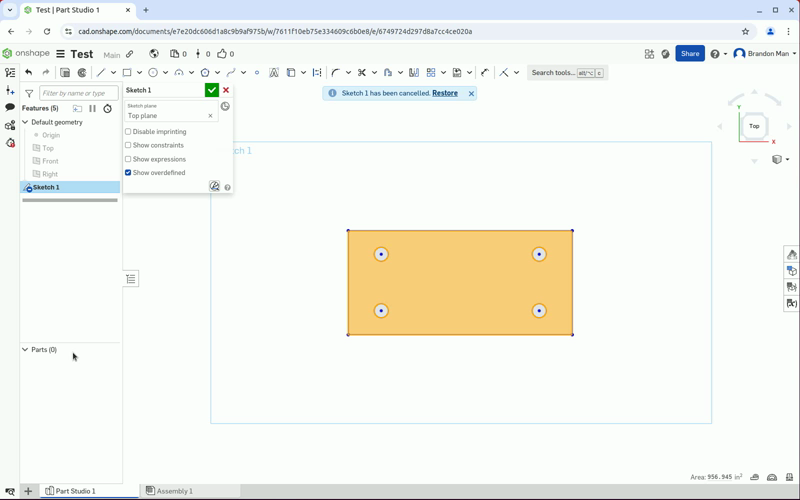
key(shift+e)
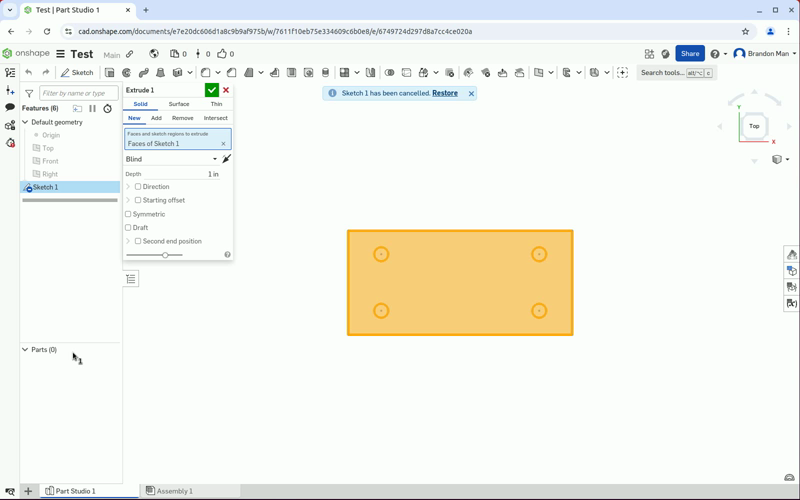
mouse_move(143, 106)
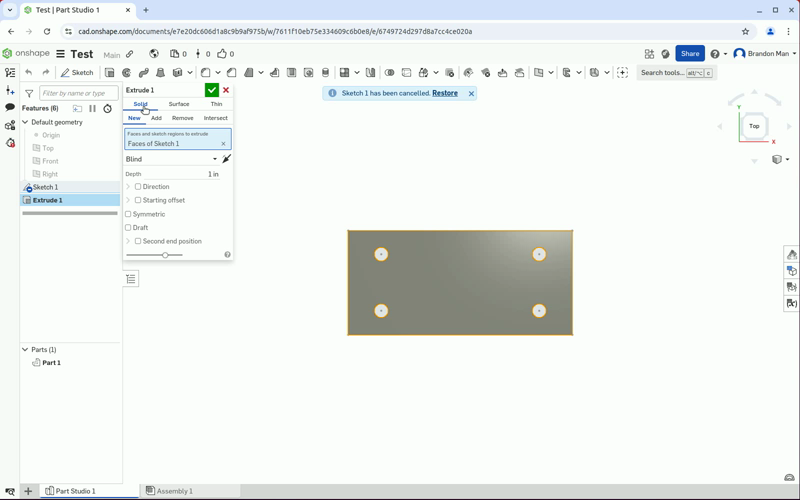
click(143, 106)
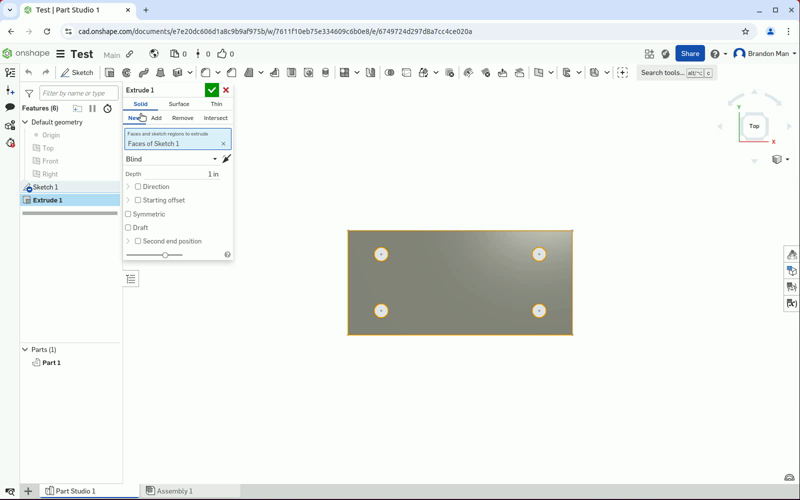
mouse_move(137, 120)
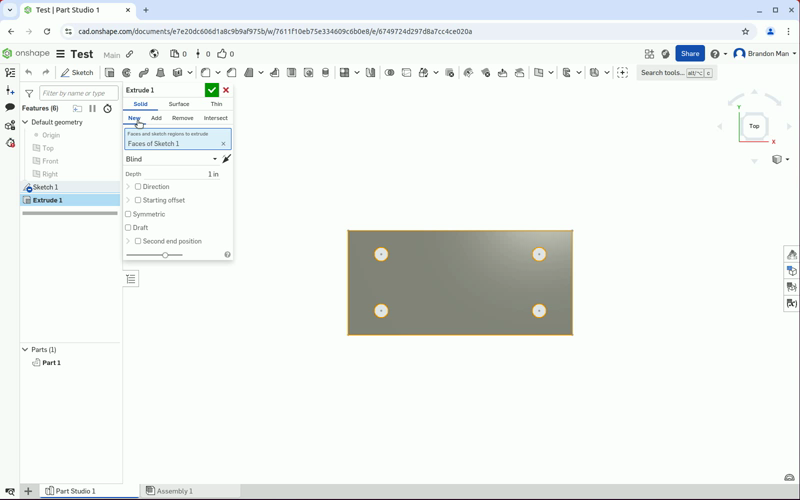
click(137, 120)
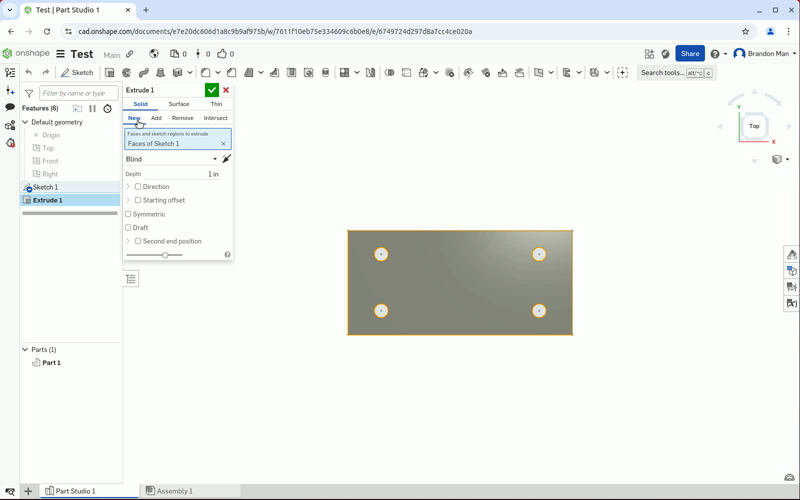
key(tab, 4)
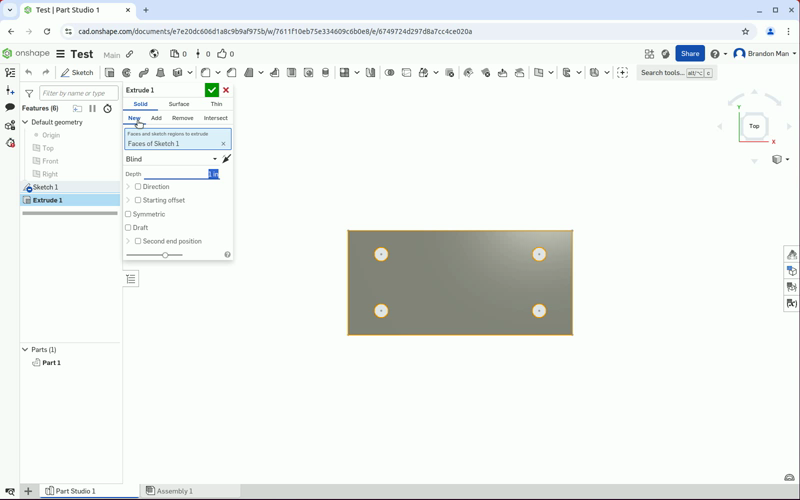
text(1.685)
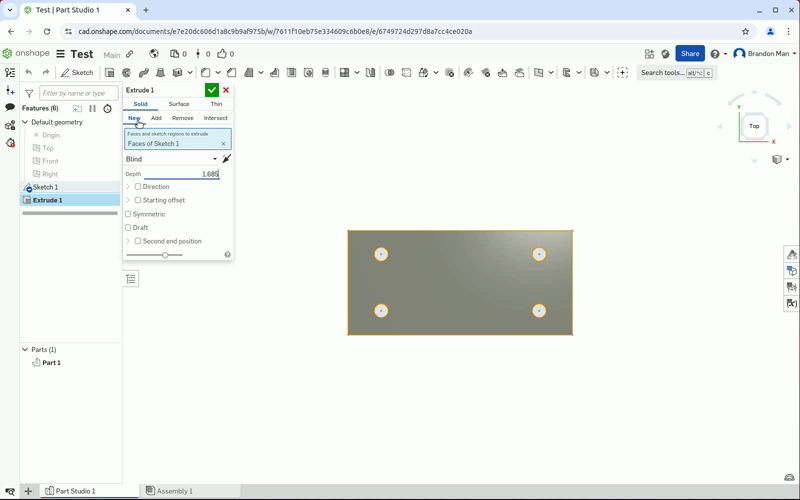
key(enter)
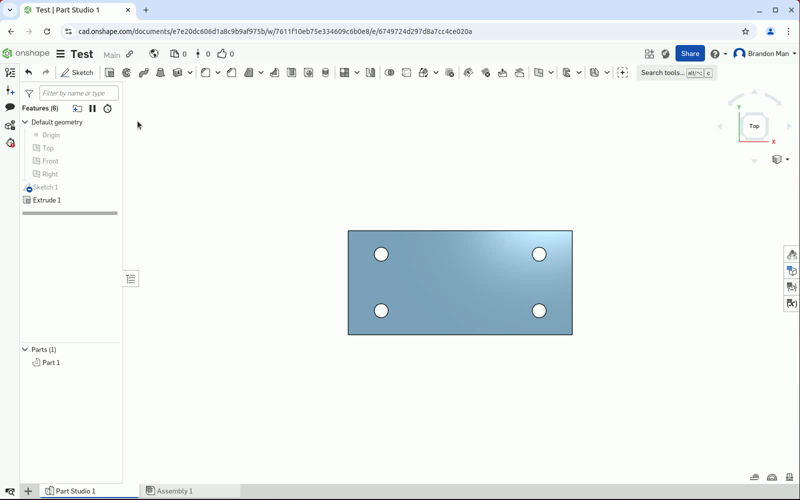
key(shift+h)
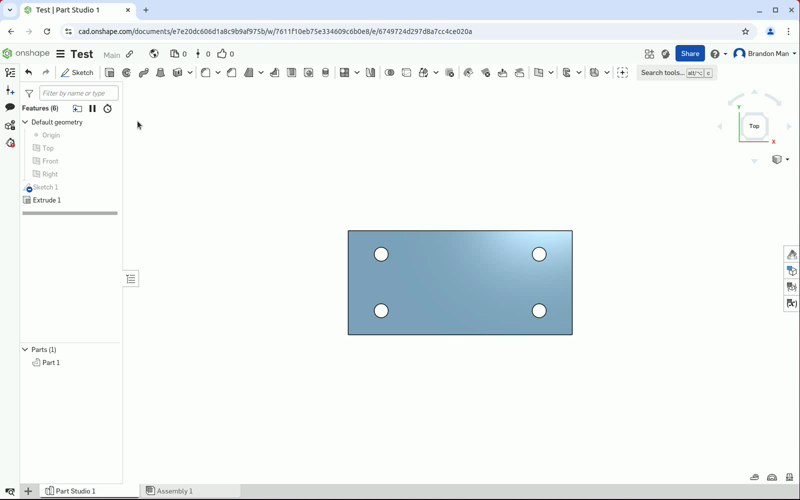
key(shift+h)
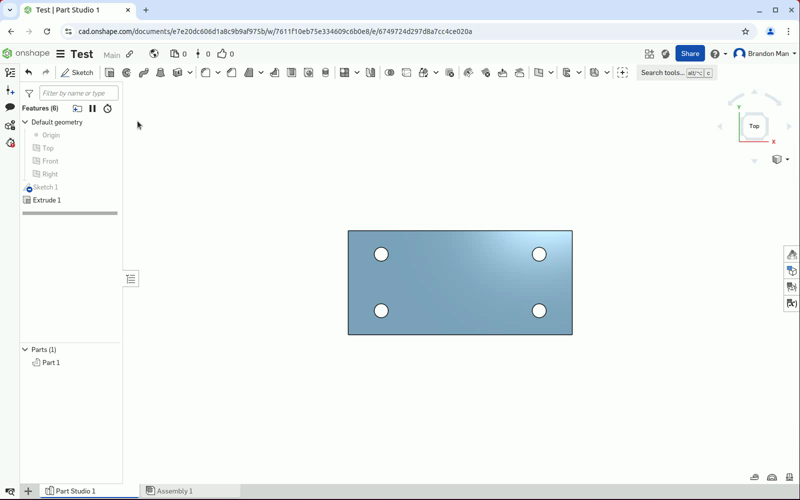
mouse_move(73, 189)
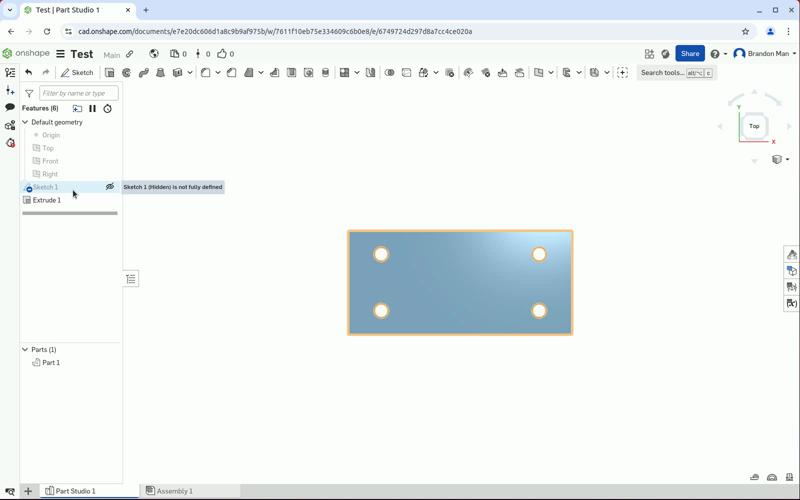
click(73, 189)
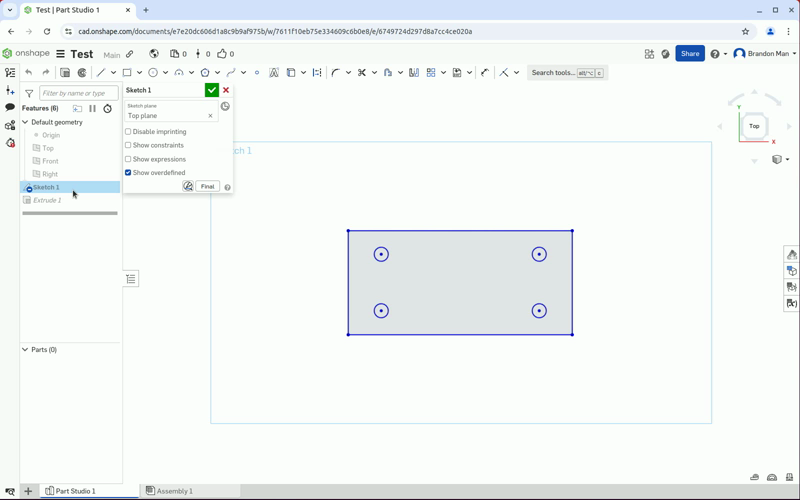
mouse_move(229, 92)
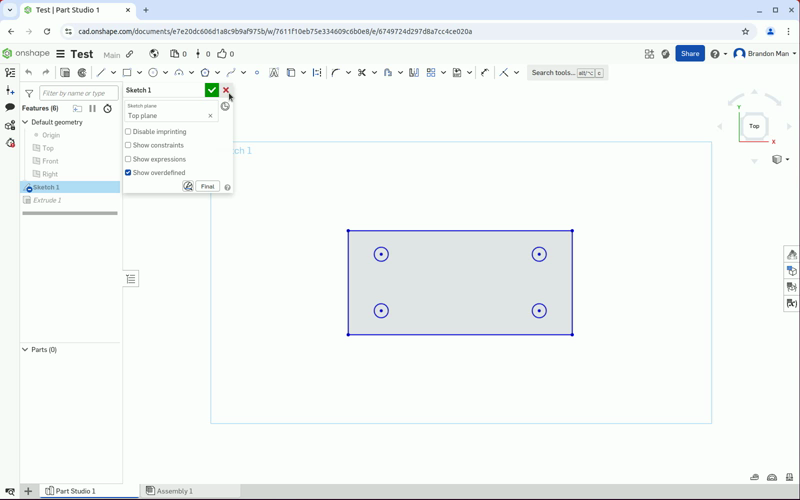
click(229, 92)
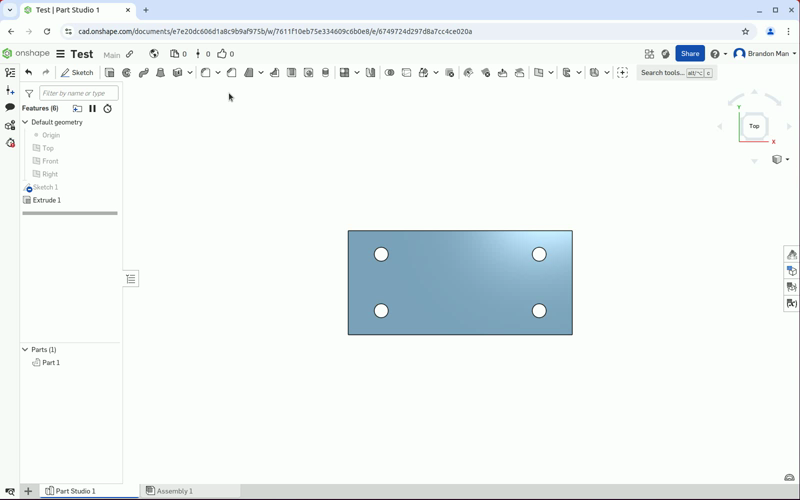
mouse_move(73, 352)
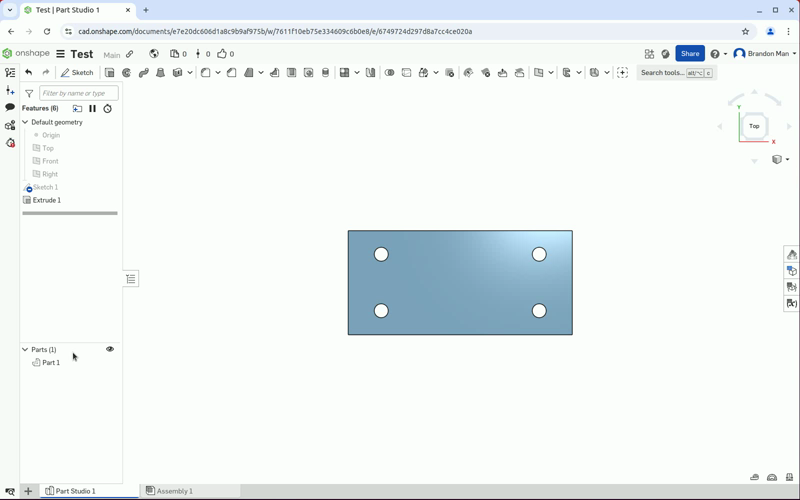
key(y)
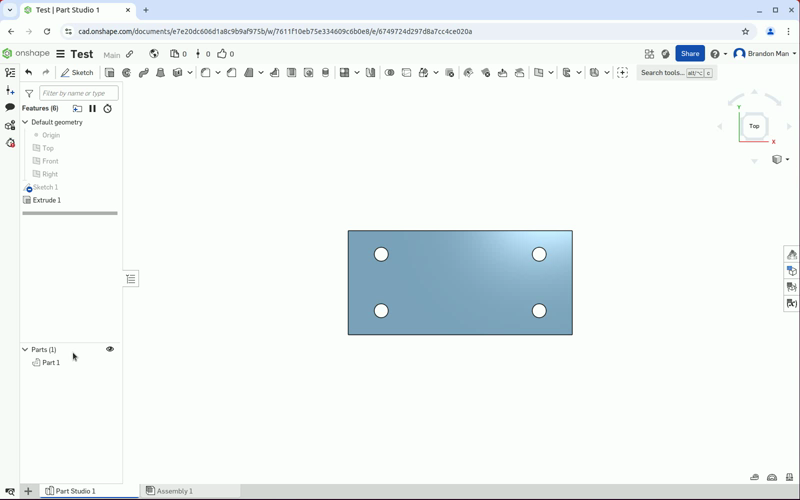
key(shift+p)
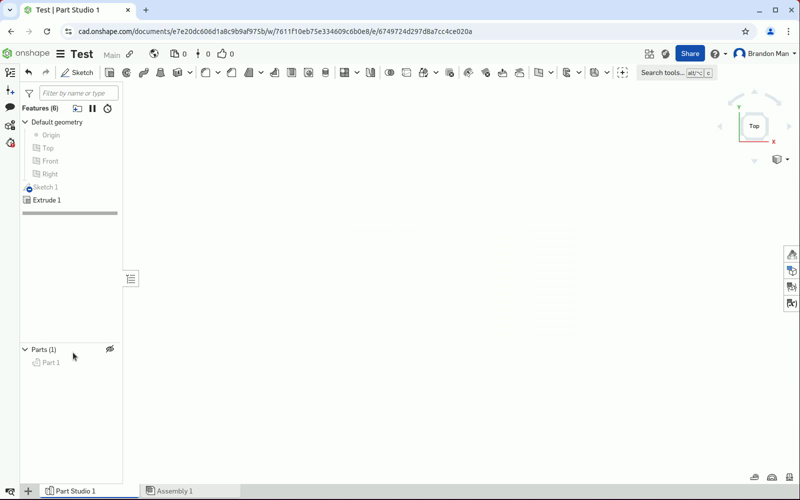
key(space)
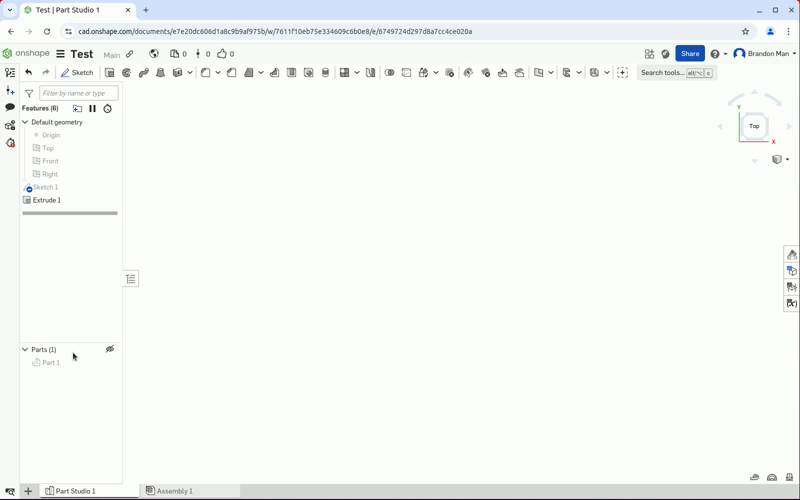
key_down(shift)
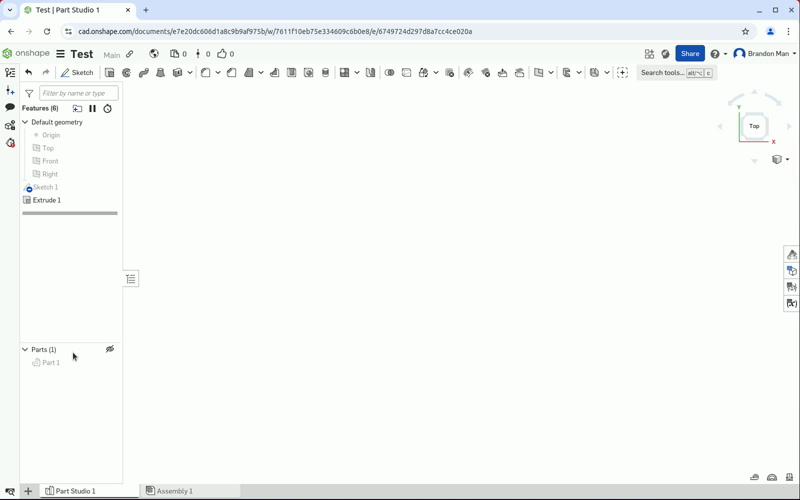
key(up)
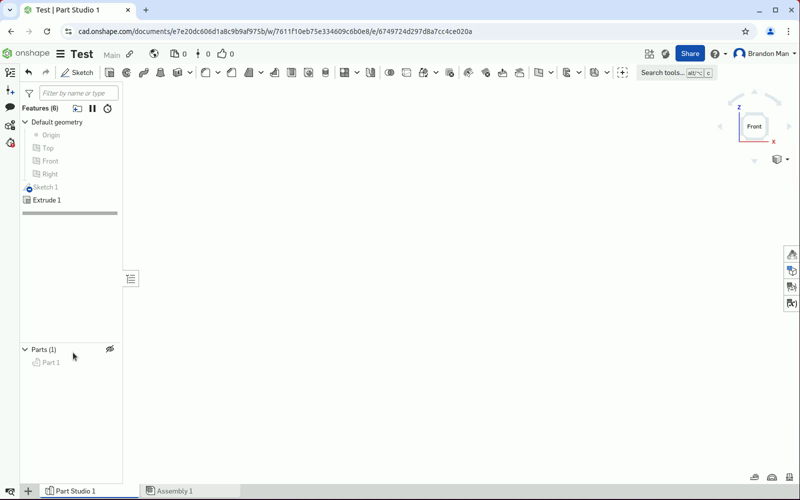
key_up(shift)
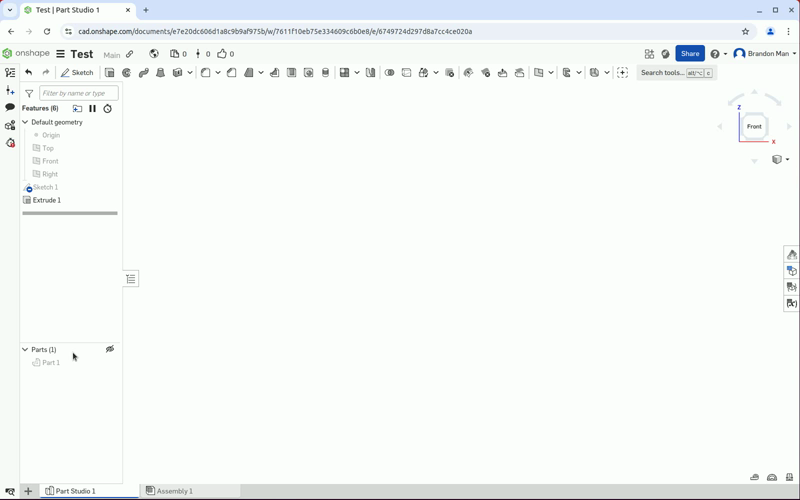
mouse_move(73, 352)
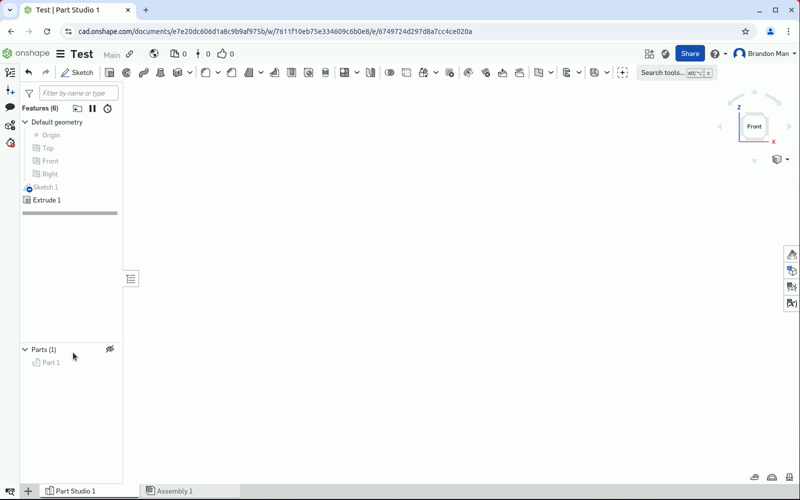
key(shift+y)
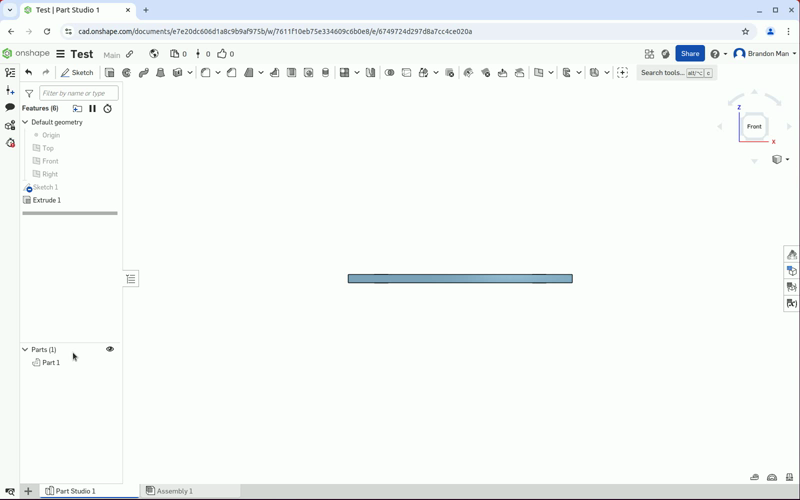
mouse_move(541, 75)
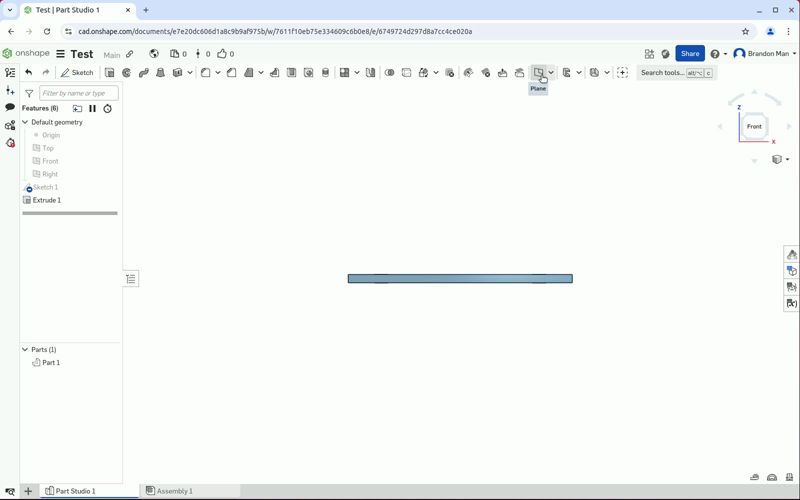
click(541, 75)
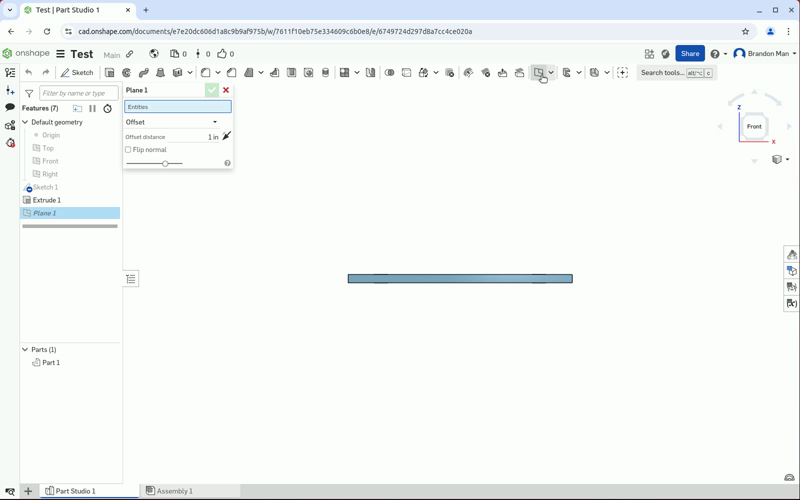
mouse_move(73, 163)
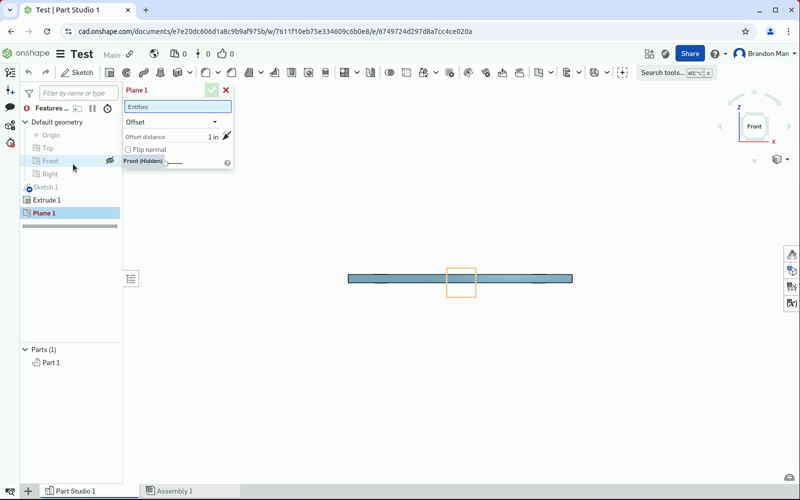
click(73, 163)
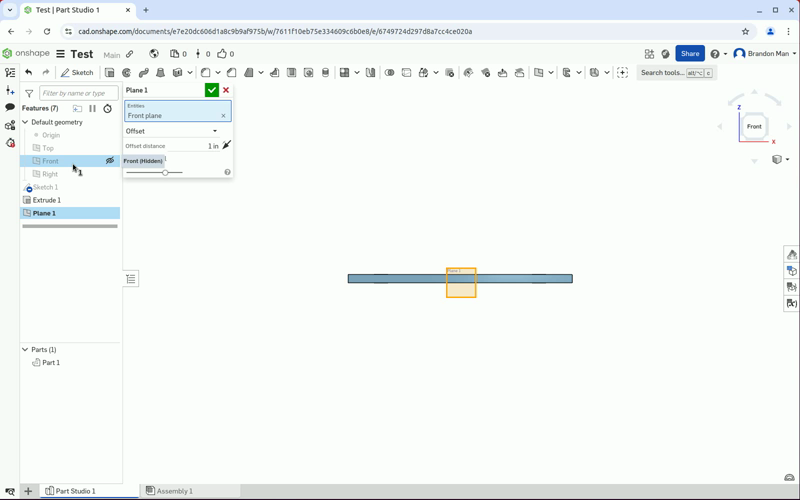
key(tab, 2)
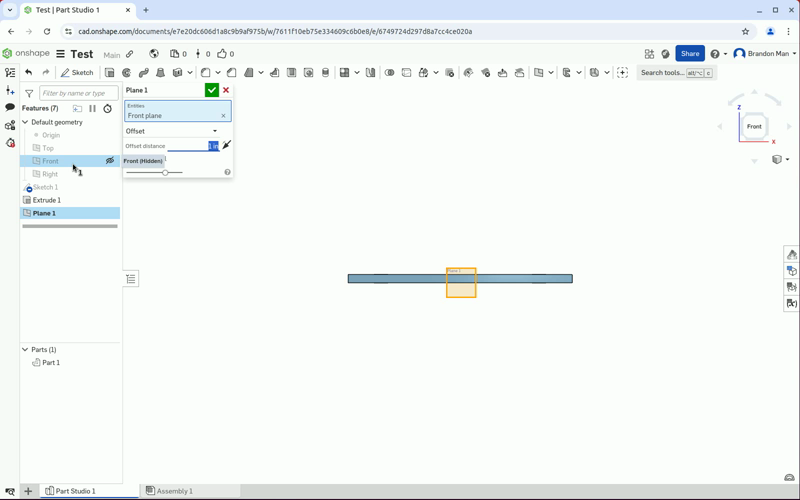
text(10.599)
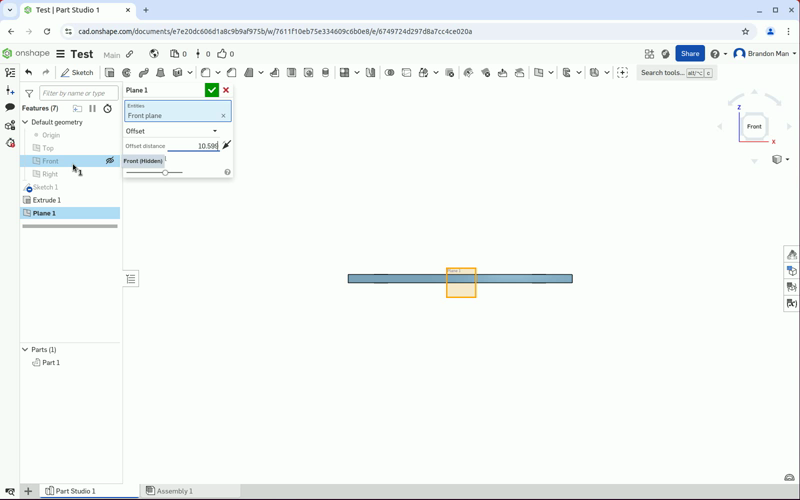
key(enter, 2)
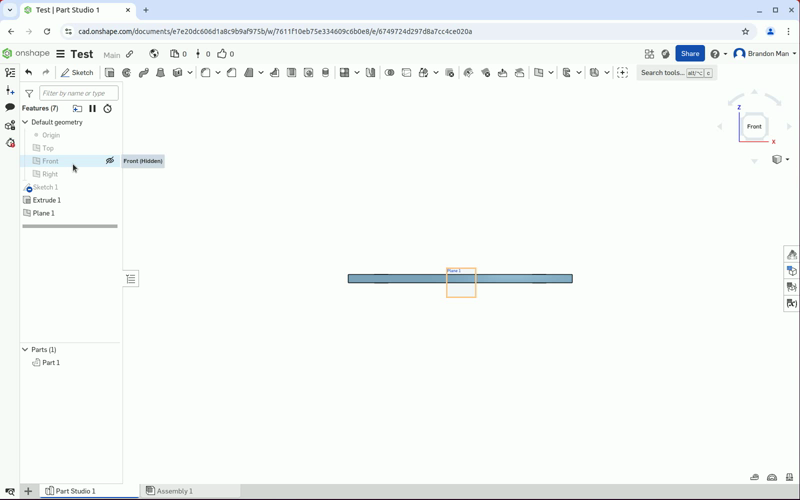
key(shift+s)
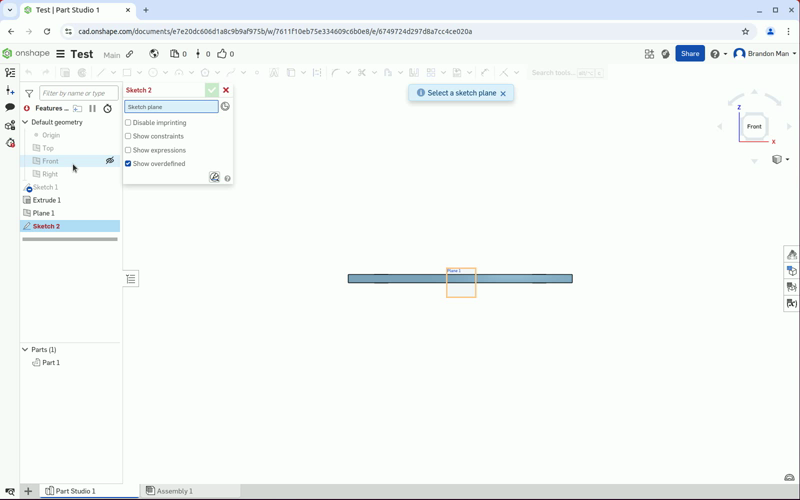
mouse_move(73, 215)
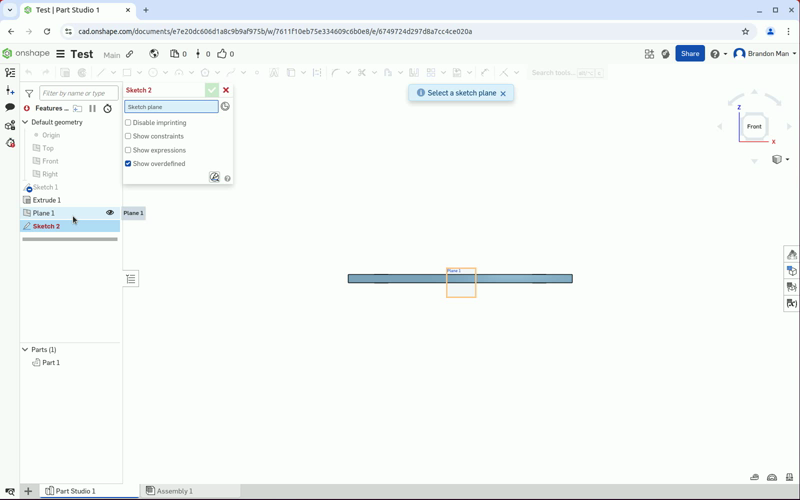
click(73, 215)
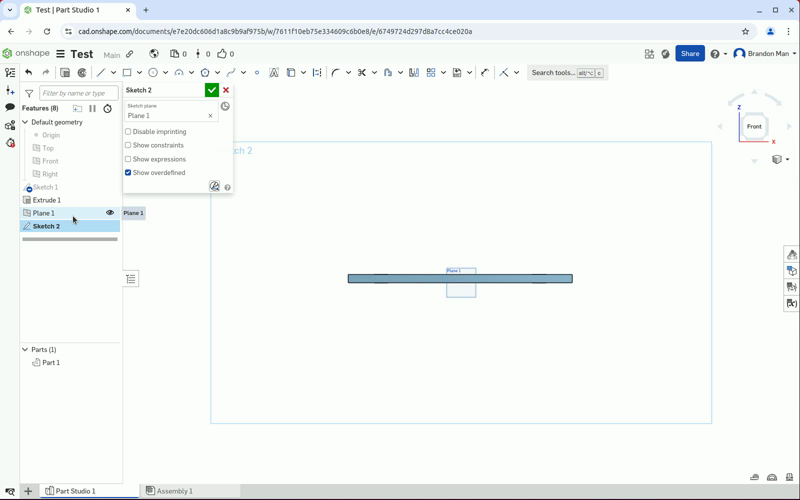
mouse_move(73, 352)
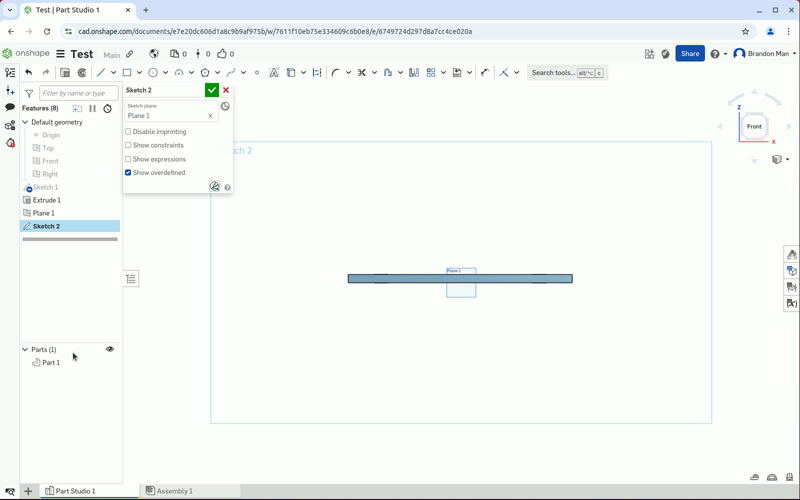
key(y)
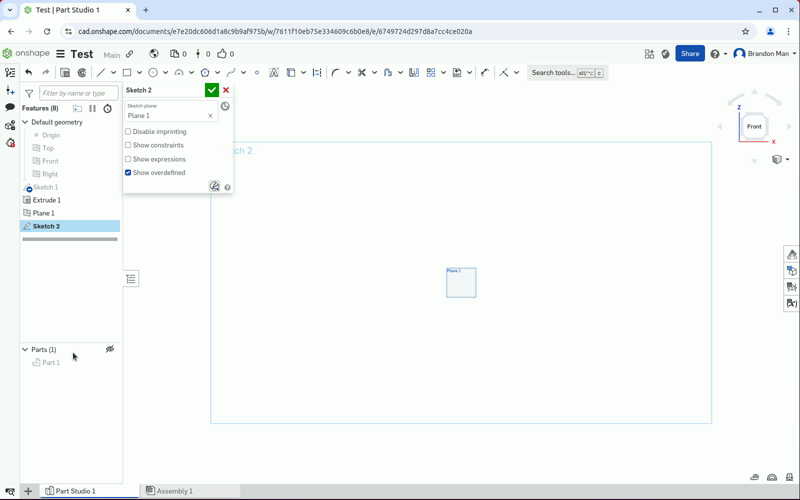
key(l)
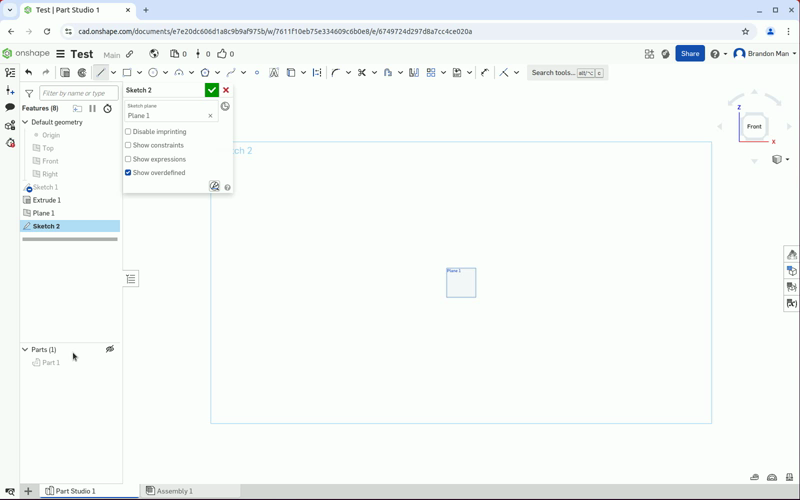
key_down(shift)
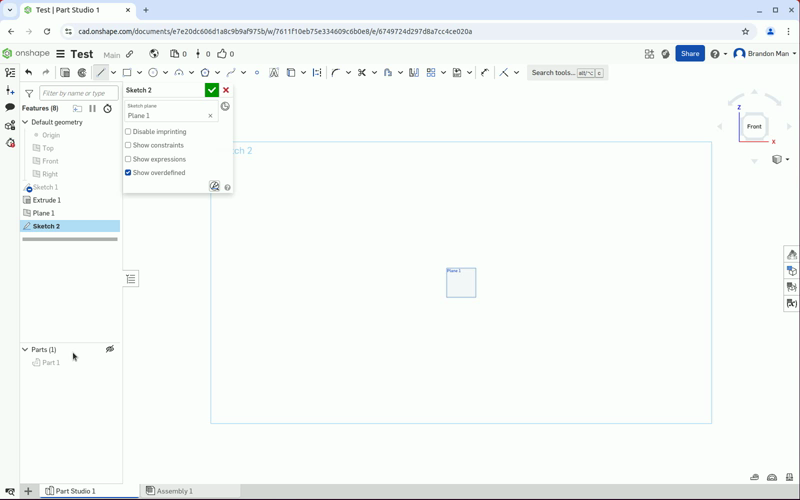
mouse_move(348, 282)
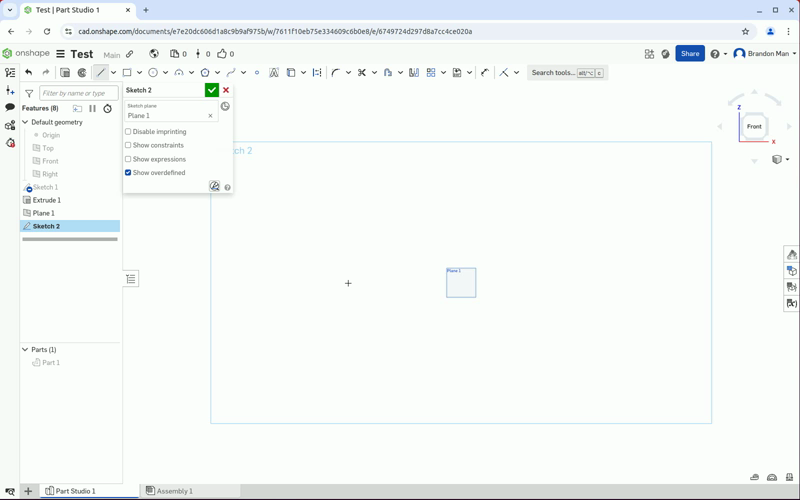
click(348, 282)
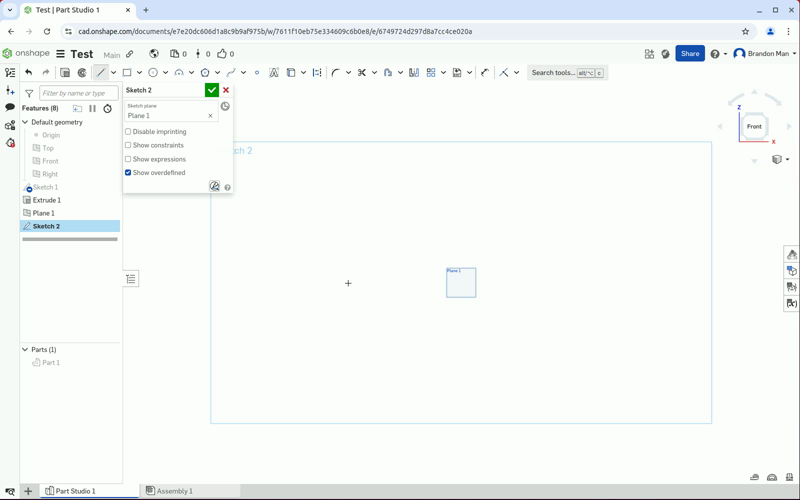
key_up(shift)
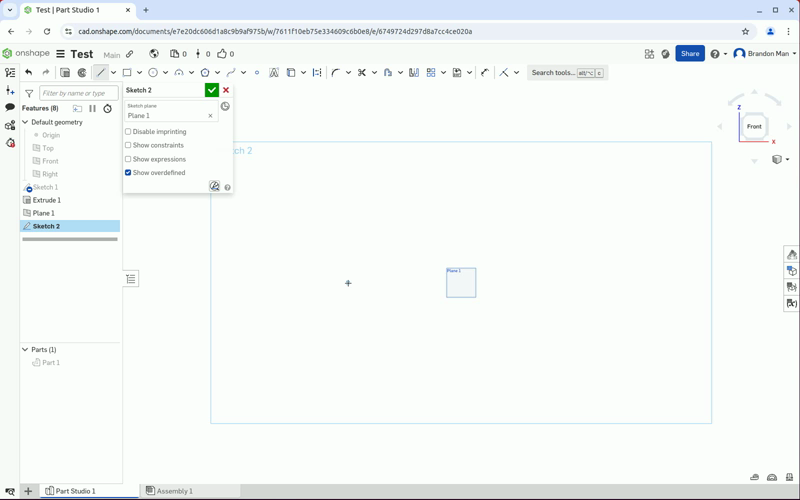
key_down(shift)
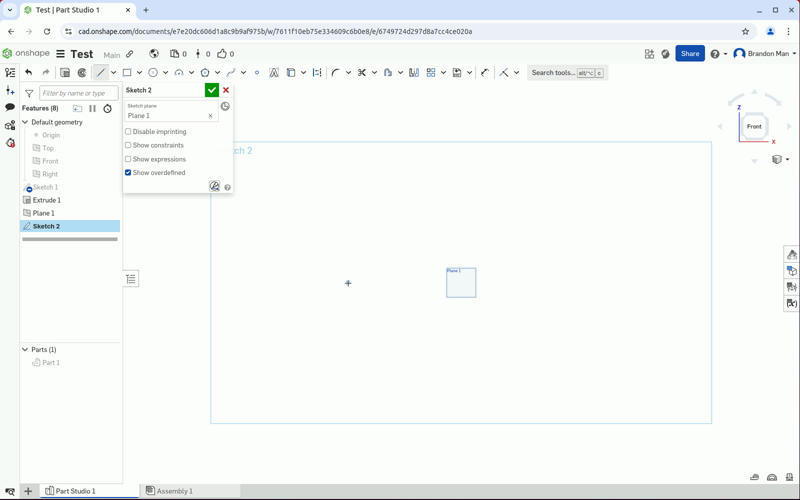
mouse_move(572, 282)
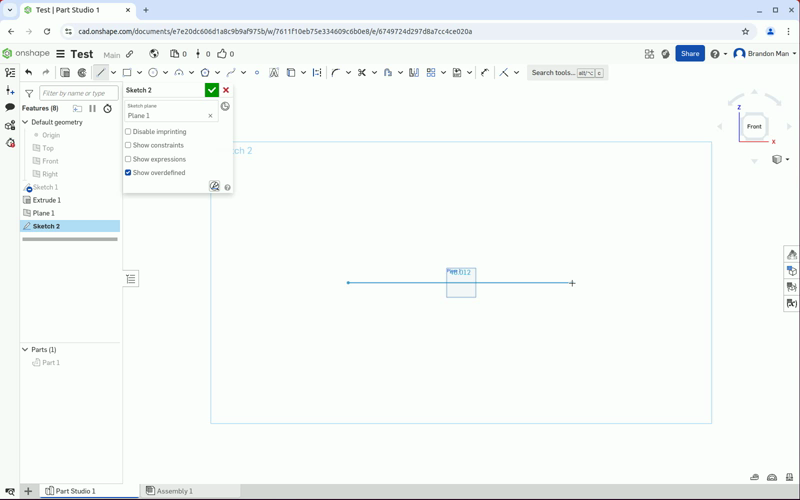
click(572, 282)
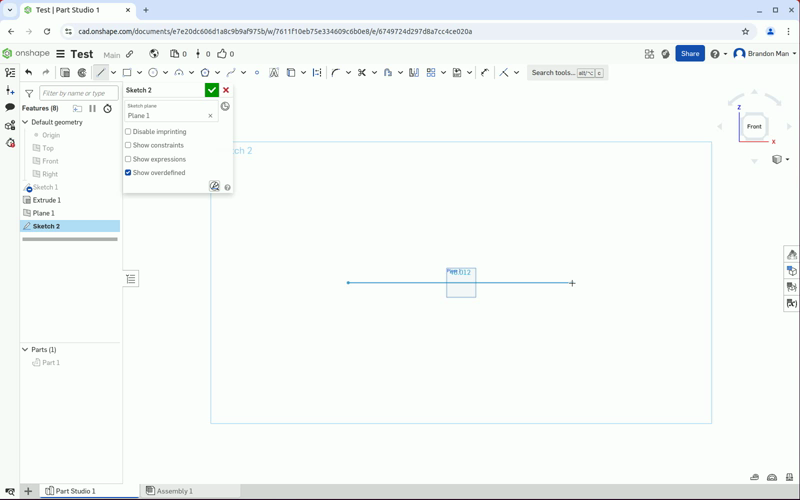
key_up(shift)
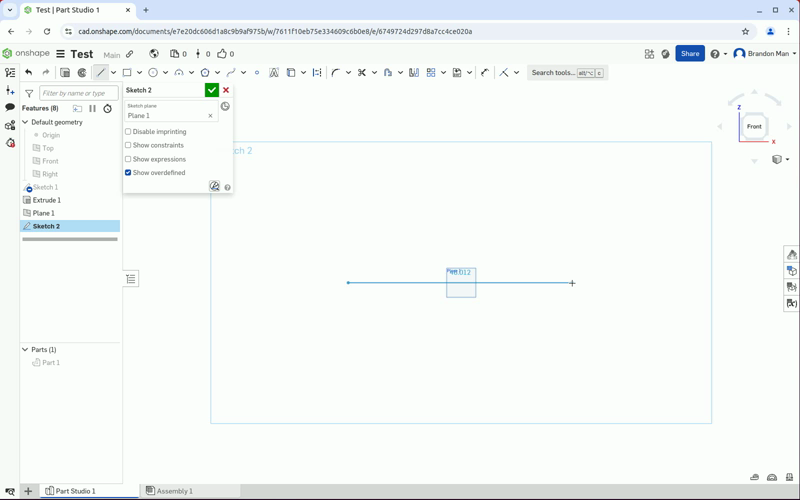
key_down(shift)
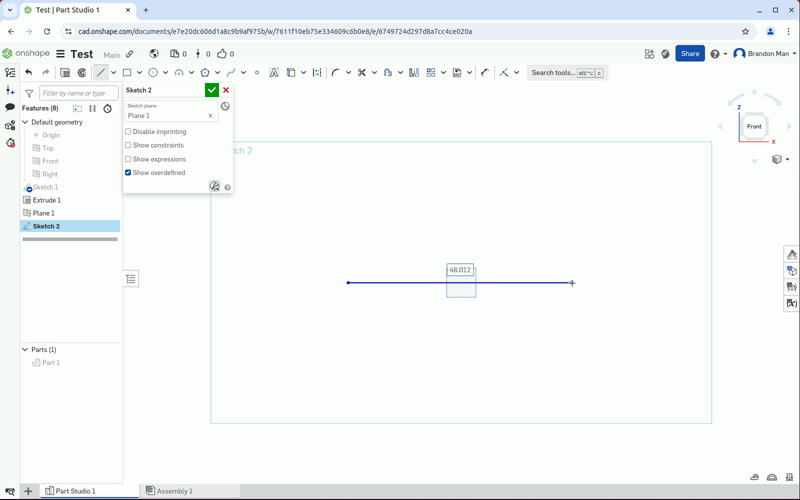
mouse_move(589, 282)
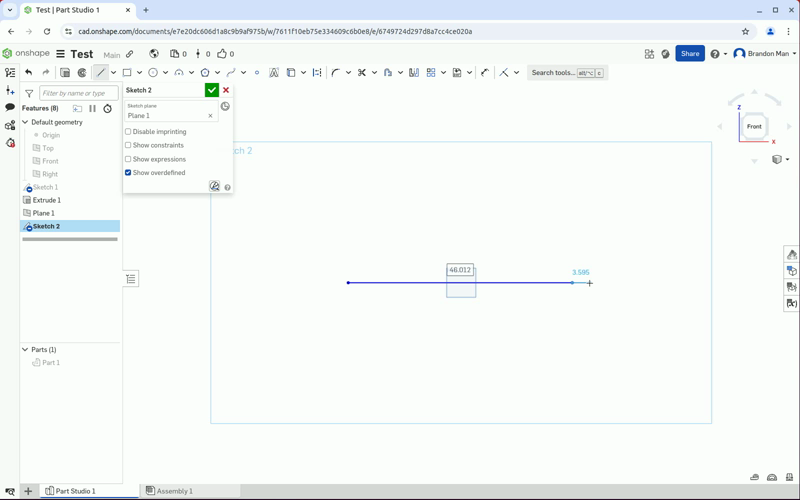
mouse_move(572, 275)
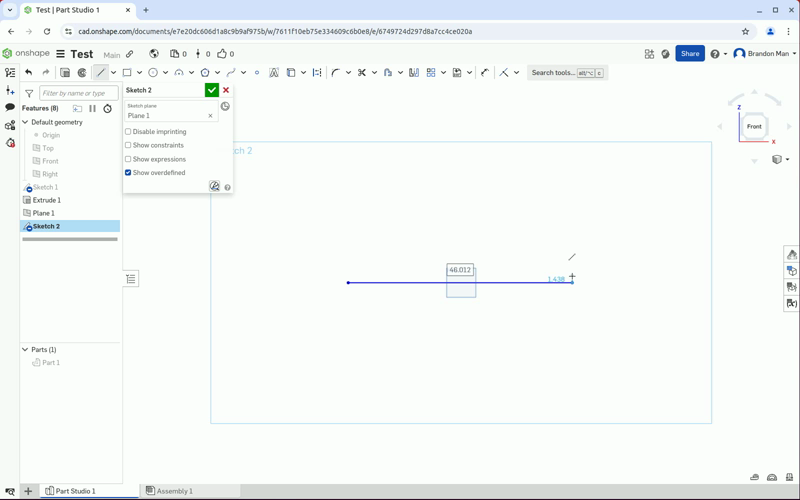
scroll(6)
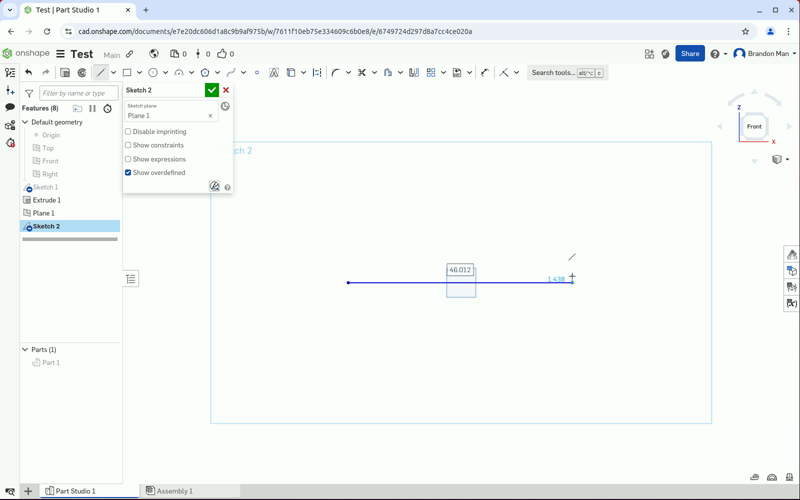
scroll(6)
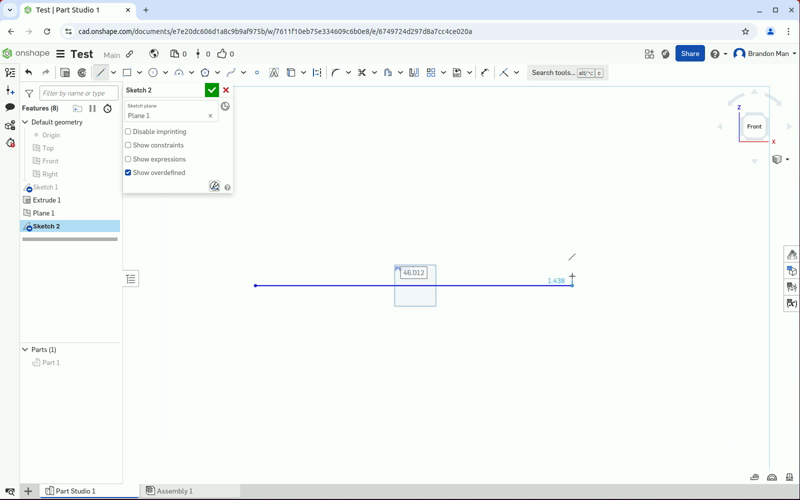
scroll(6)
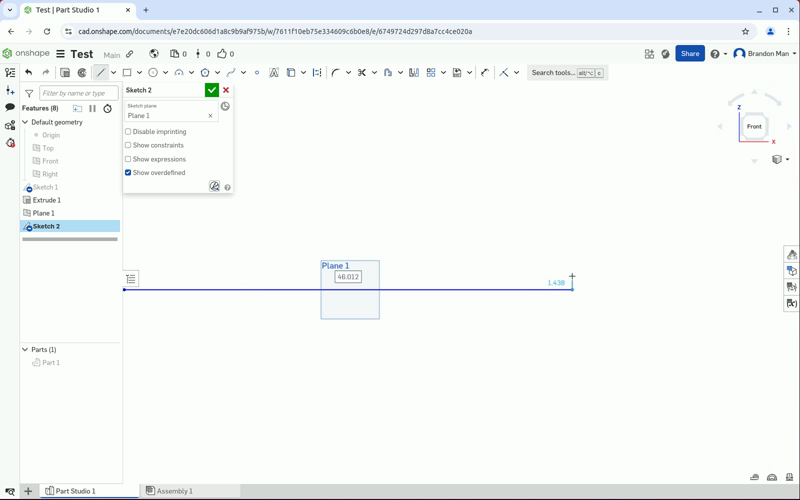
scroll(6)
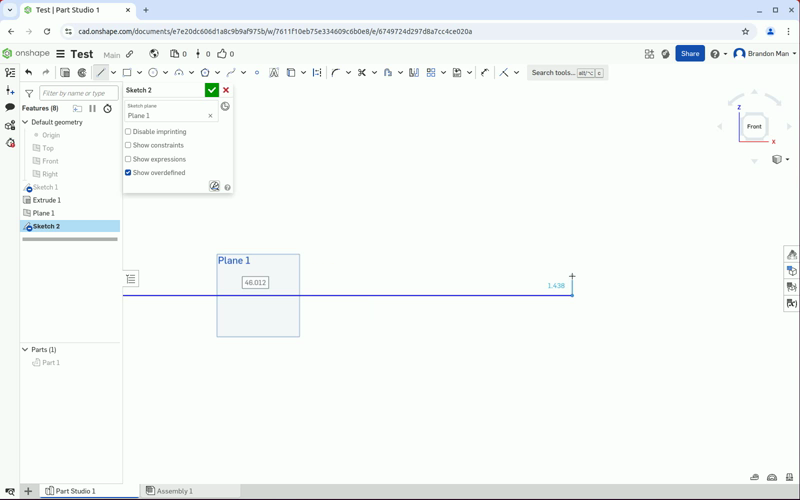
scroll(6)
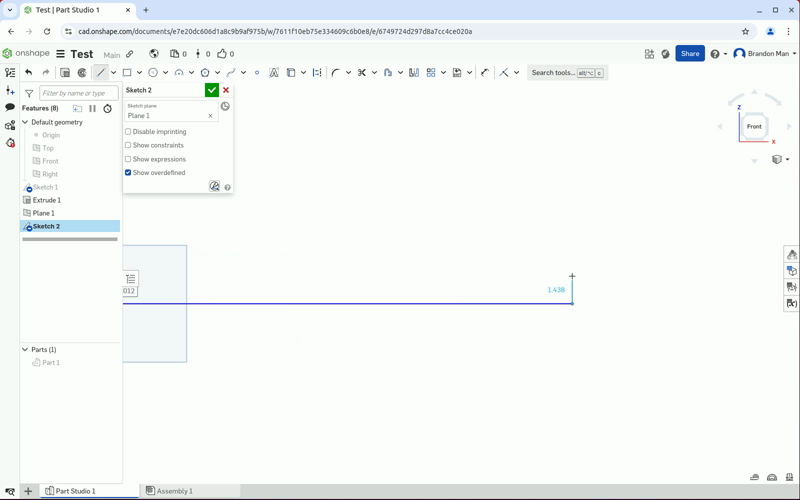
scroll(6)
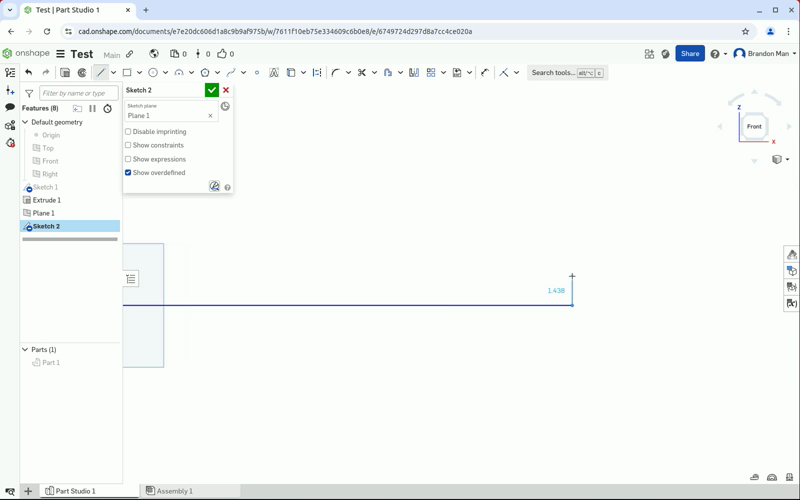
scroll(6)
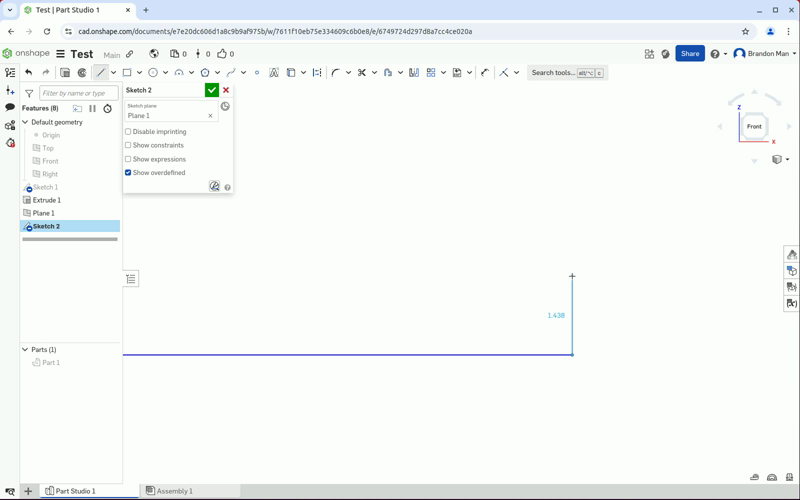
click(572, 275)
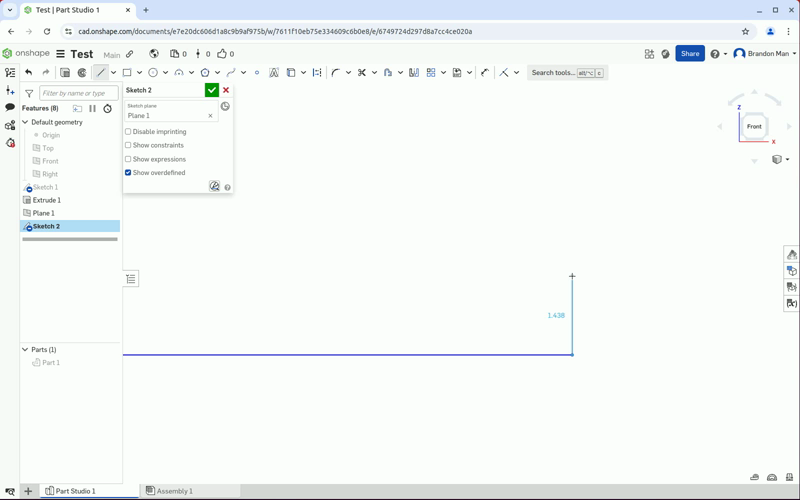
scroll(-6)
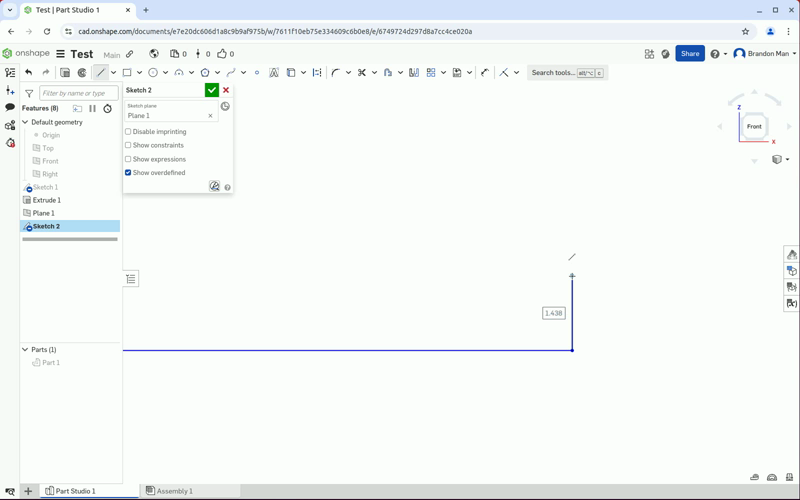
scroll(-6)
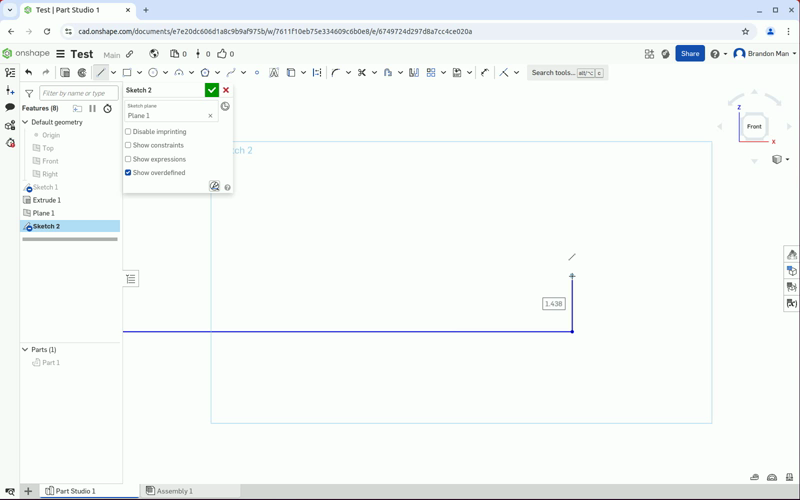
scroll(-6)
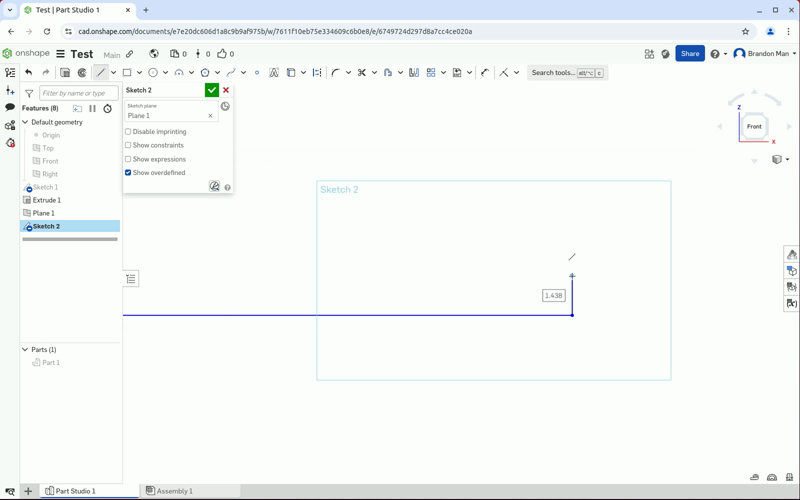
scroll(-6)
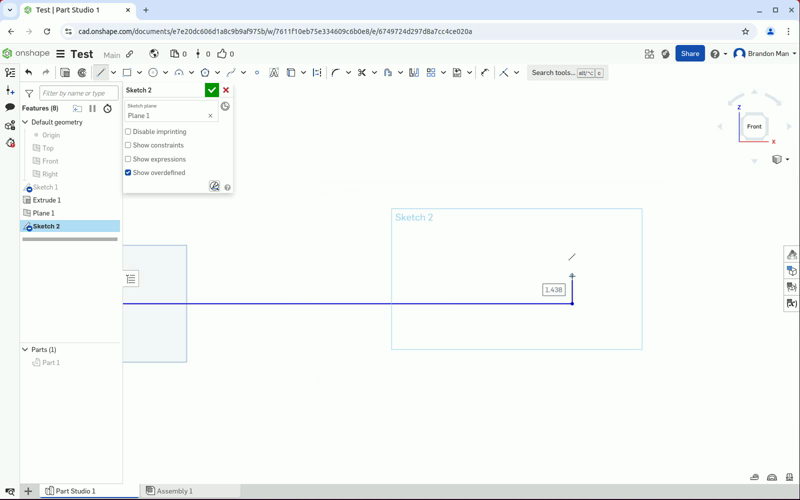
scroll(-6)
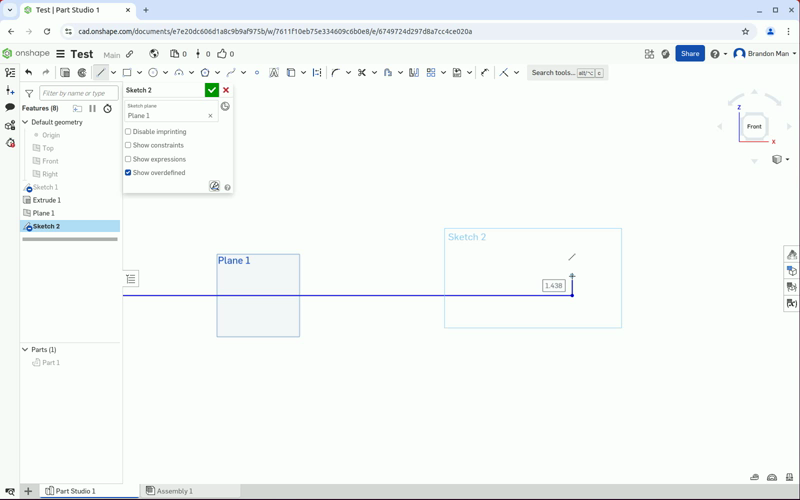
scroll(-6)
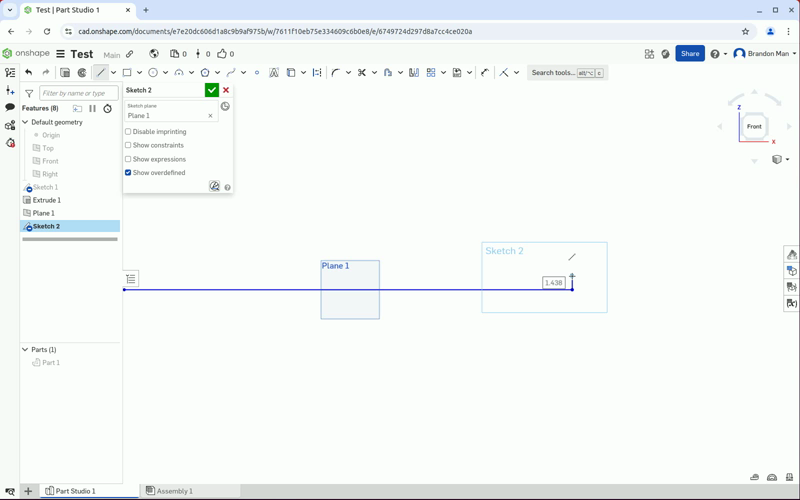
scroll(-6)
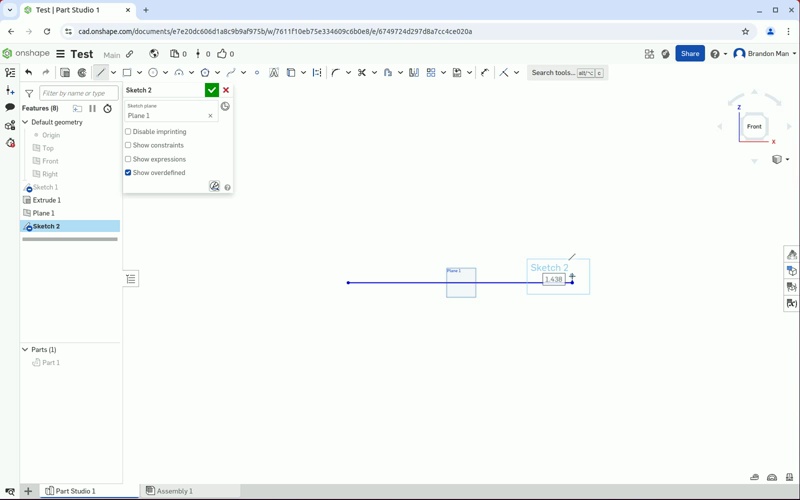
key_up(shift)
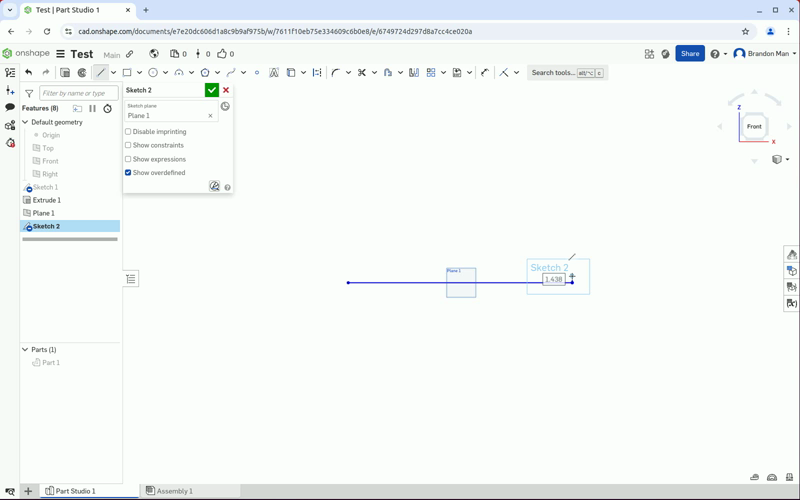
key_down(shift)
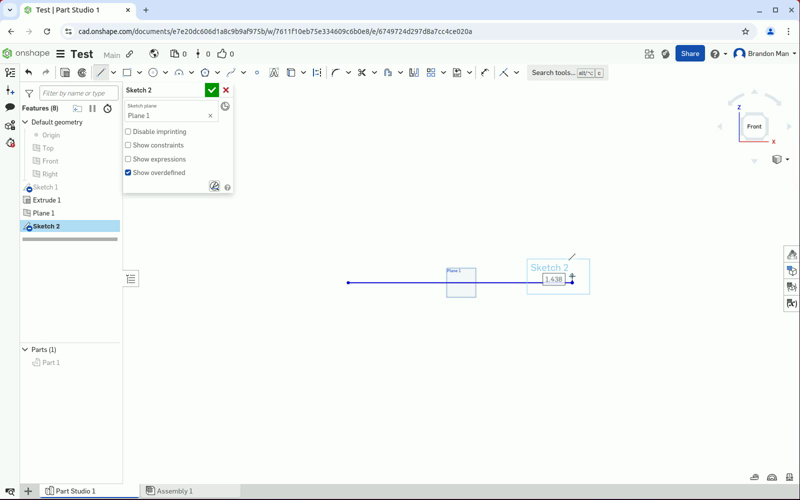
mouse_move(348, 275)
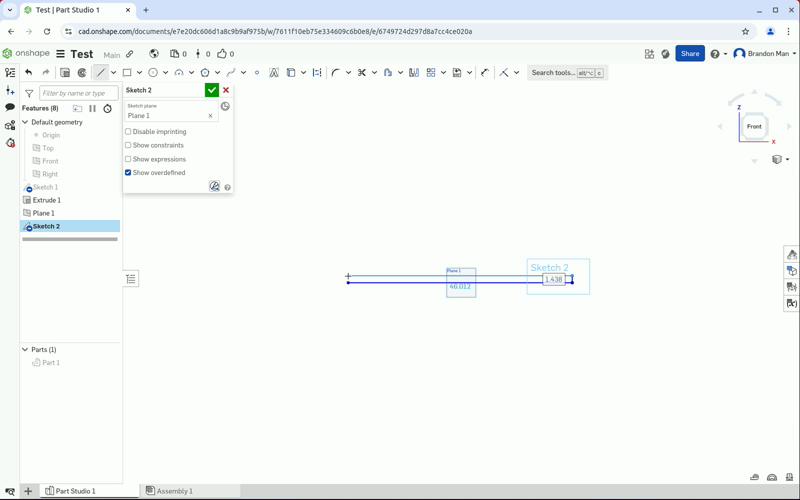
click(348, 275)
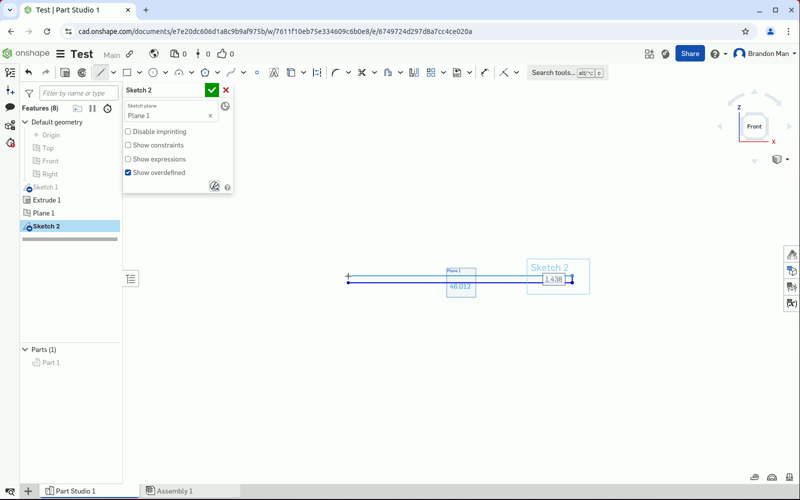
key_up(shift)
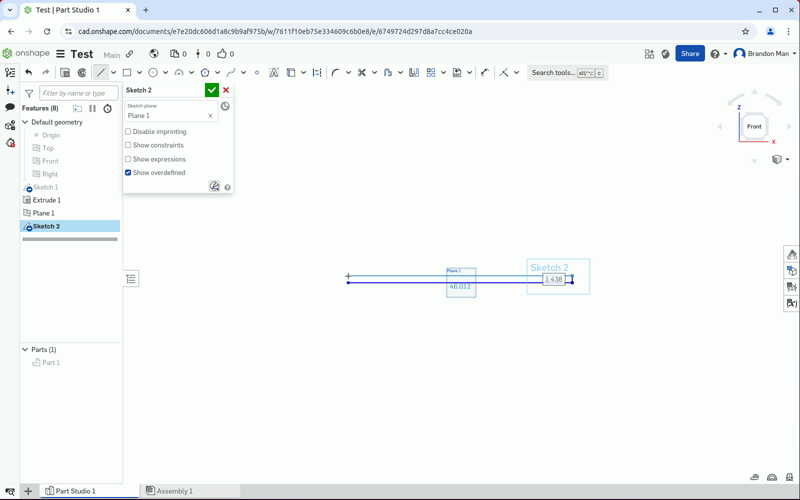
mouse_move(378, 275)
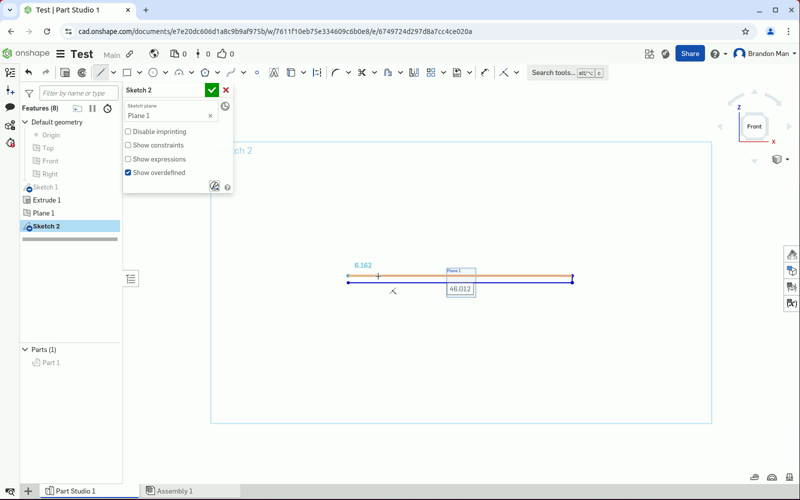
key_down(shift)
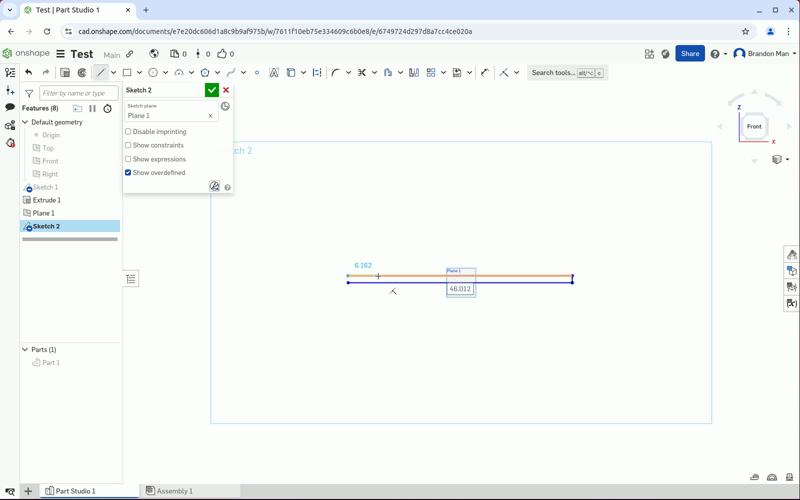
mouse_move(348, 282)
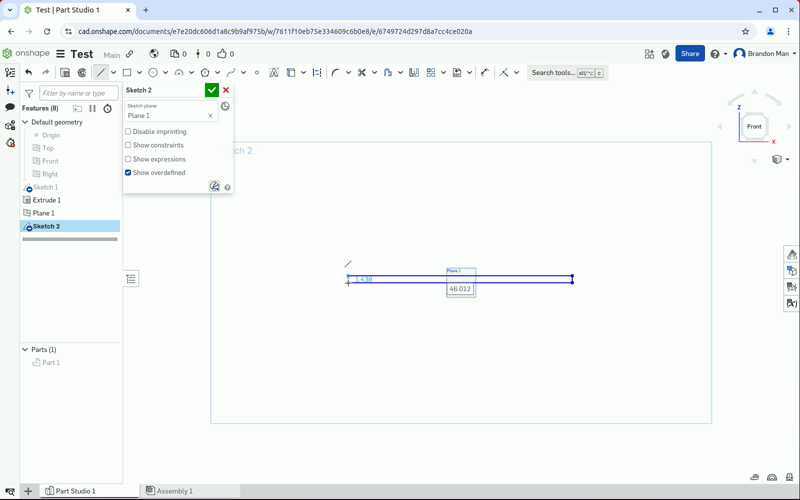
scroll(6)
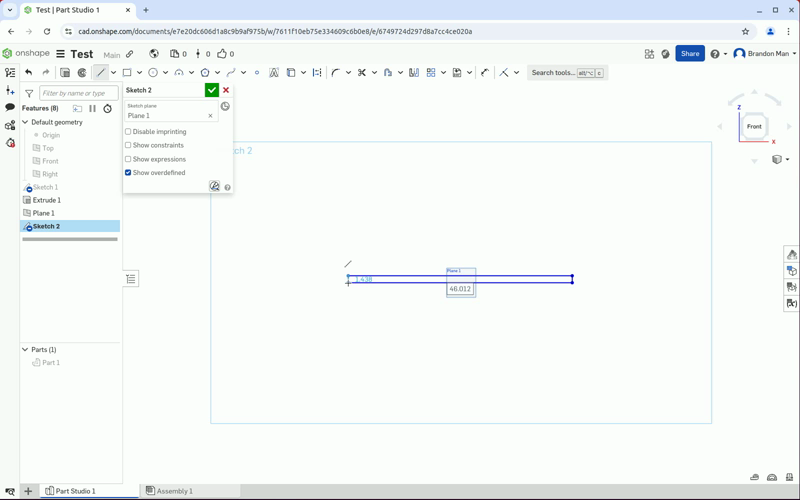
scroll(6)
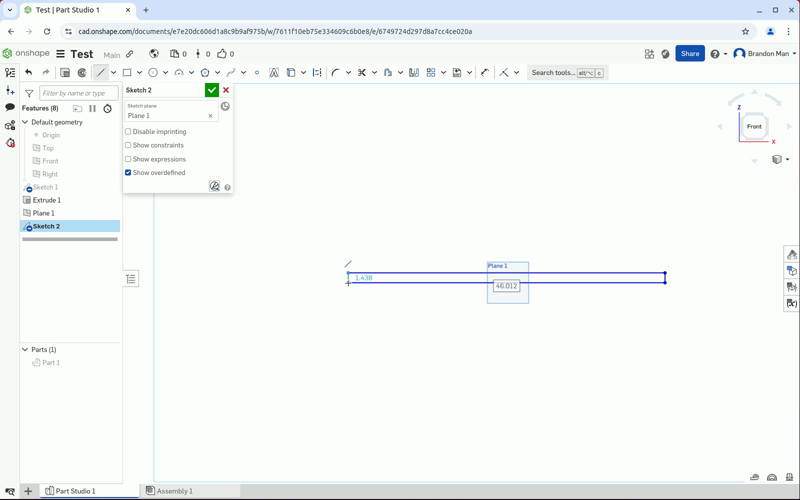
scroll(6)
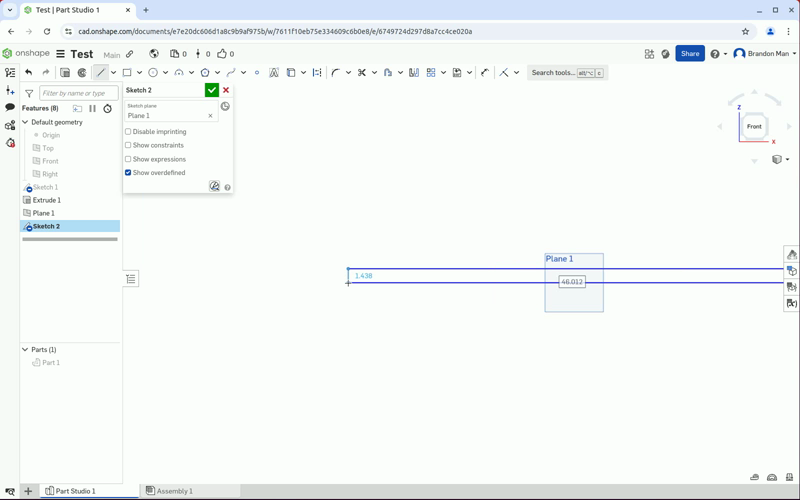
scroll(6)
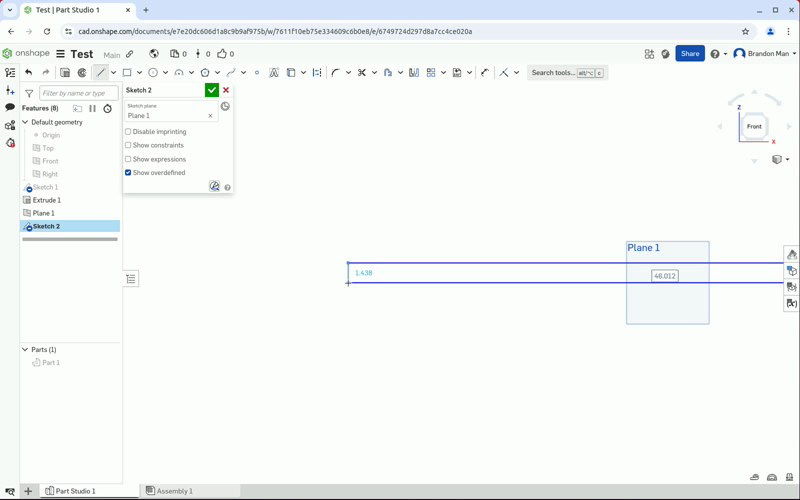
scroll(6)
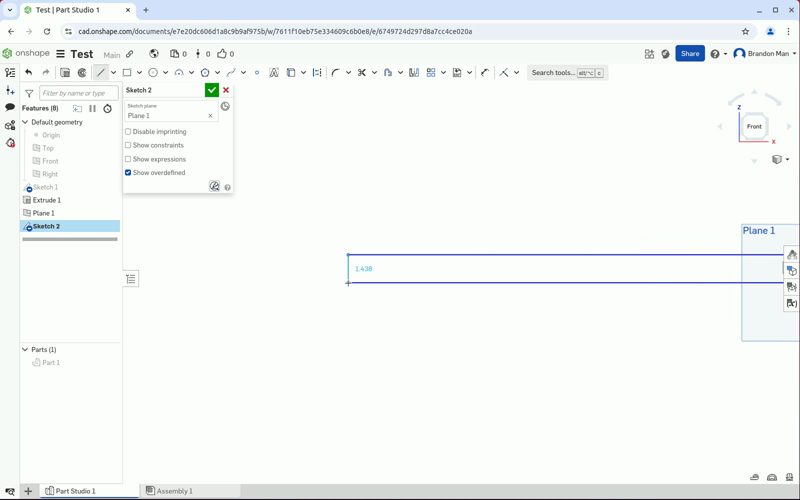
scroll(6)
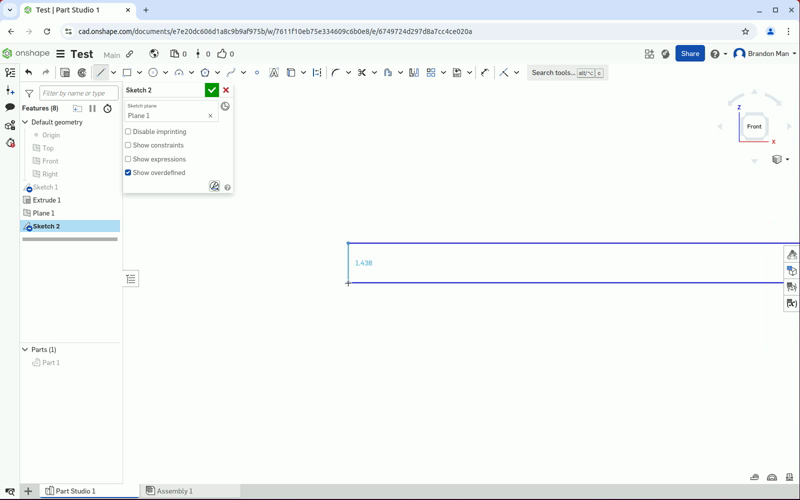
scroll(6)
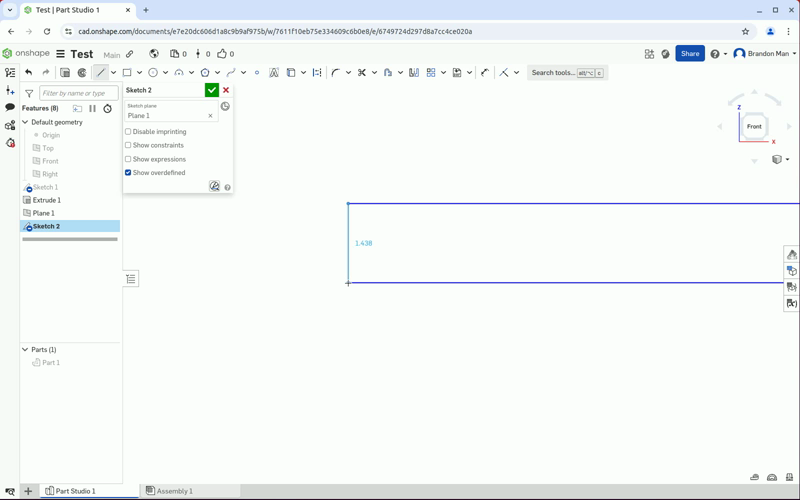
key_up(shift)
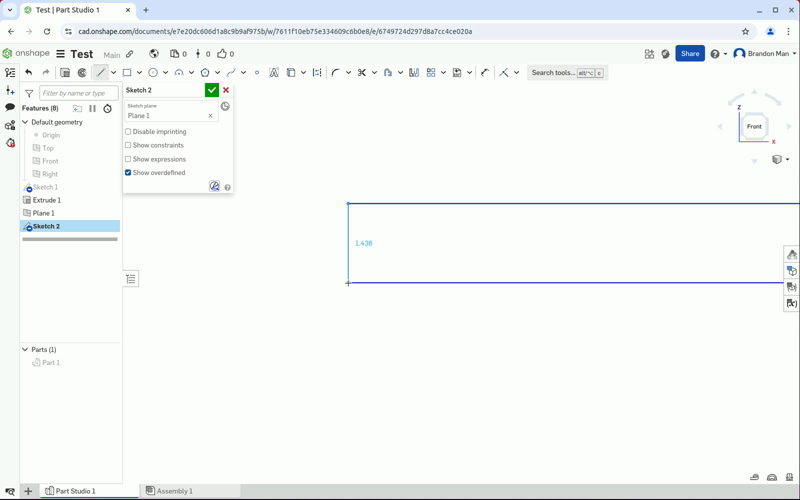
click(348, 282)
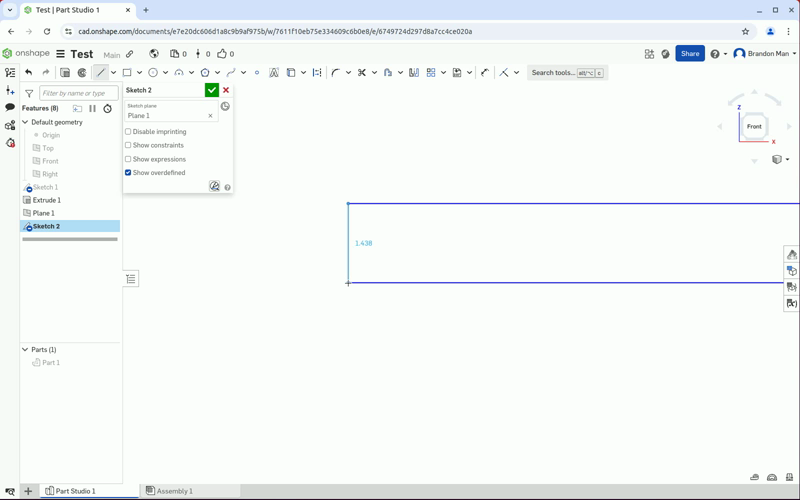
scroll(-6)
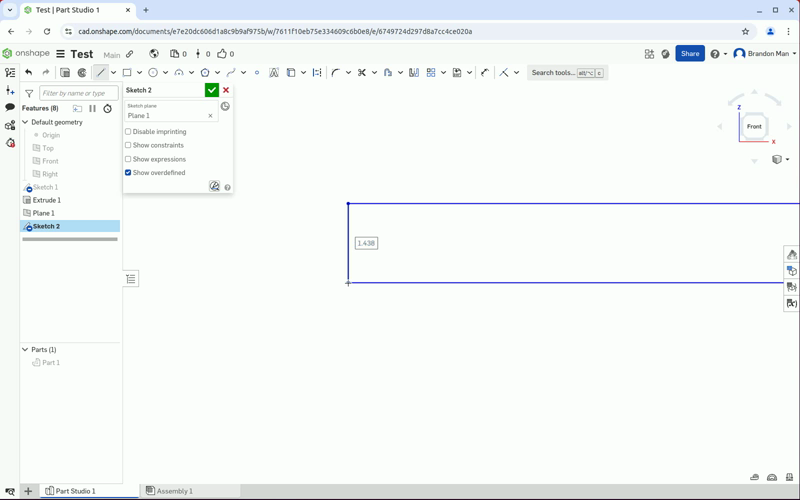
scroll(-6)
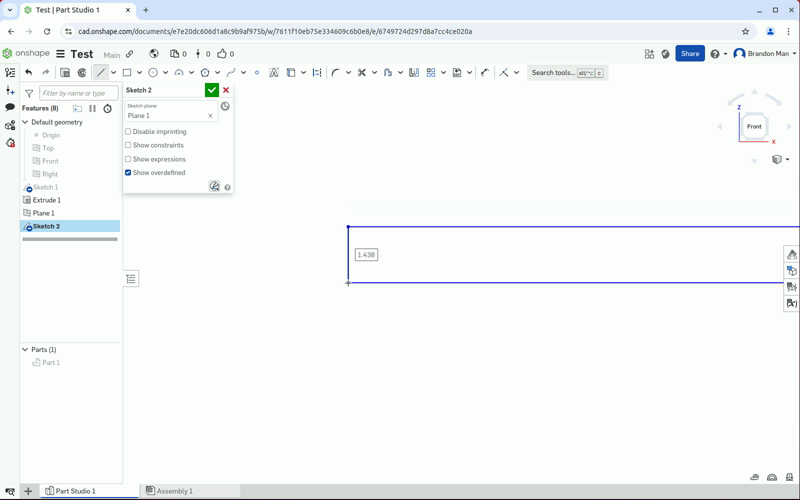
scroll(-6)
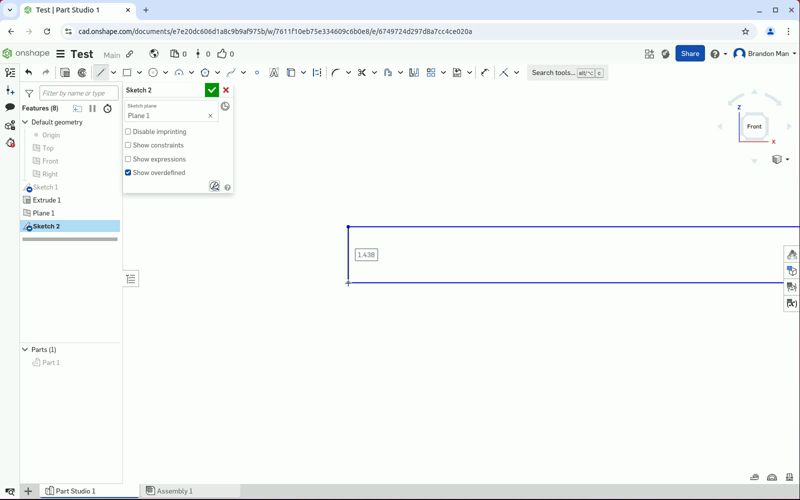
scroll(-6)
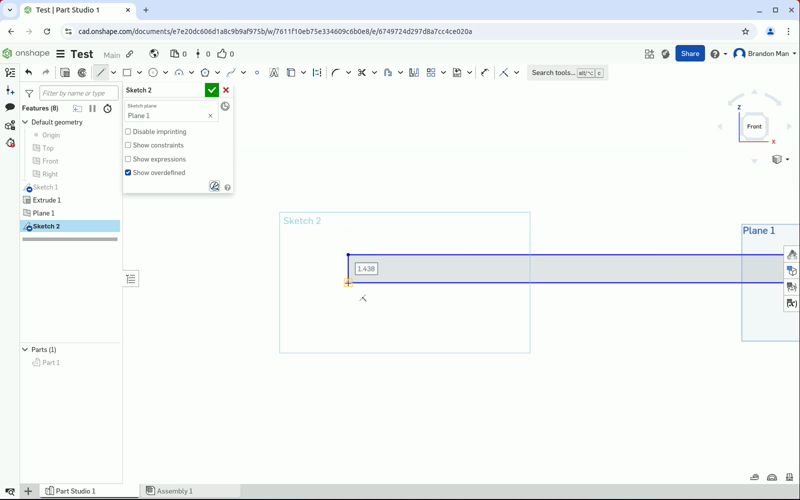
scroll(-6)
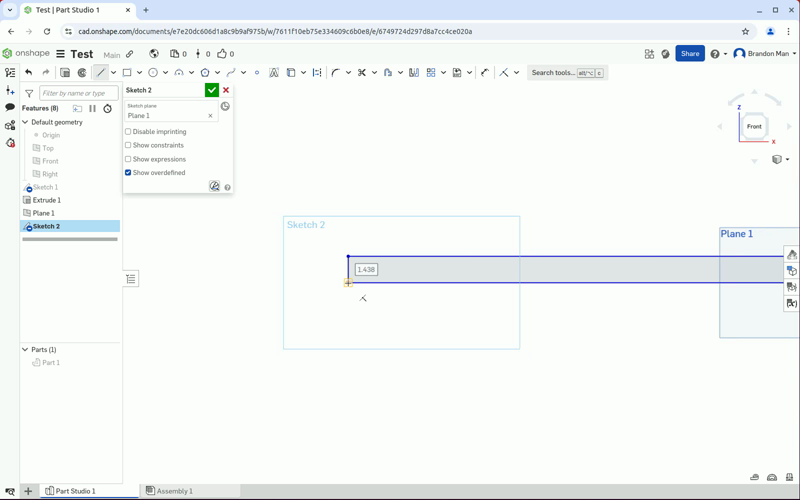
scroll(-6)
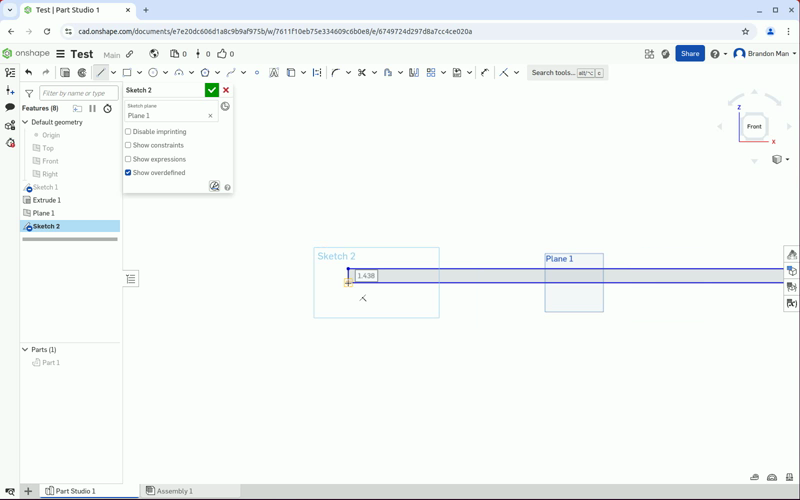
scroll(-6)
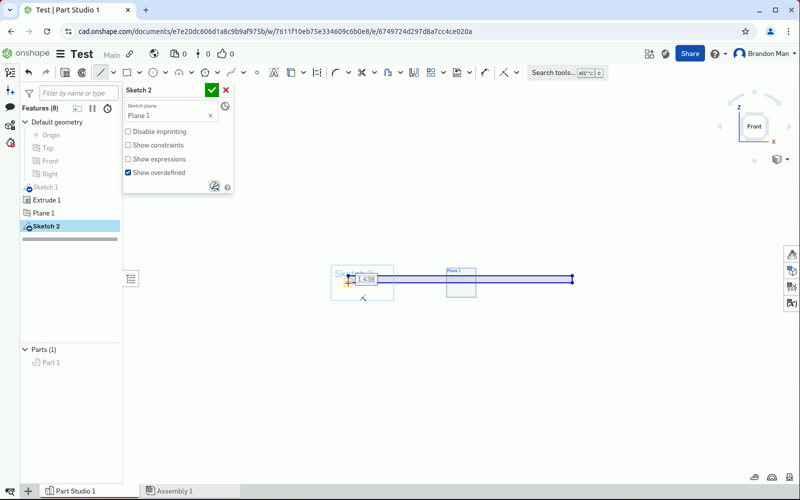
key(esc)
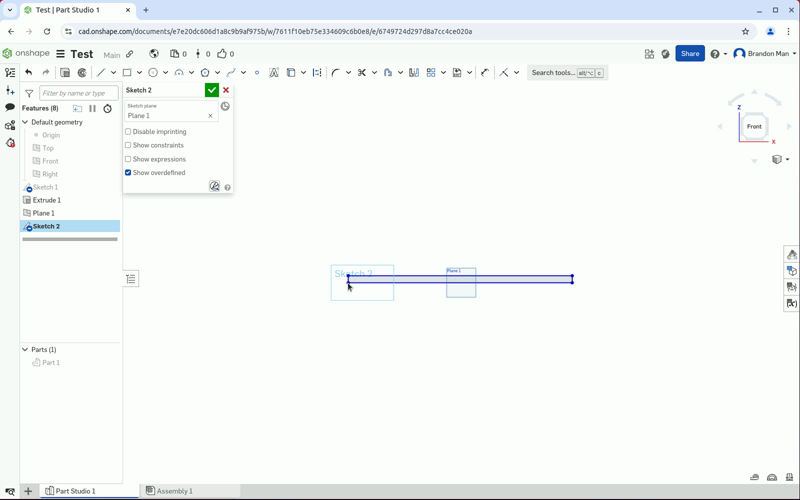
mouse_move(431, 280)
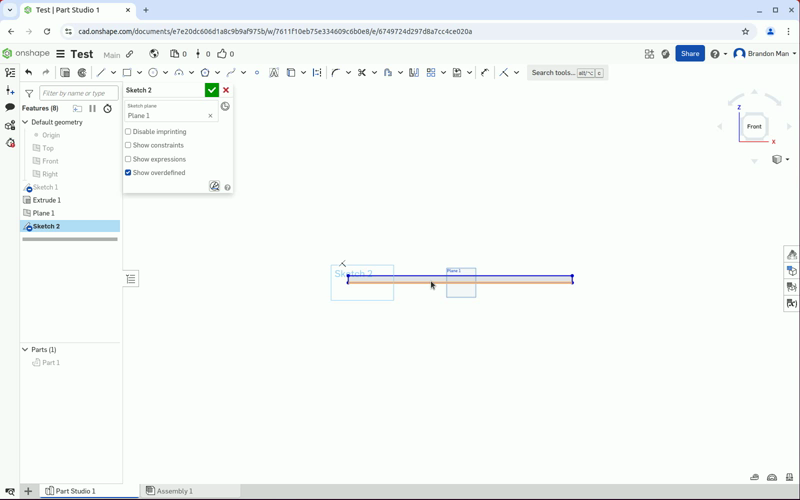
scroll(6)
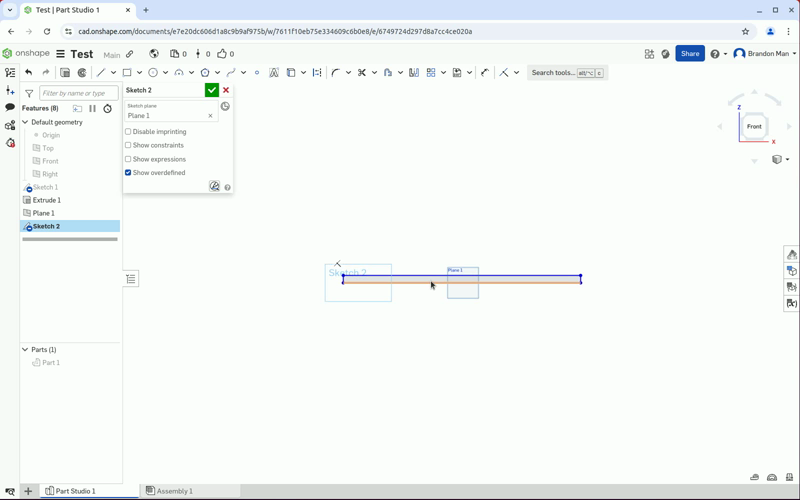
scroll(6)
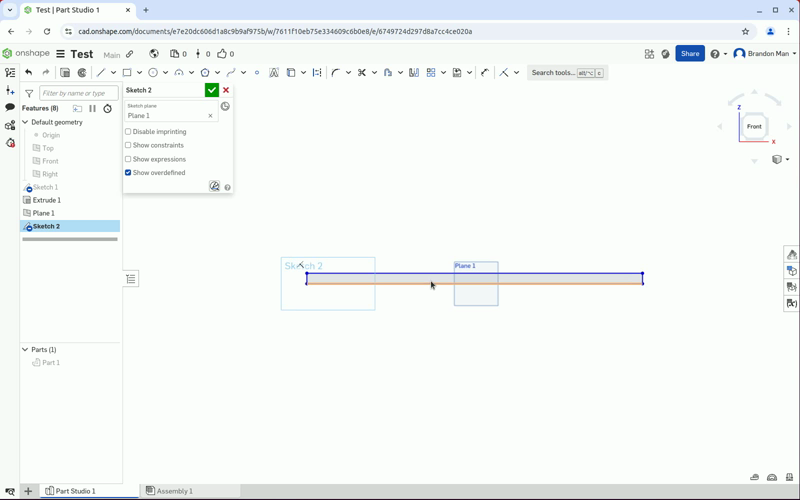
scroll(6)
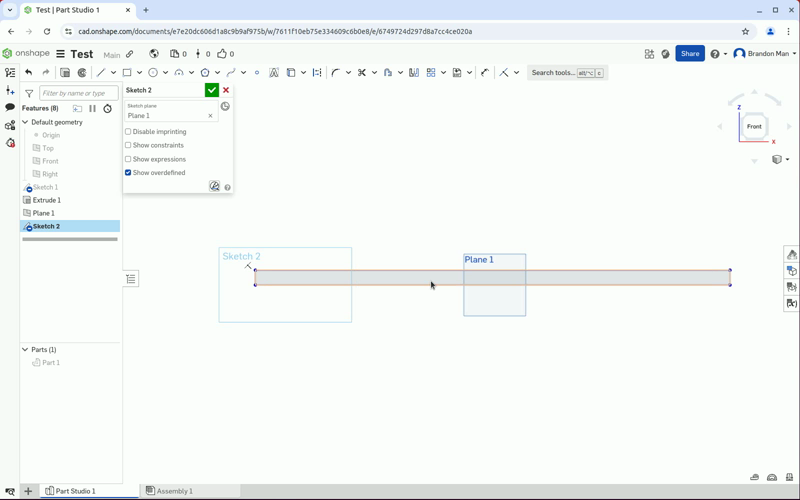
scroll(6)
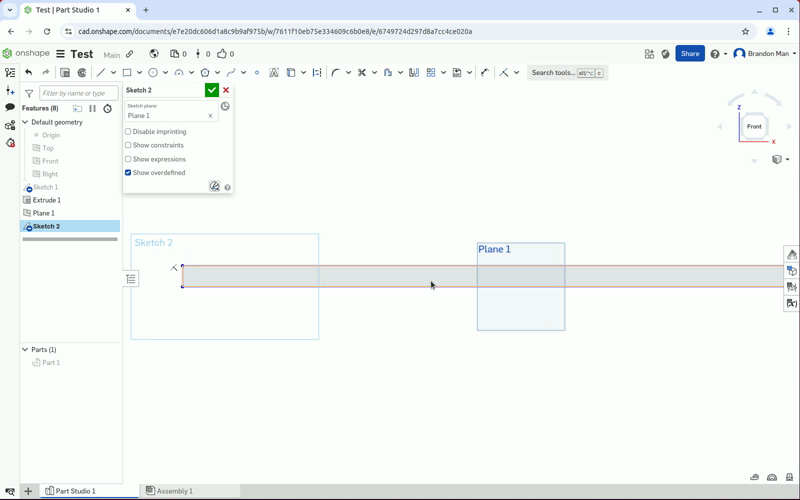
scroll(6)
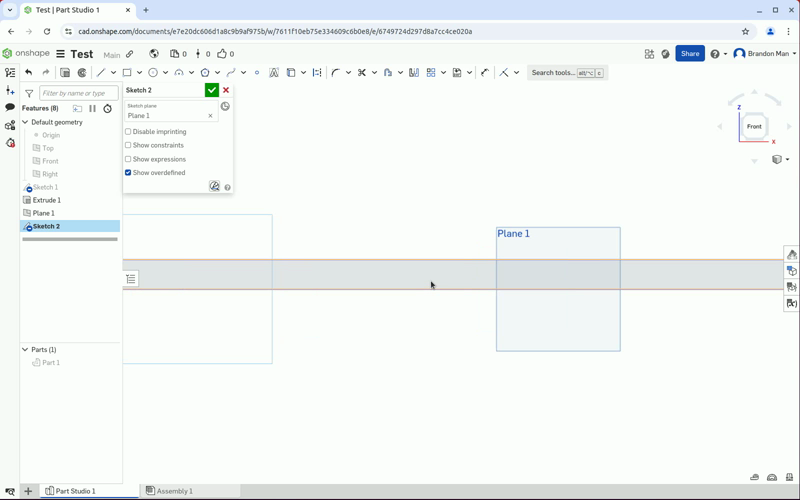
scroll(6)
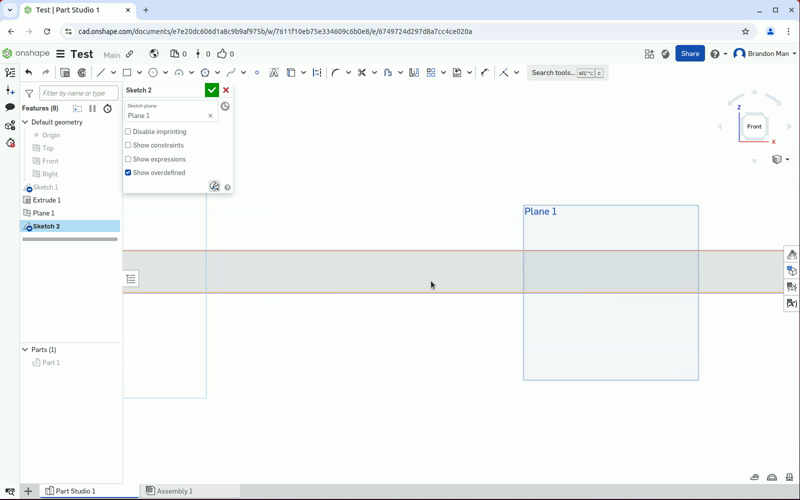
scroll(6)
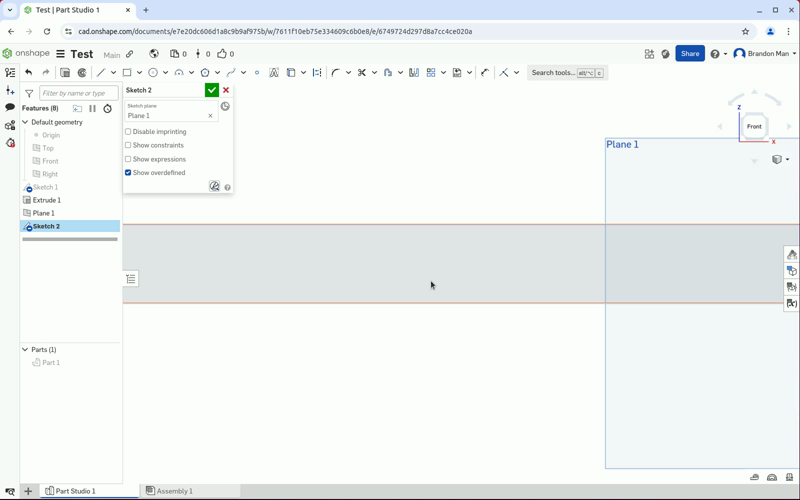
click(431, 280)
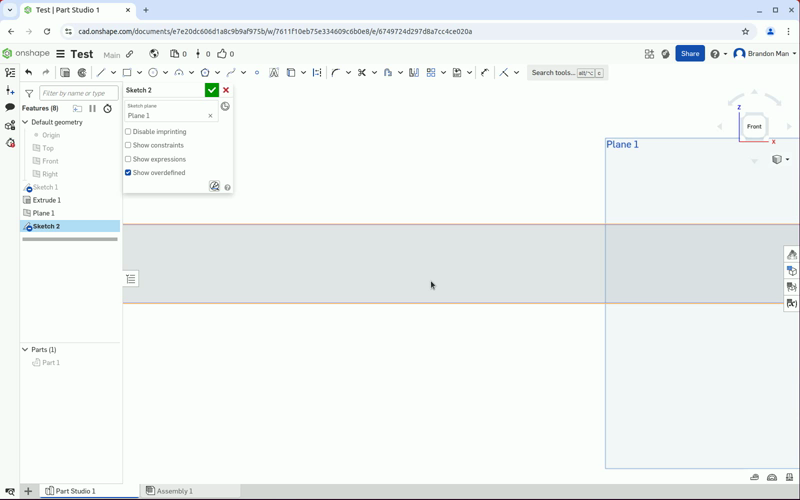
scroll(-6)
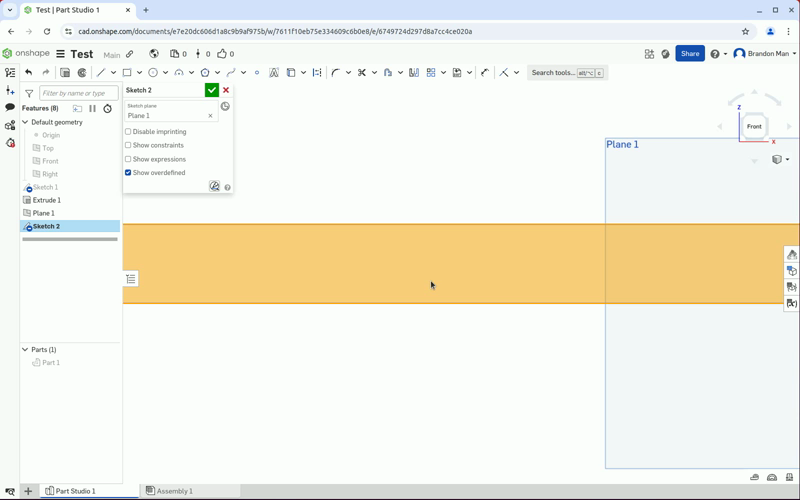
scroll(-6)
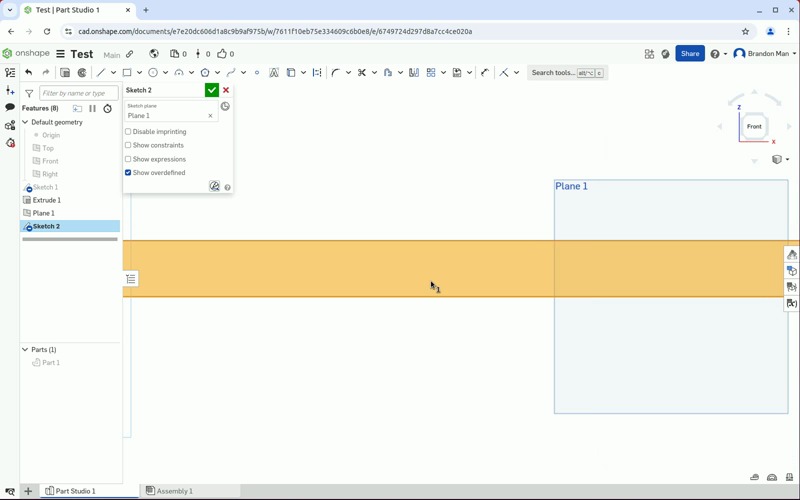
scroll(-6)
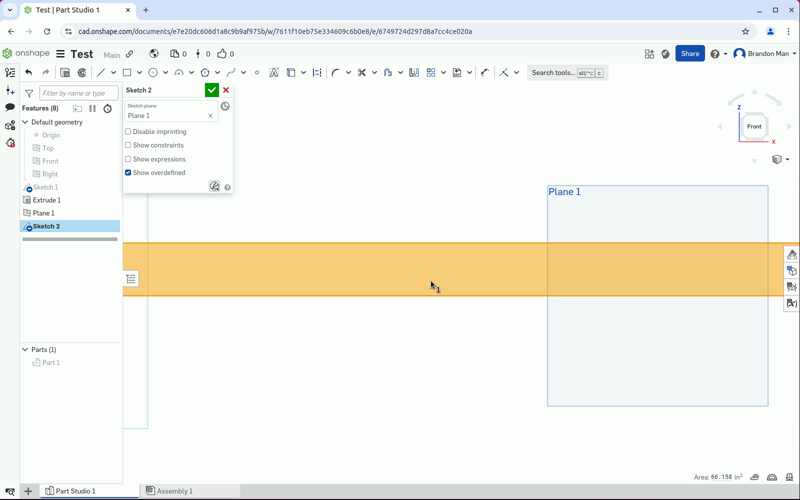
scroll(-6)
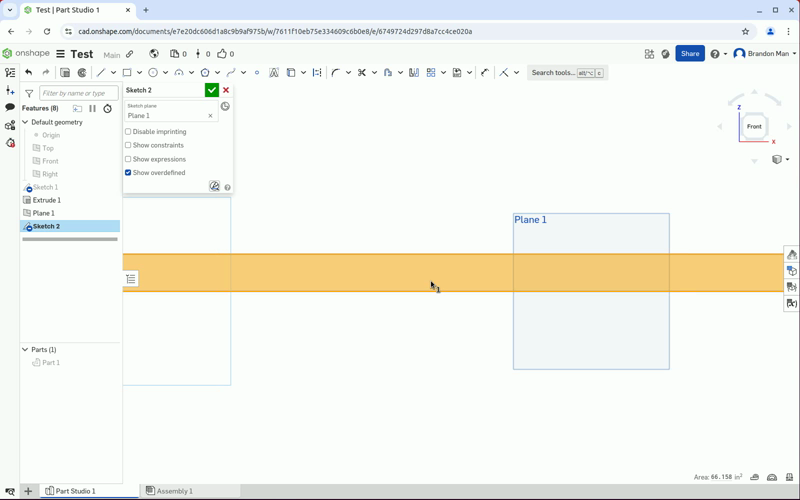
scroll(-6)
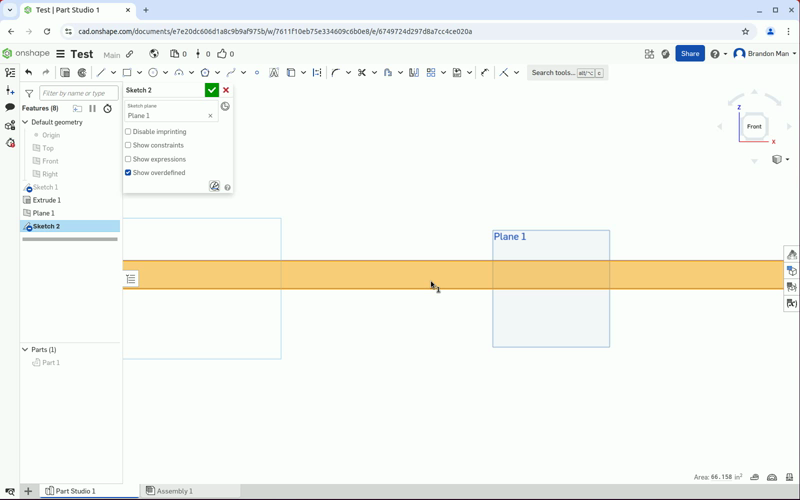
scroll(-6)
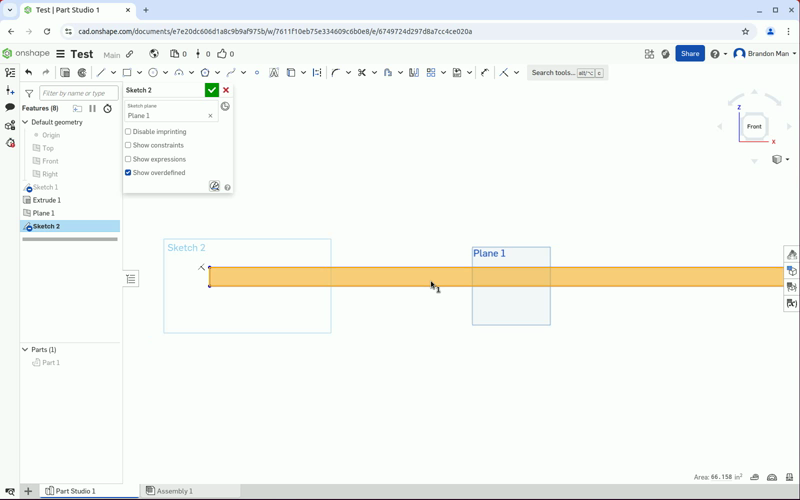
scroll(-6)
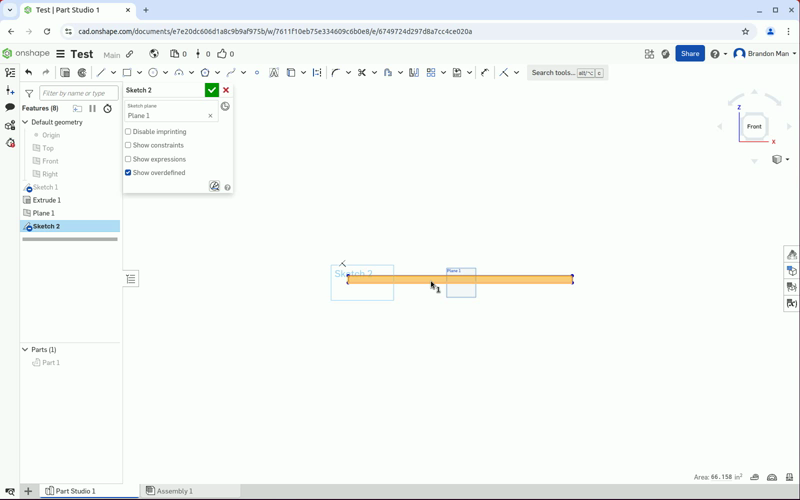
mouse_move(73, 352)
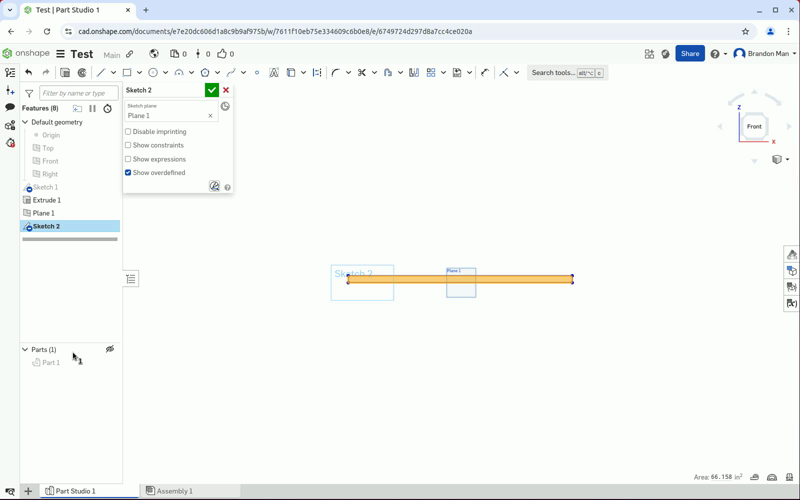
key(shift+y)
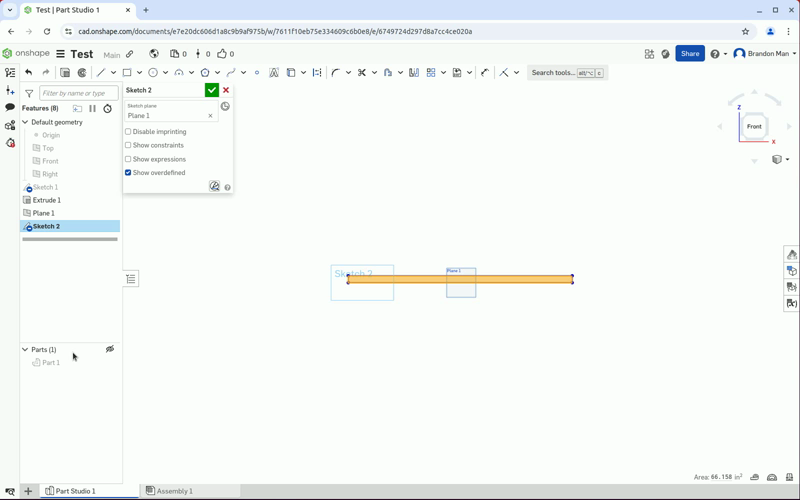
key(shift+e)
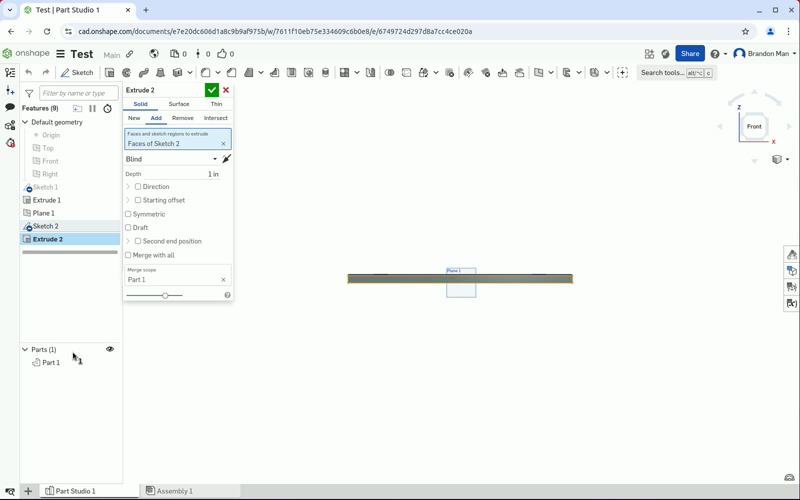
mouse_move(143, 106)
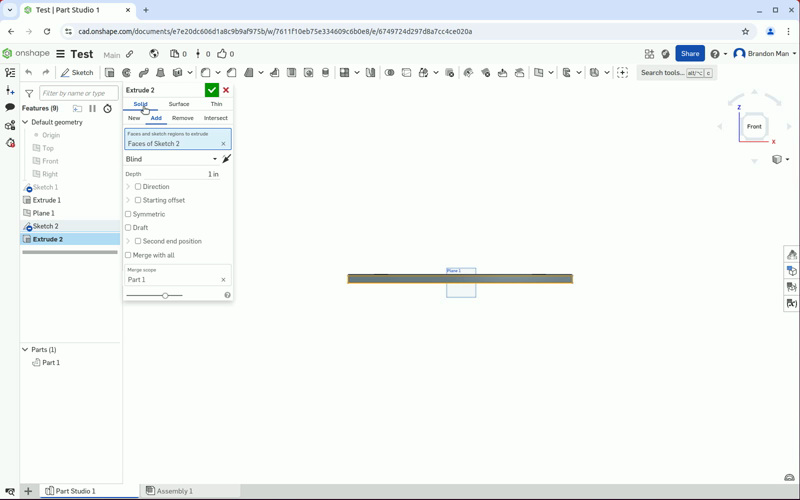
click(143, 106)
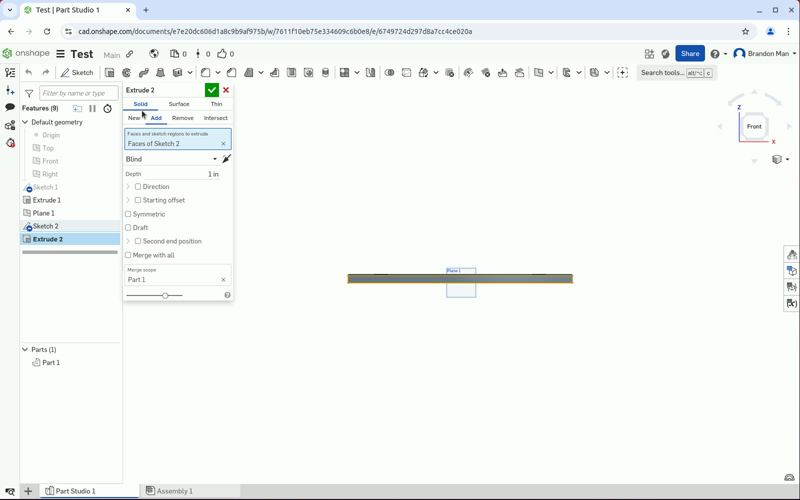
mouse_move(137, 120)
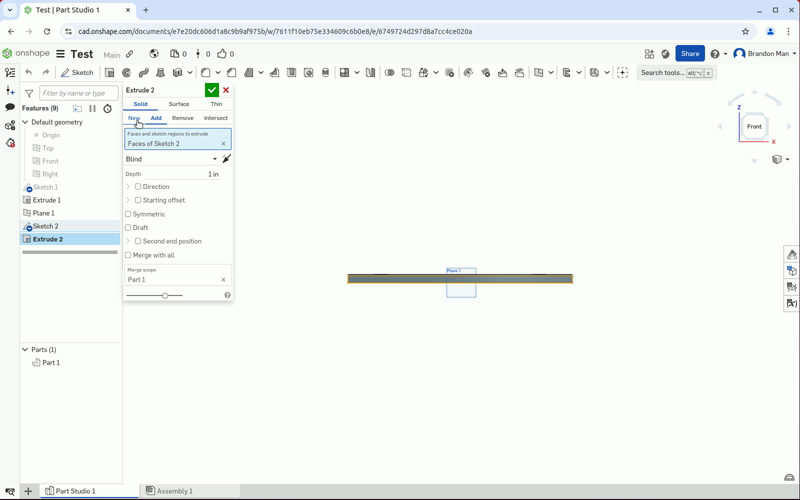
click(137, 120)
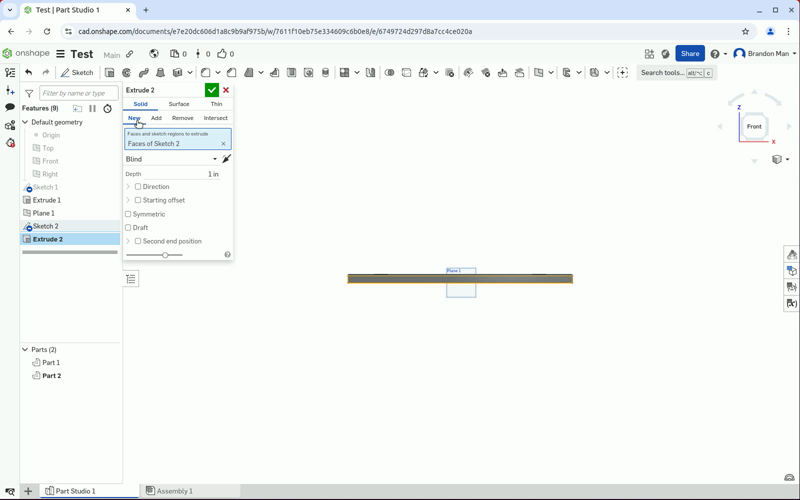
key(tab, 4)
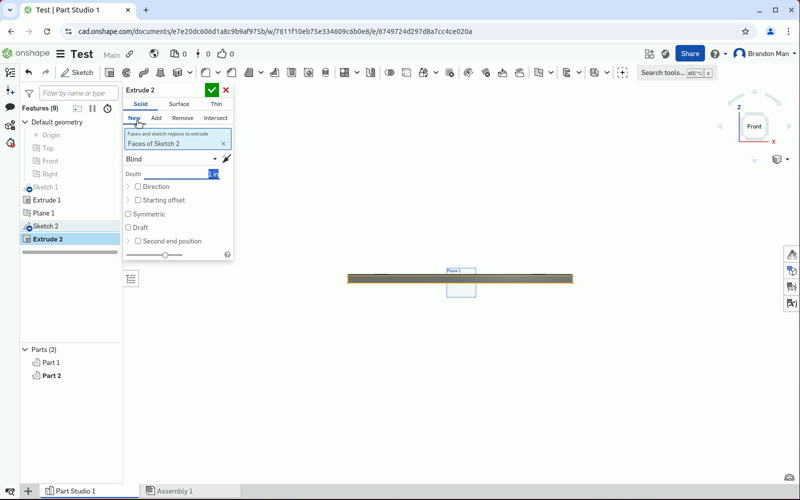
text(1.685)
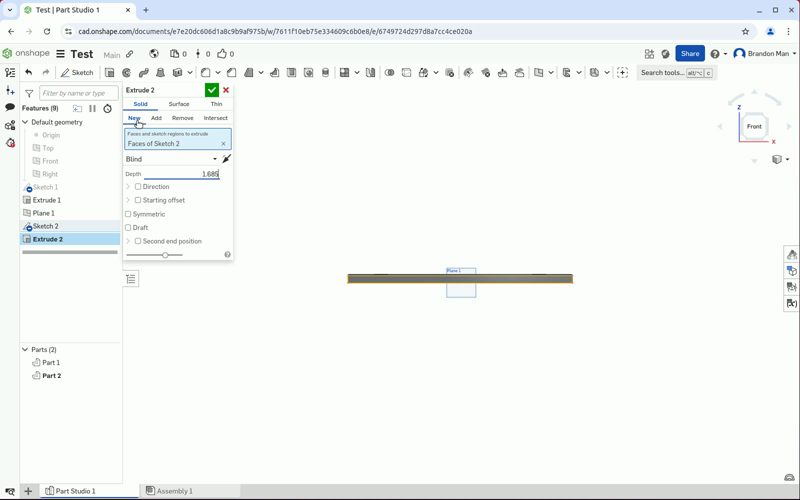
key(enter)
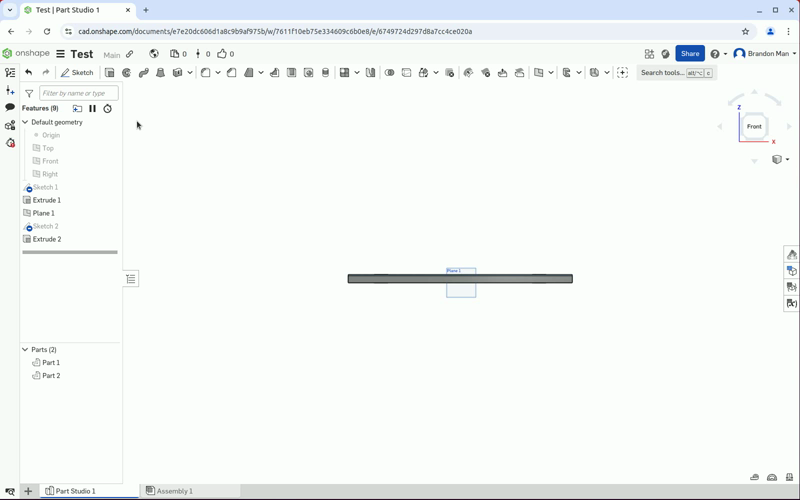
key(shift+h)
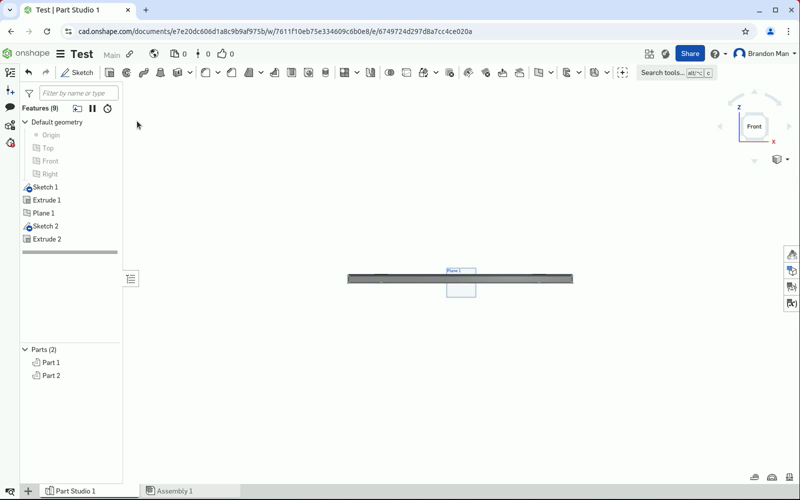
key(shift+h)
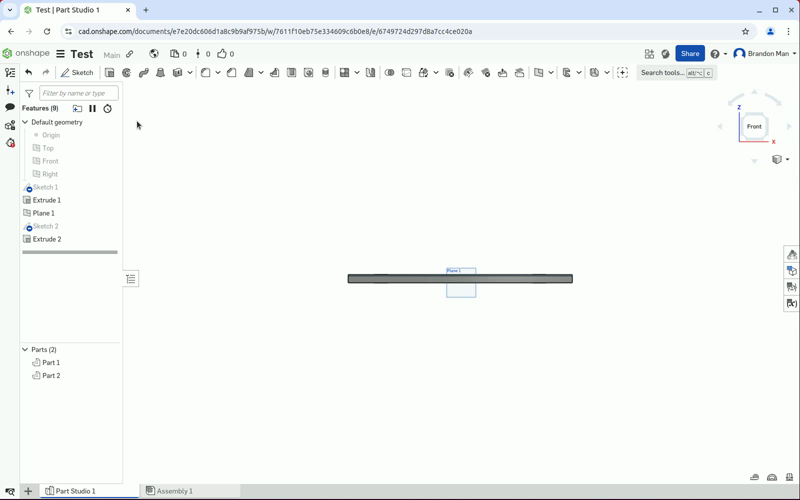
mouse_move(73, 189)
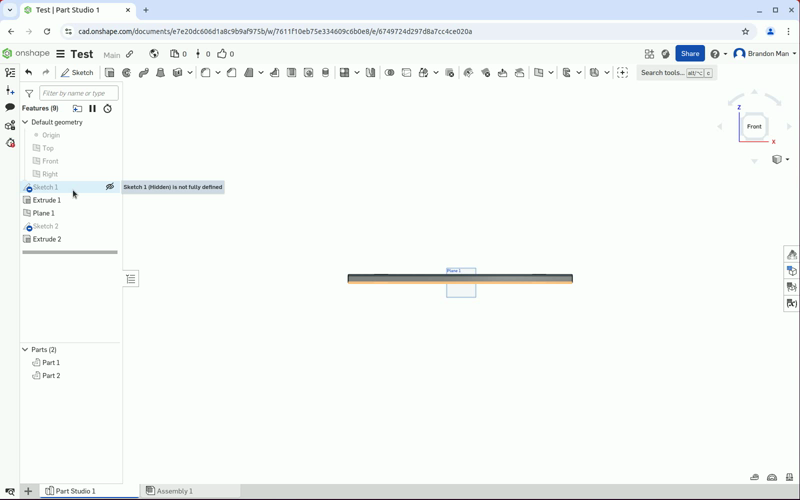
click(73, 189)
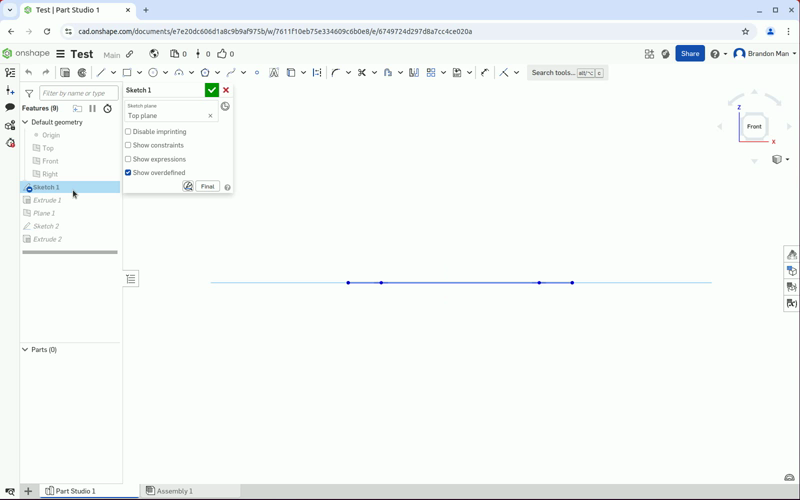
mouse_move(229, 92)
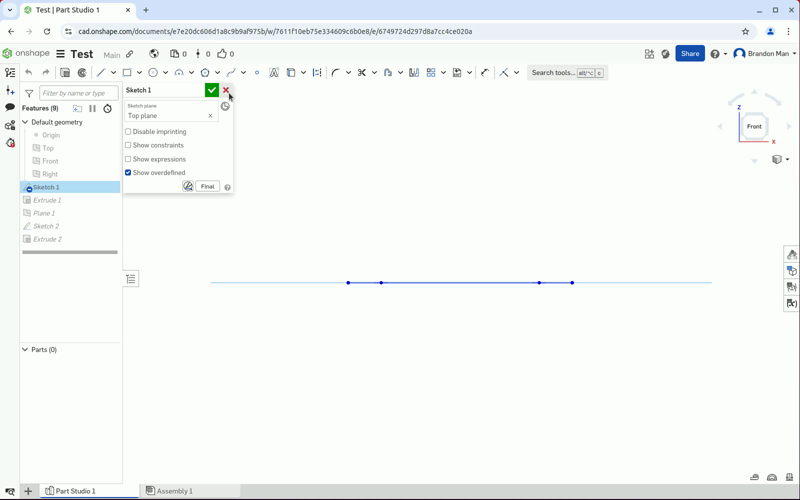
click(229, 92)
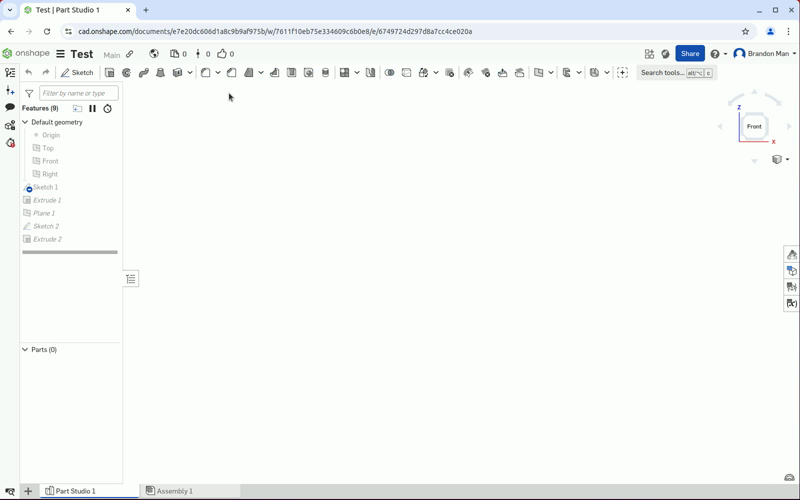
key(shift+s)
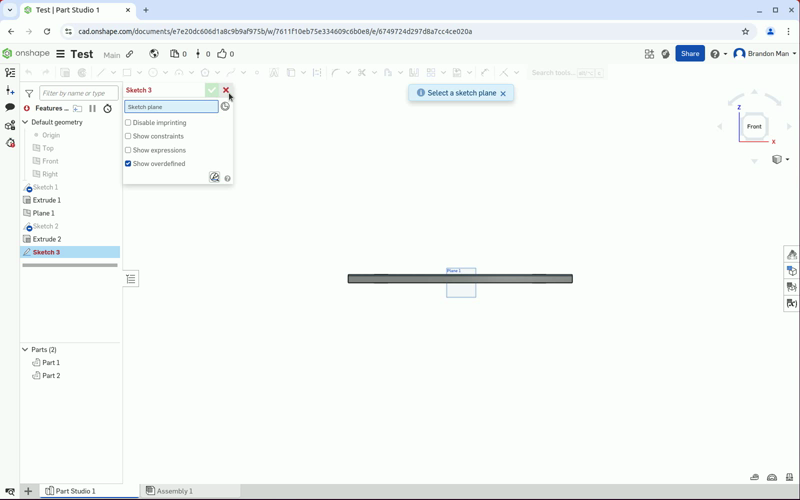
mouse_move(73, 215)
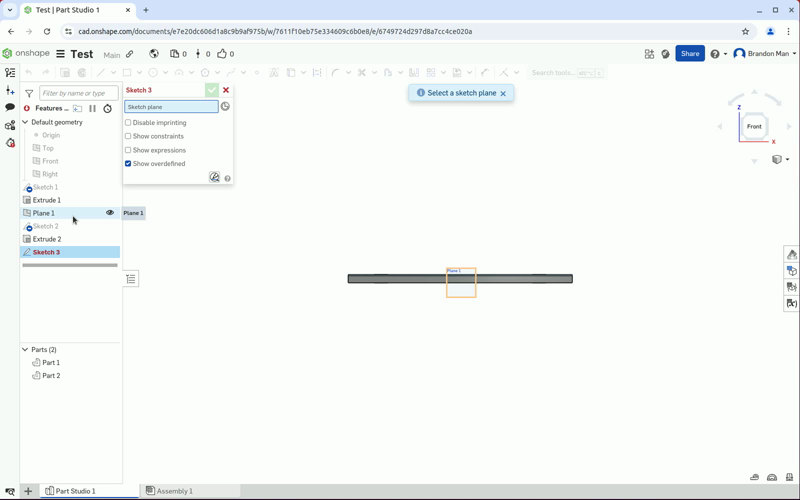
click(73, 215)
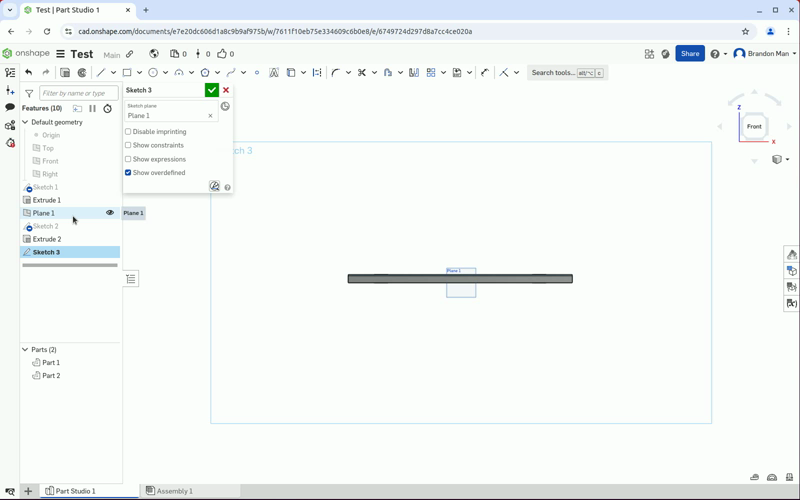
mouse_move(73, 352)
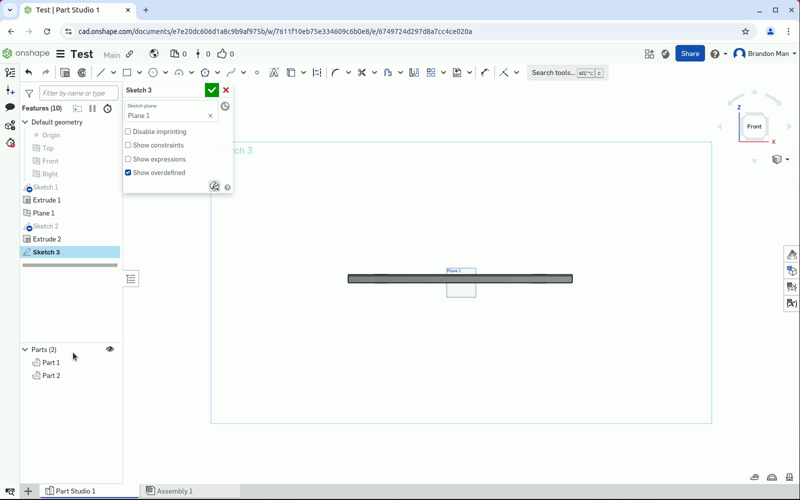
key(y)
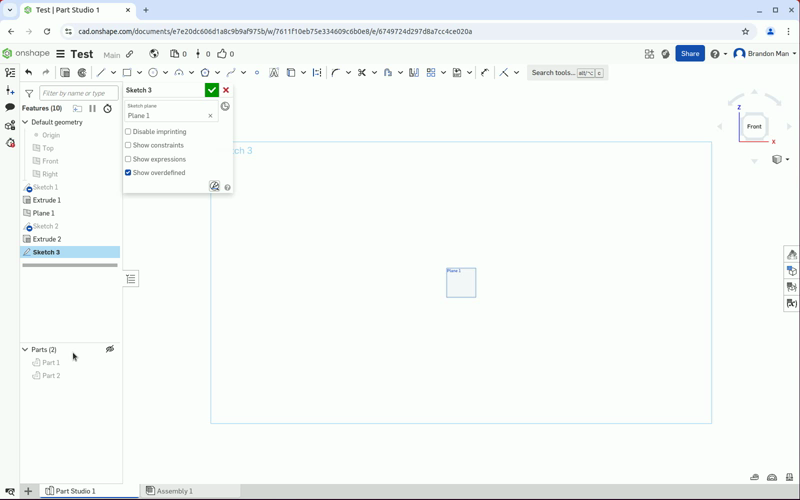
key(l)
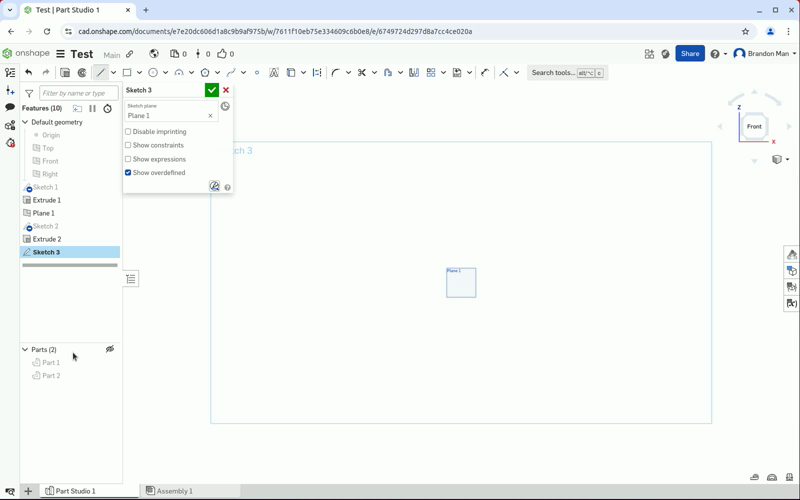
key_down(shift)
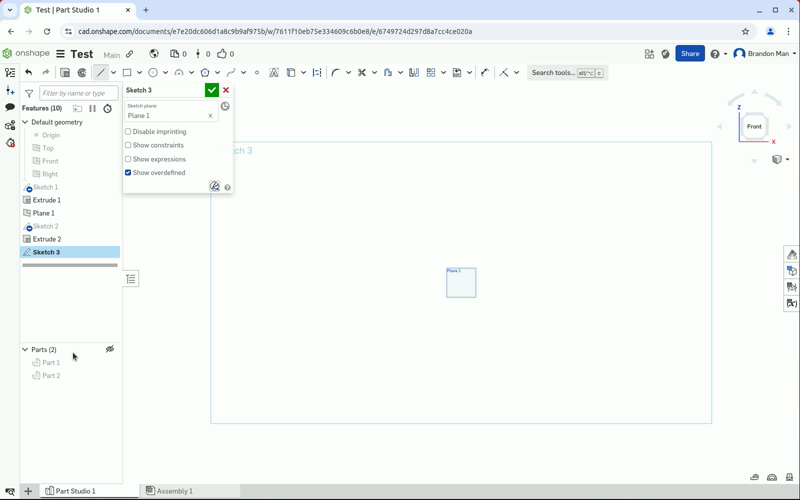
mouse_move(348, 274)
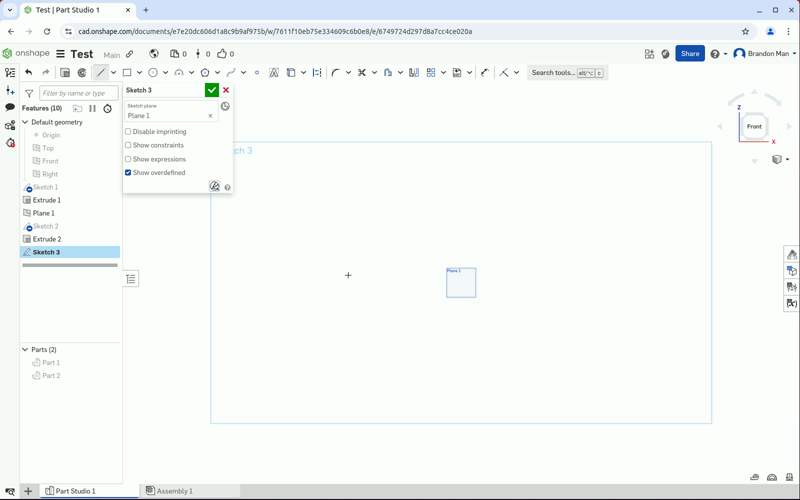
click(348, 274)
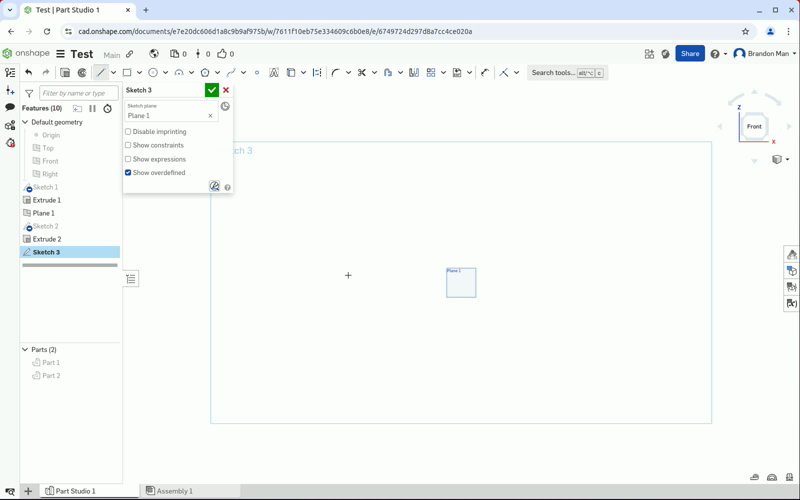
key_up(shift)
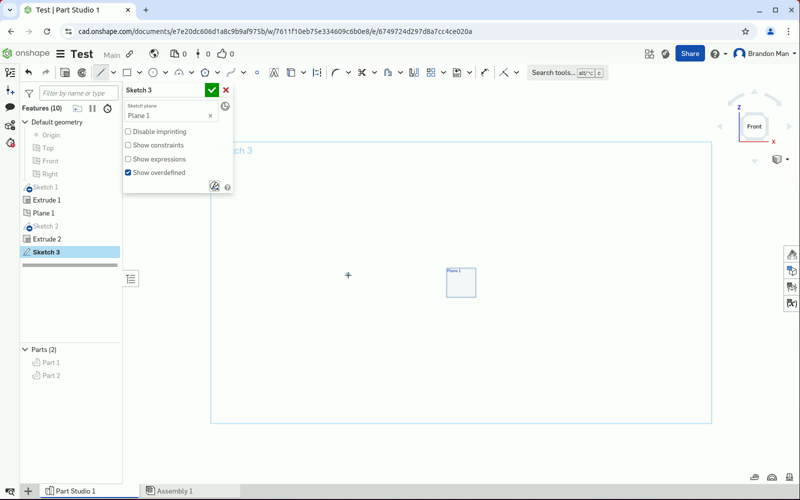
key_down(shift)
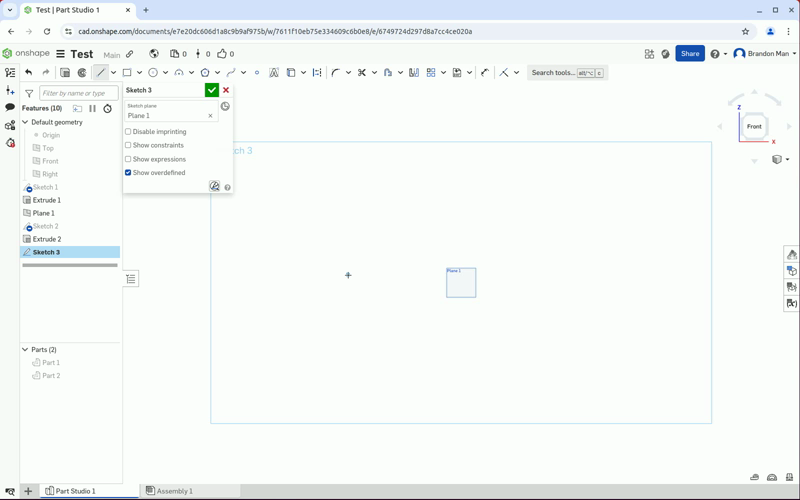
mouse_move(572, 274)
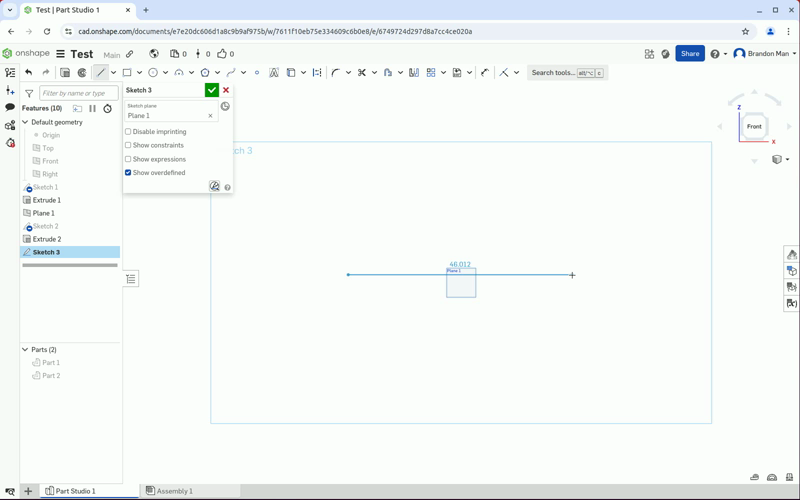
click(572, 274)
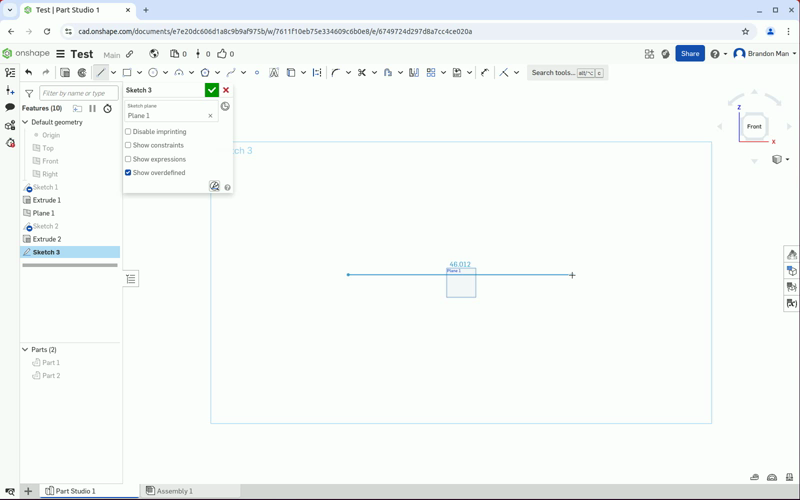
key_up(shift)
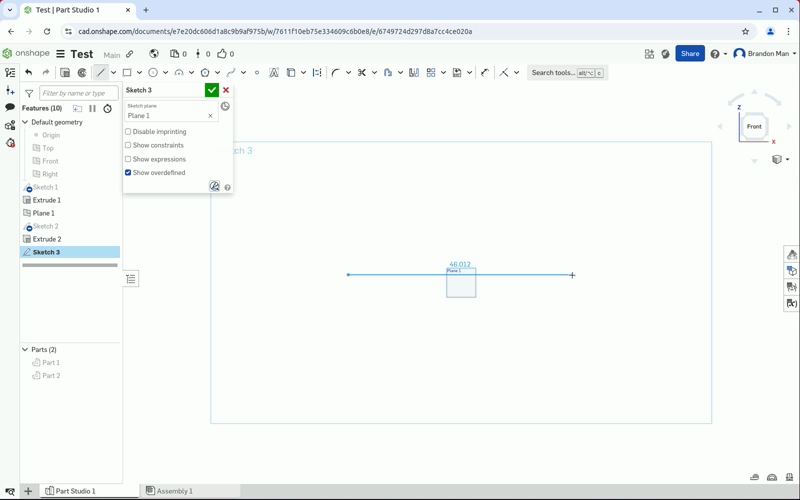
key_down(shift)
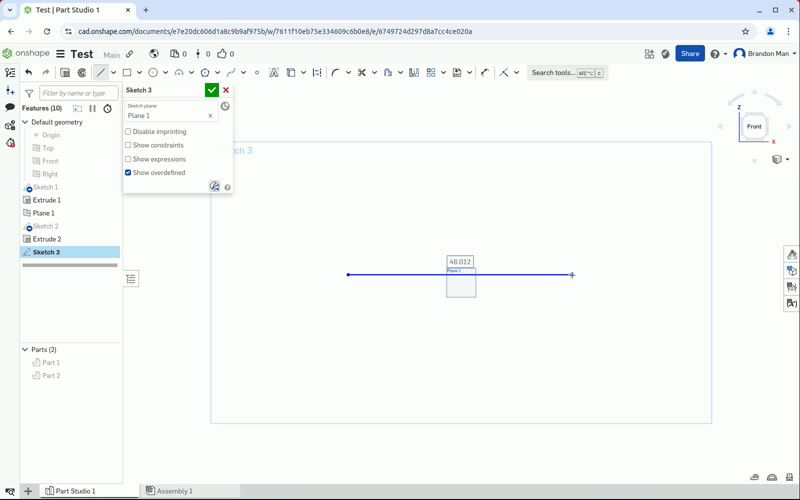
mouse_move(589, 274)
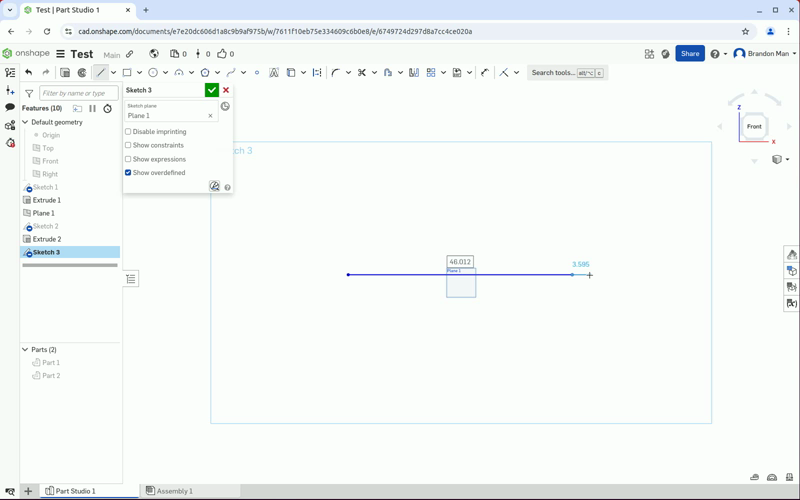
mouse_move(572, 218)
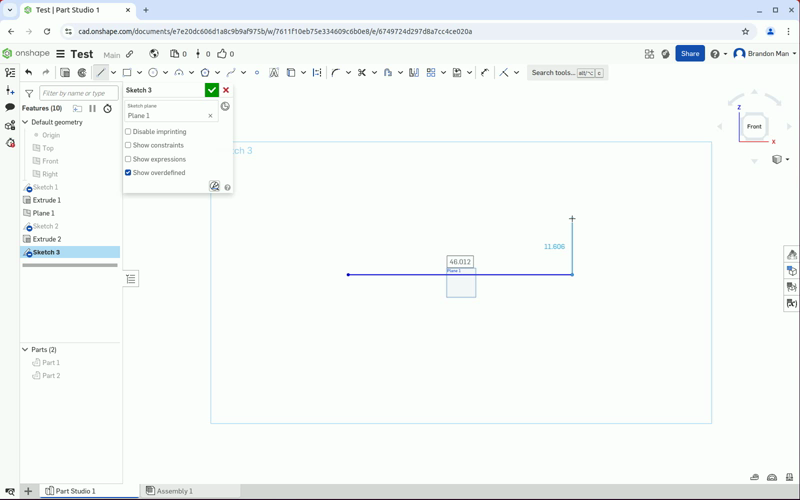
click(572, 218)
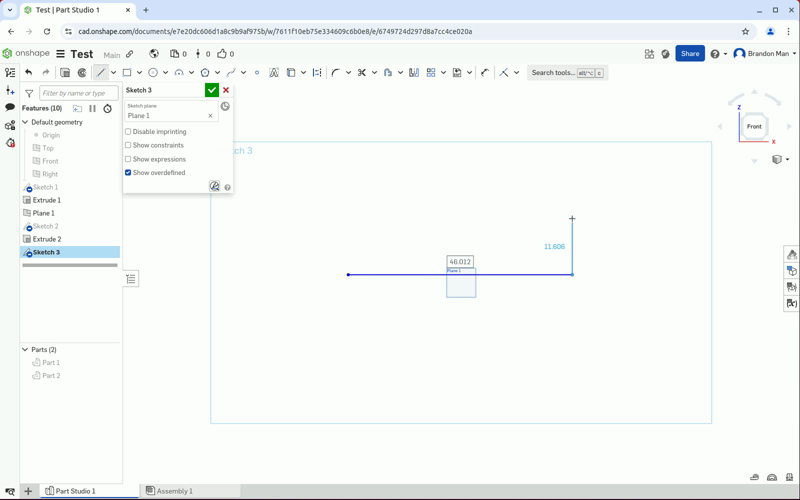
key_up(shift)
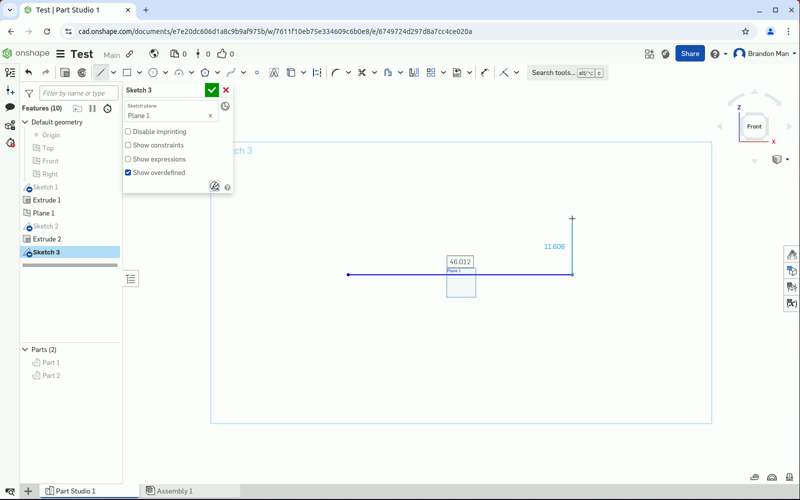
key_down(shift)
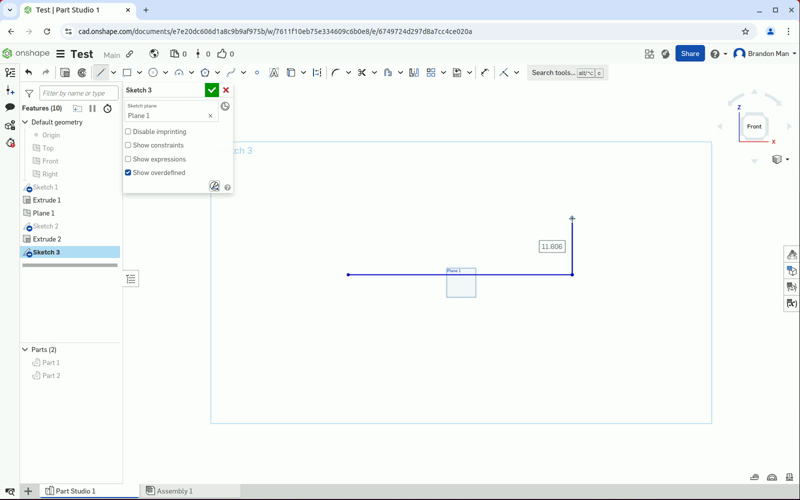
mouse_move(348, 218)
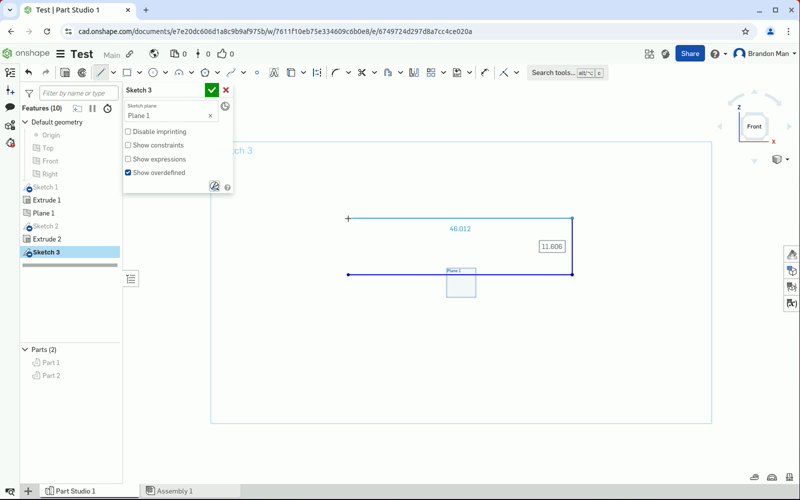
click(348, 218)
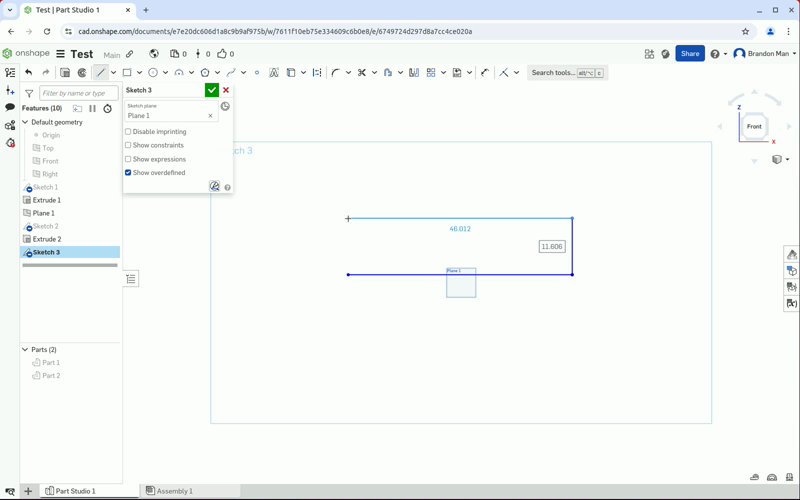
key_up(shift)
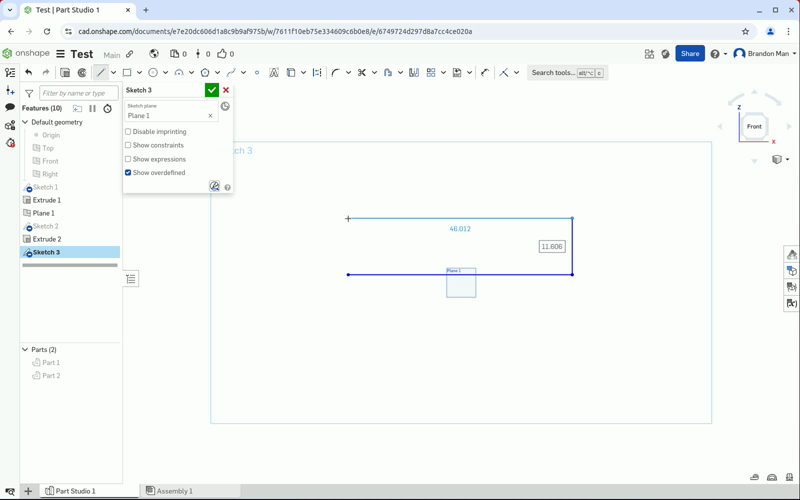
mouse_move(378, 218)
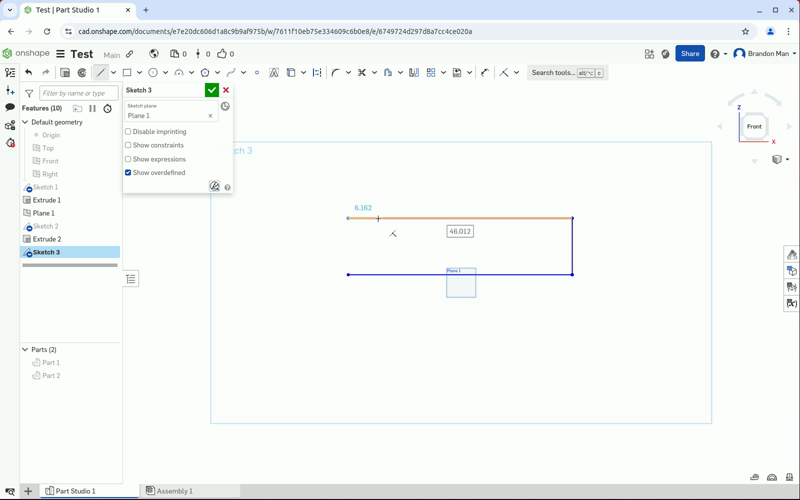
key_down(shift)
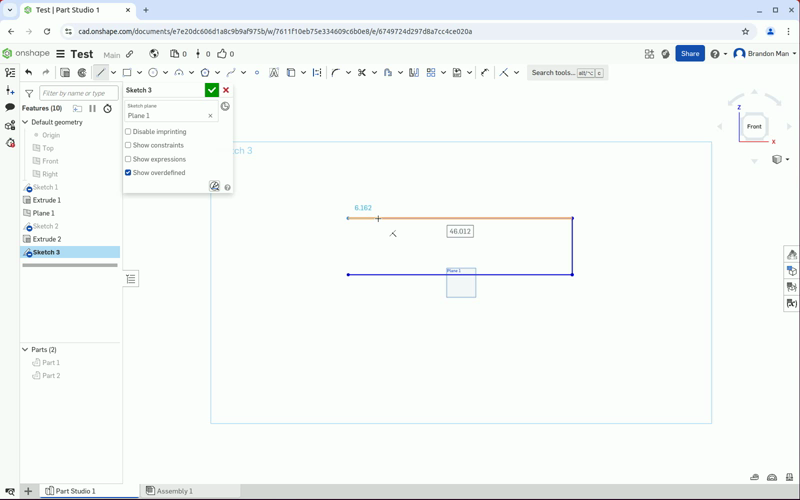
mouse_move(348, 274)
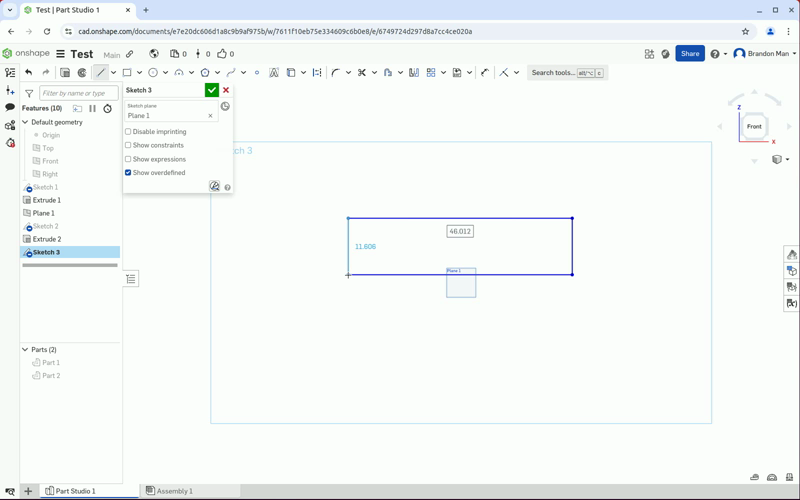
key_up(shift)
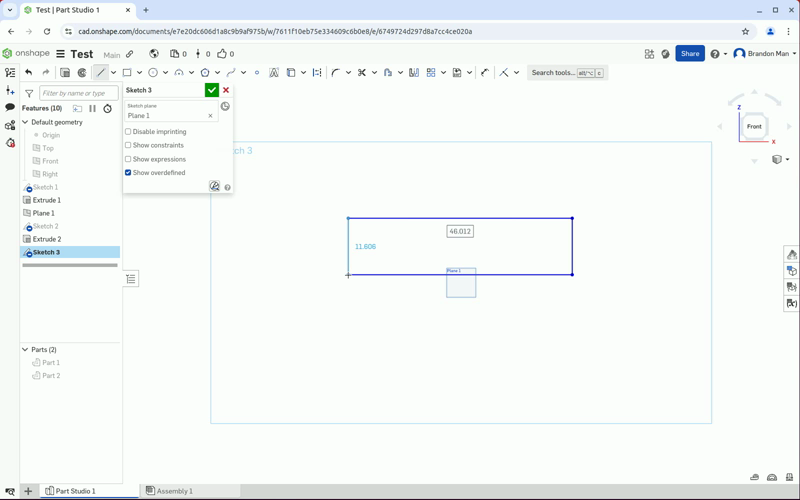
click(348, 274)
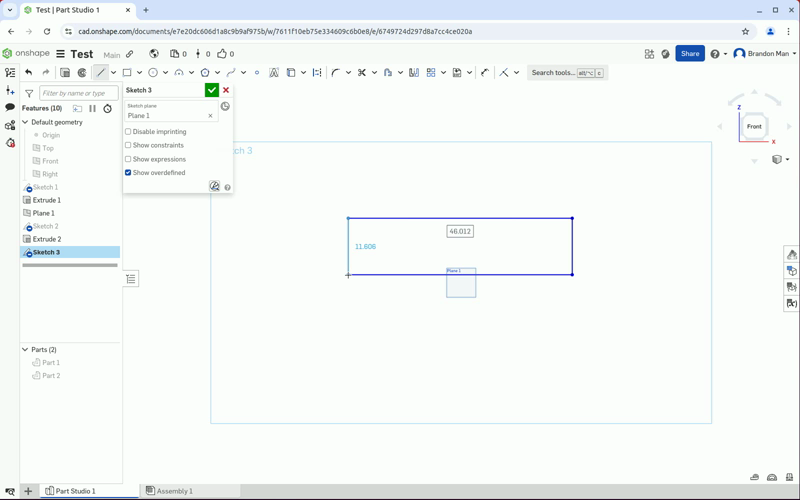
key(esc)
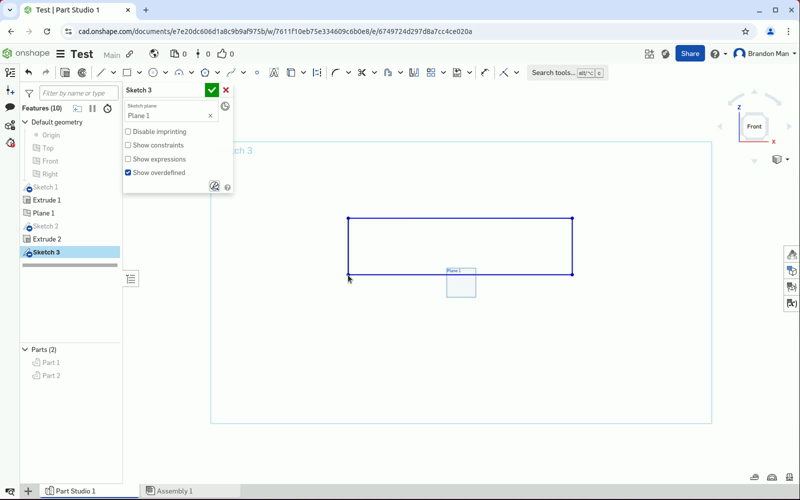
mouse_move(525, 227)
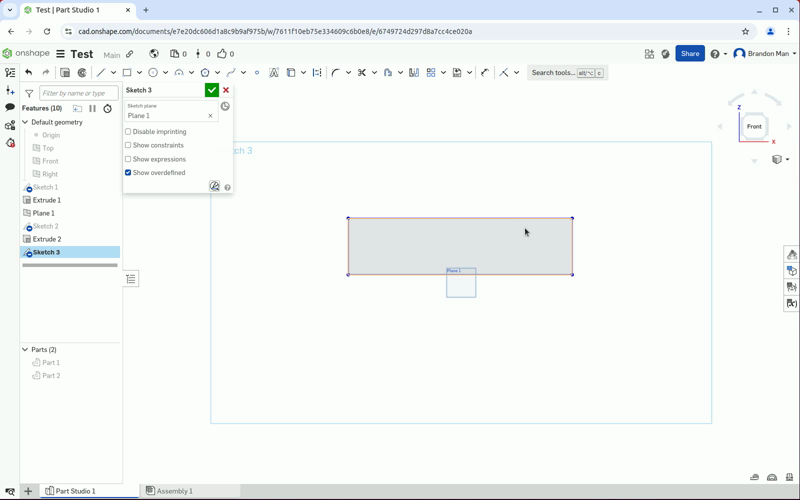
click(525, 227)
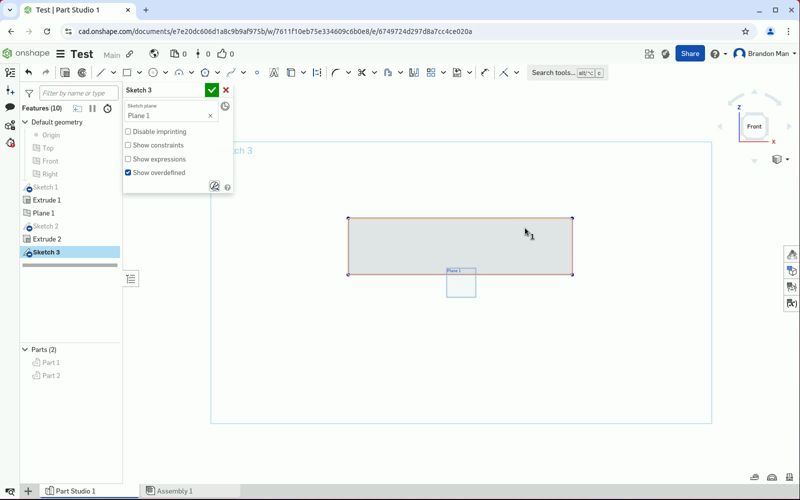
mouse_move(73, 352)
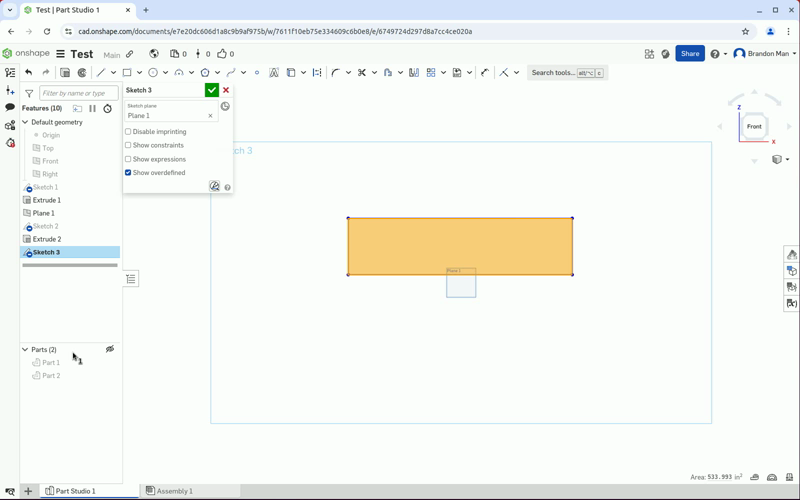
key(shift+y)
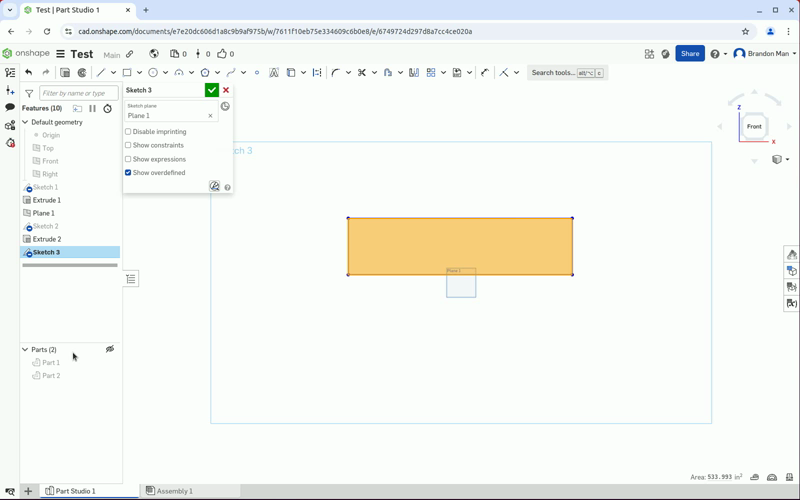
key(shift+e)
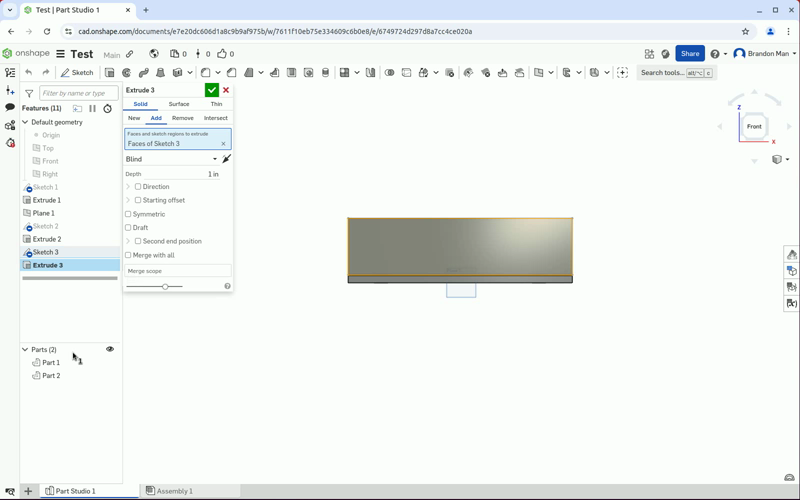
mouse_move(143, 106)
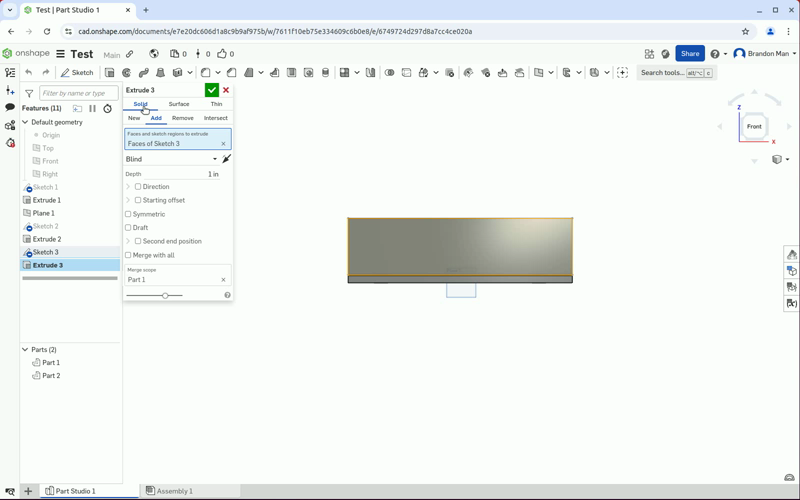
click(143, 106)
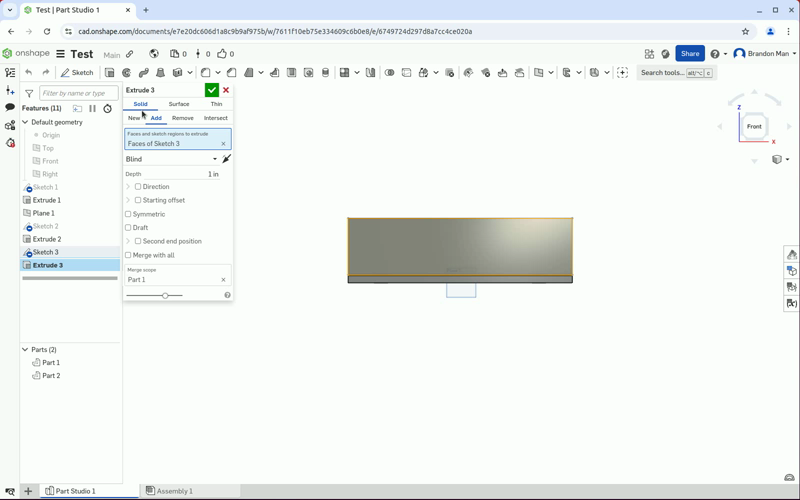
mouse_move(137, 120)
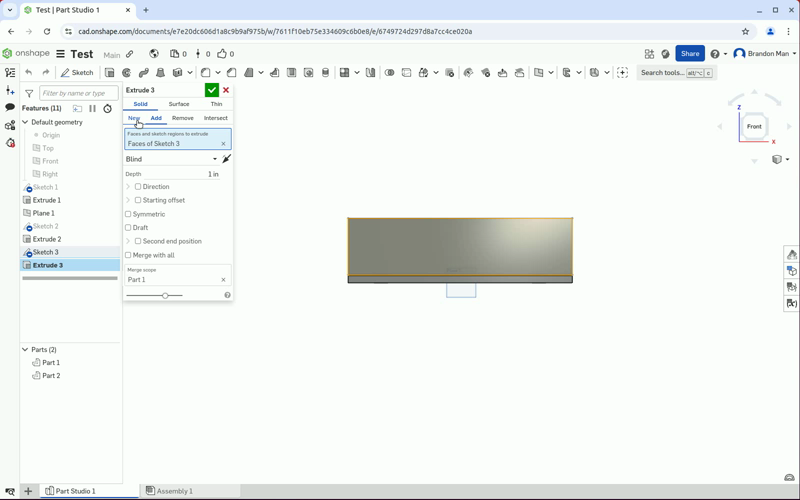
click(137, 120)
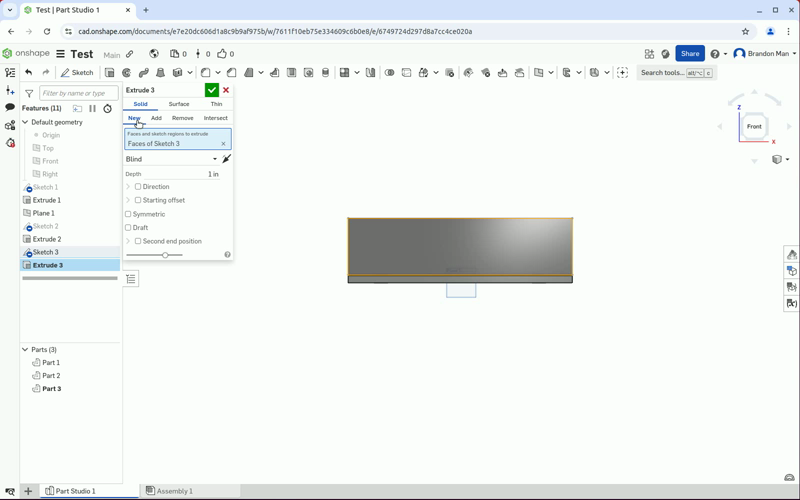
key(tab, 4)
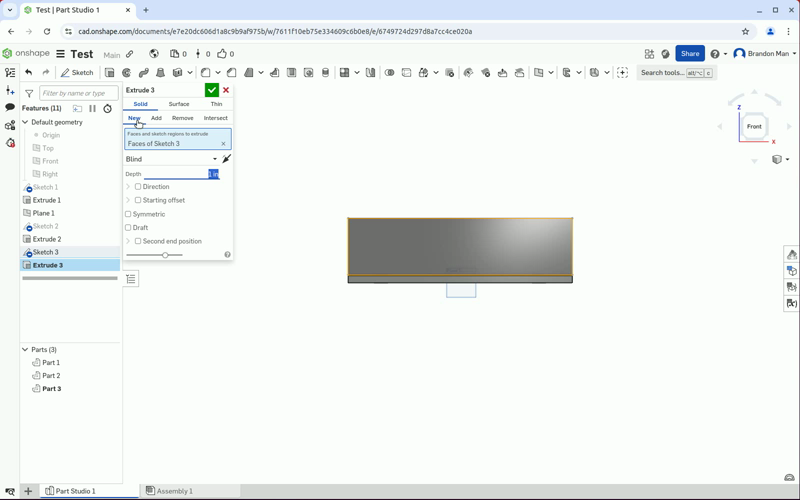
text(1.685)
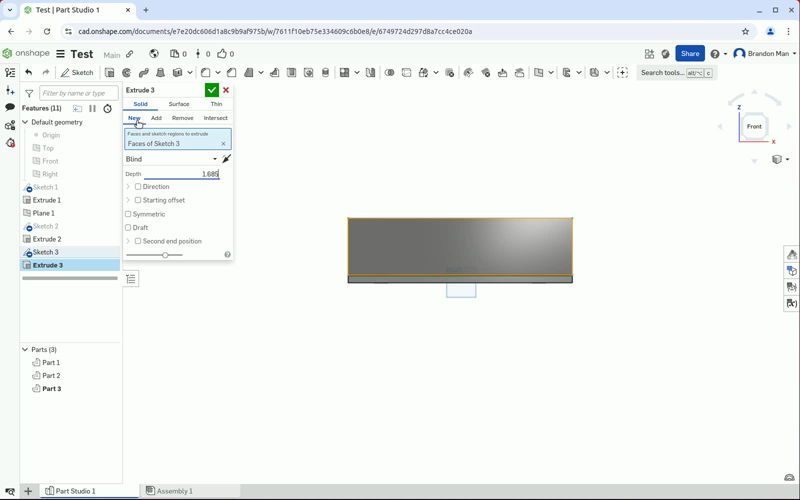
key(enter)
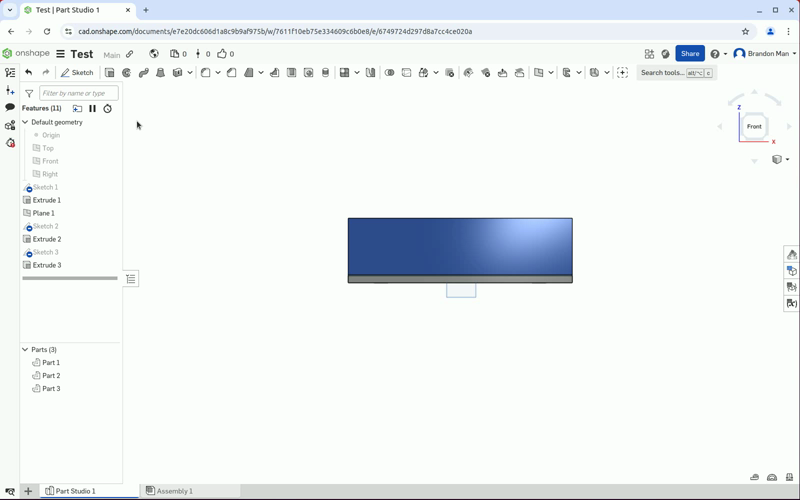
key(shift+h)
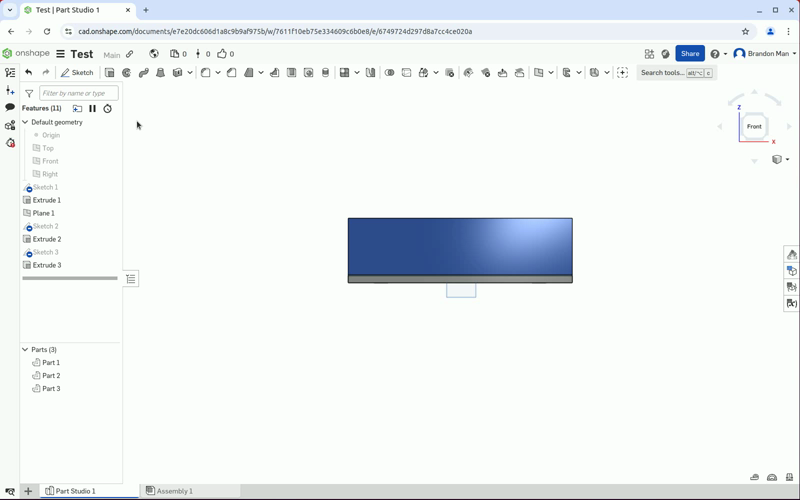
key(shift+h)
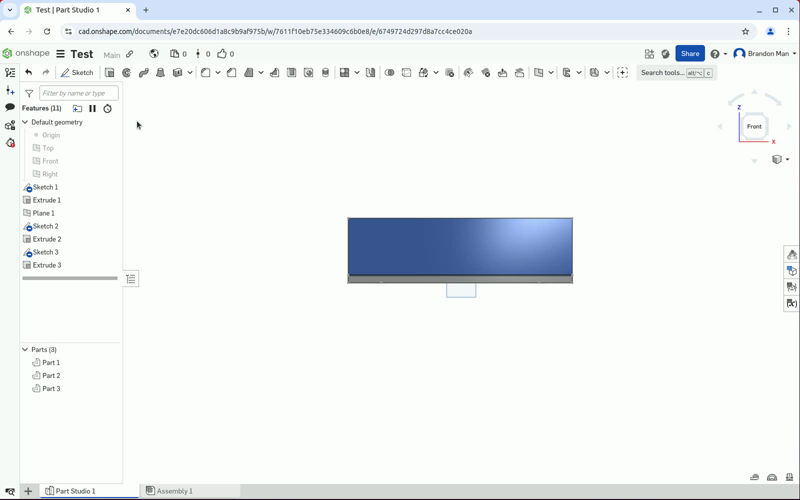
key(shift+7)
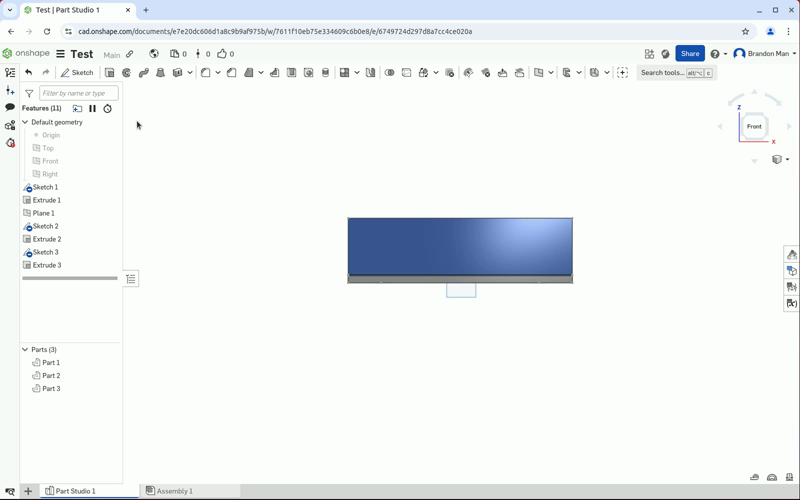
key(left, 2)
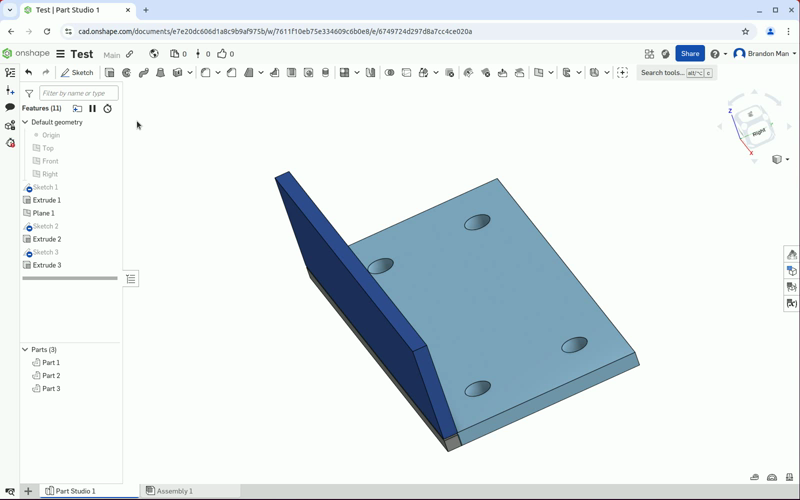
key(down, 2)
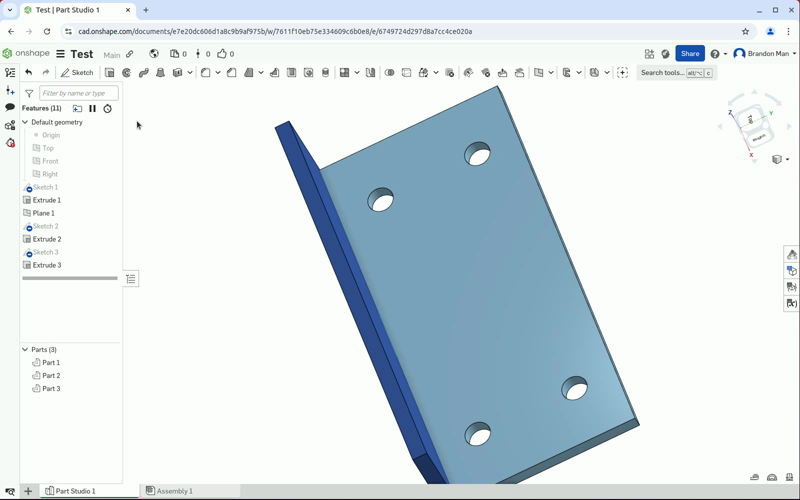
key(up, 2)
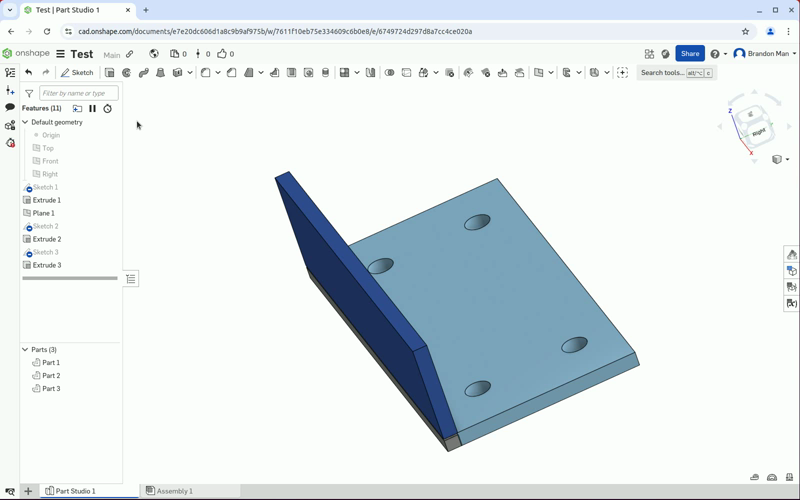
key(right, 2)
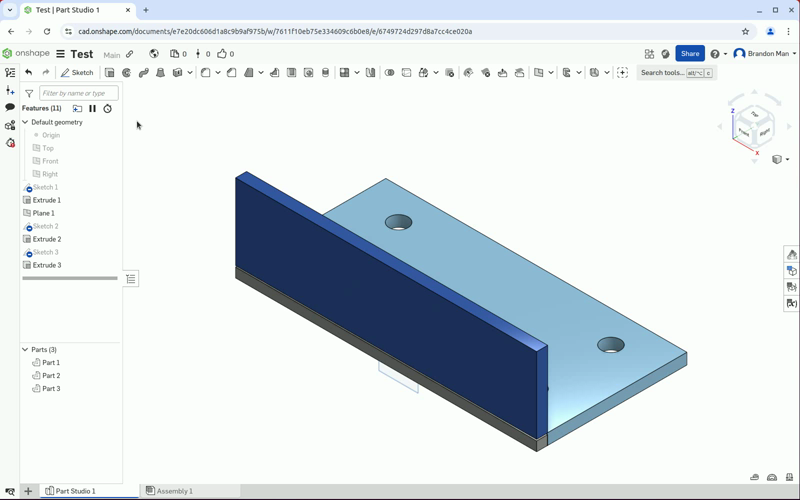
mouse_move(73, 189)
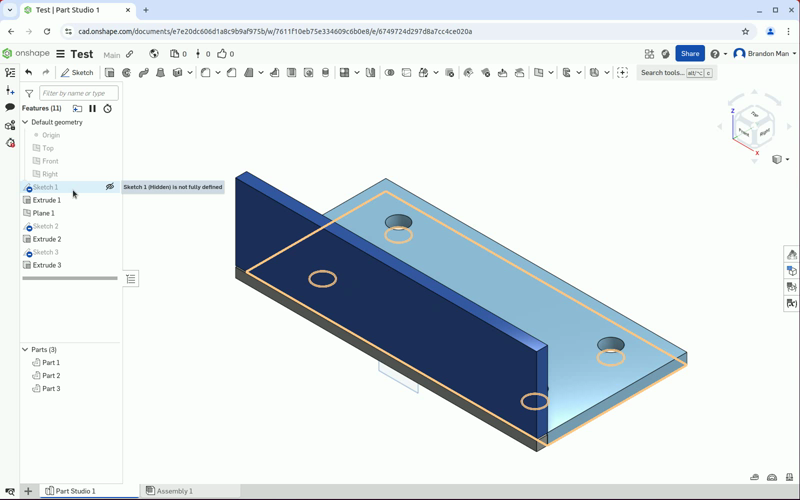
click(73, 189)